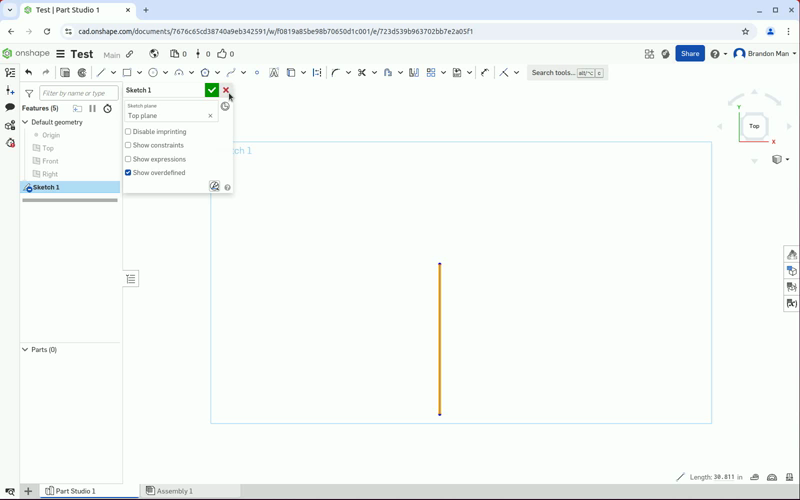
key(shift+h)
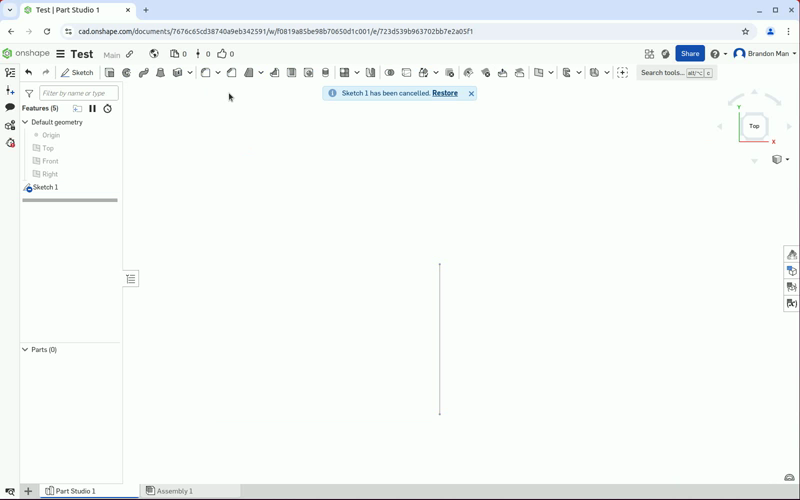
key(shift+s)
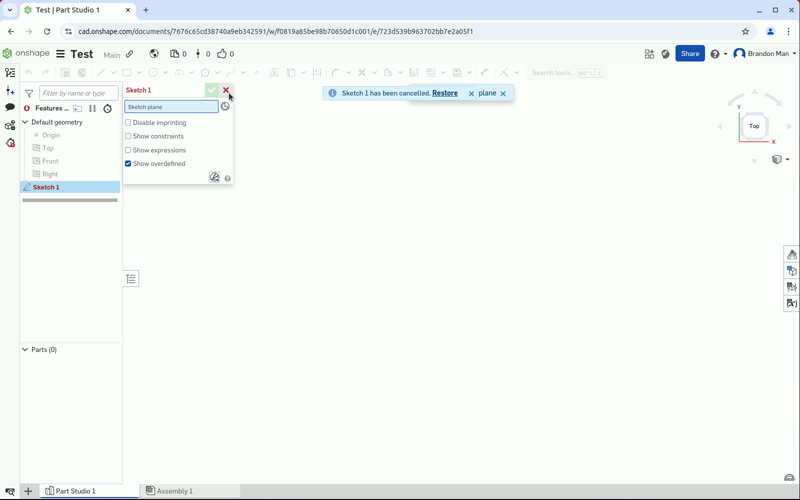
mouse_move(73, 150)
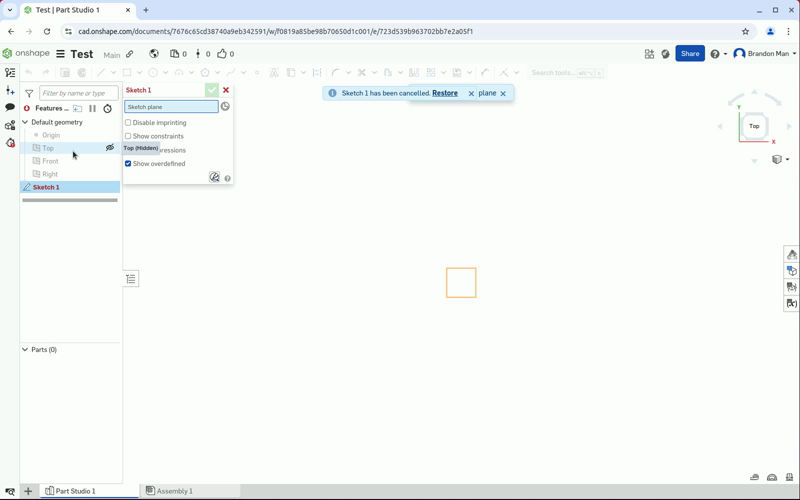
click(73, 150)
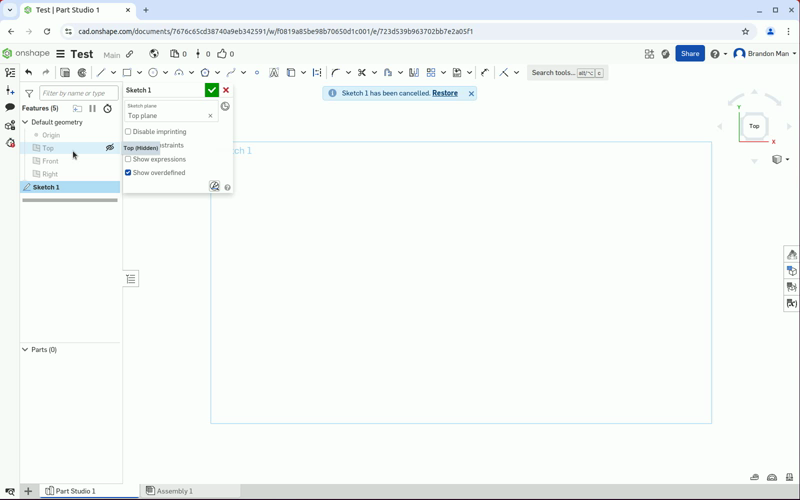
mouse_move(73, 352)
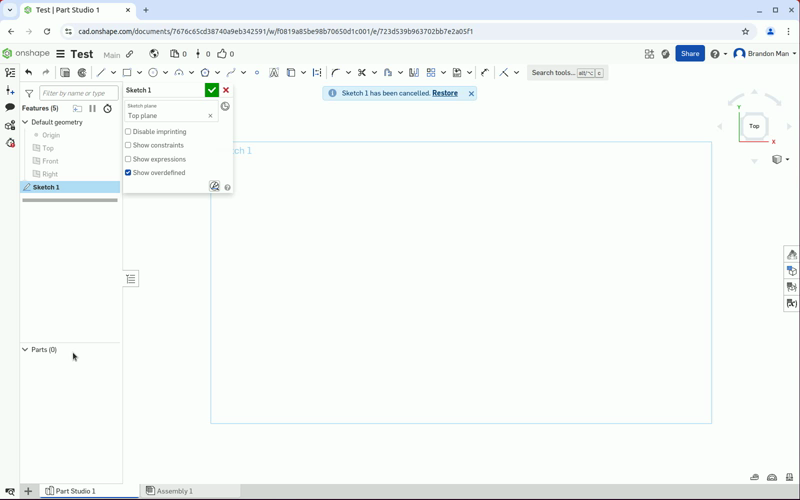
key(y)
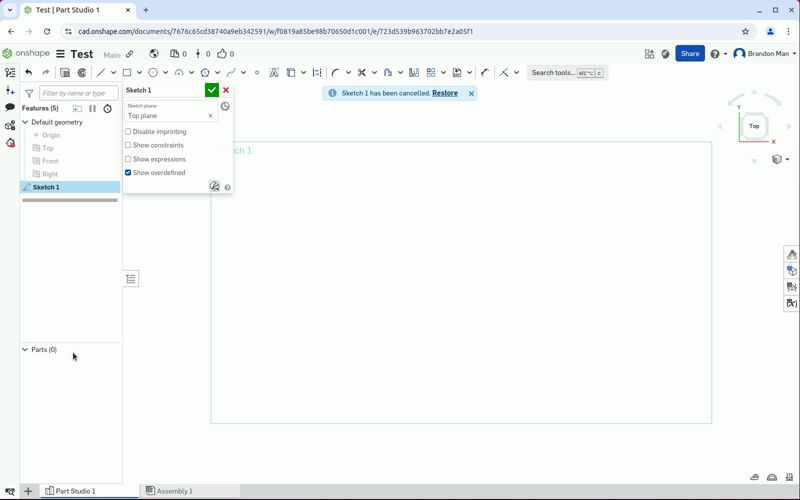
key(c)
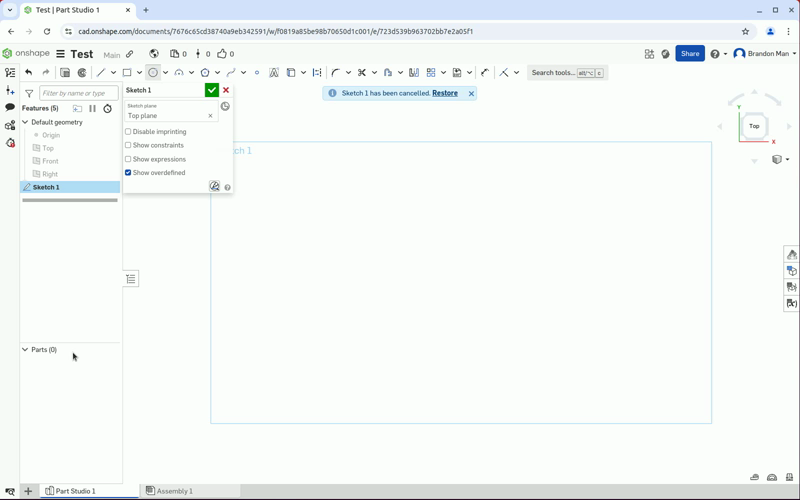
key_down(shift)
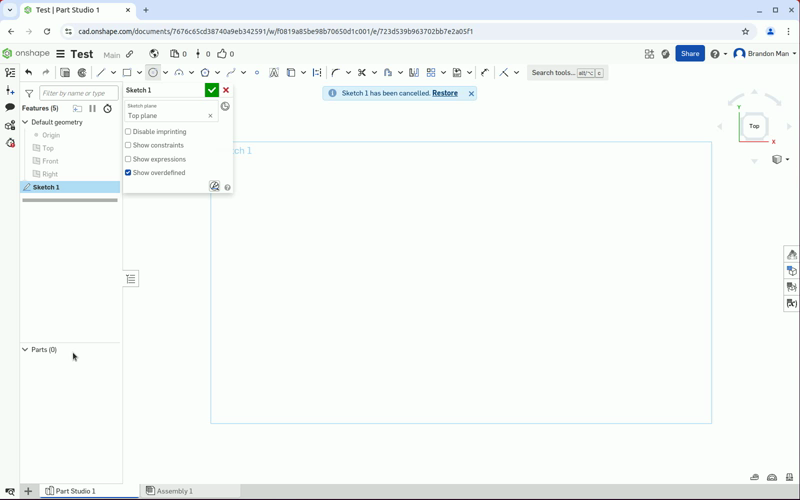
mouse_move(461, 282)
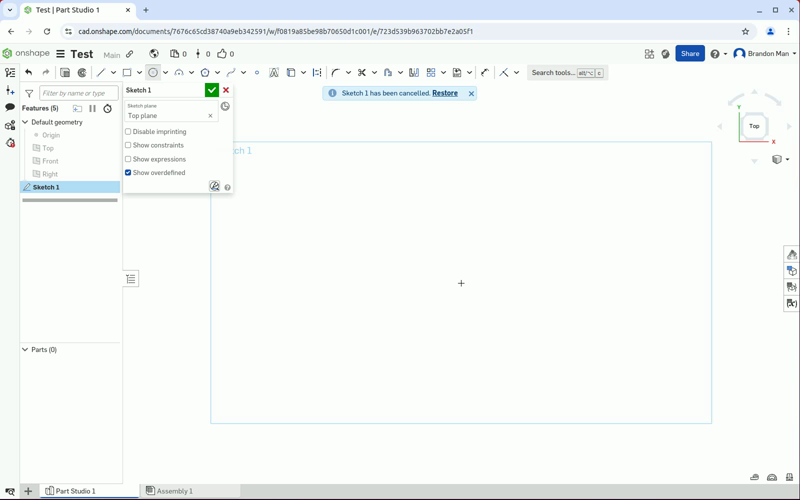
click(461, 282)
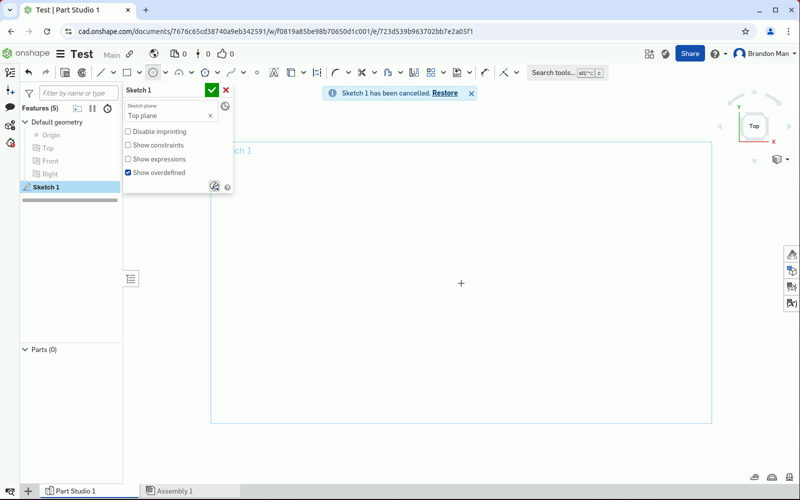
key_up(shift)
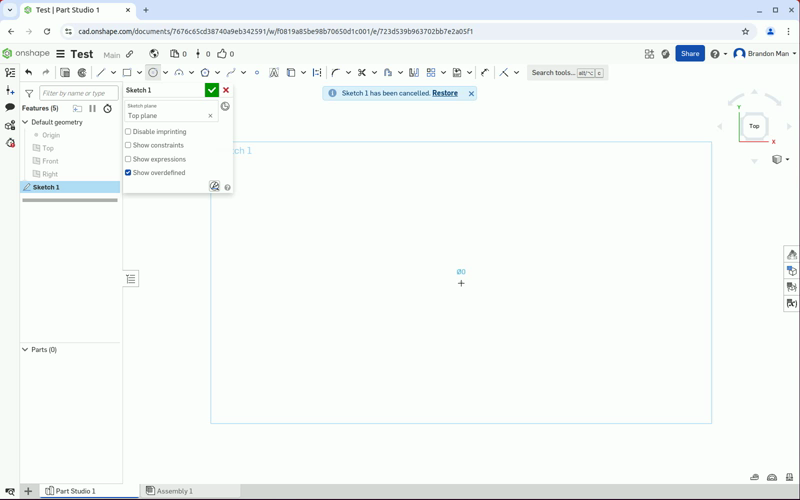
mouse_move(492, 282)
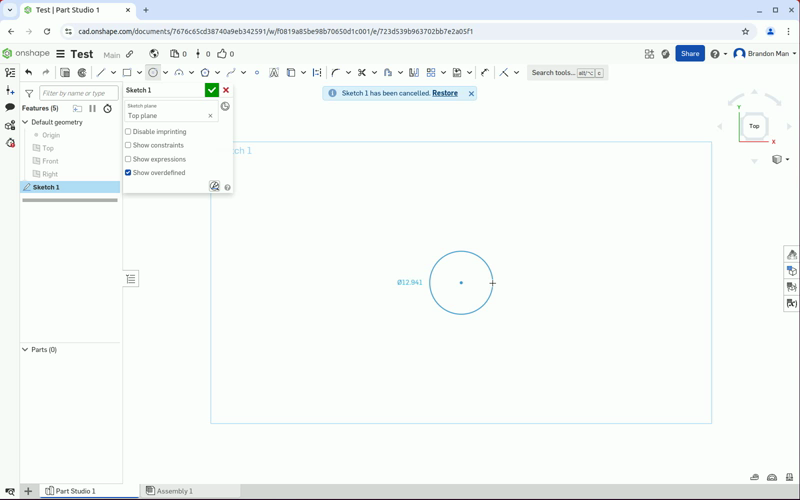
click(492, 282)
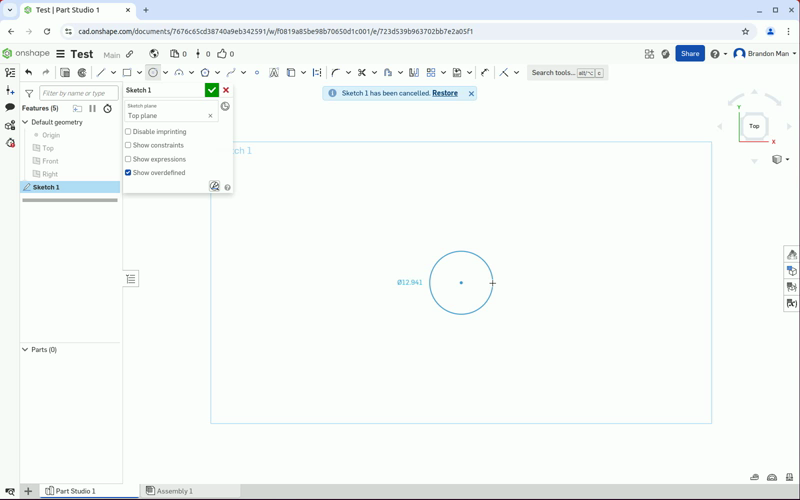
key(esc)
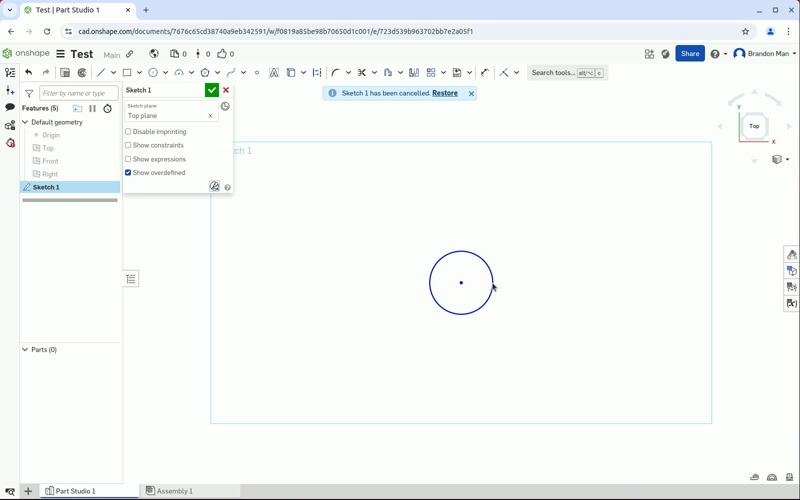
key(c)
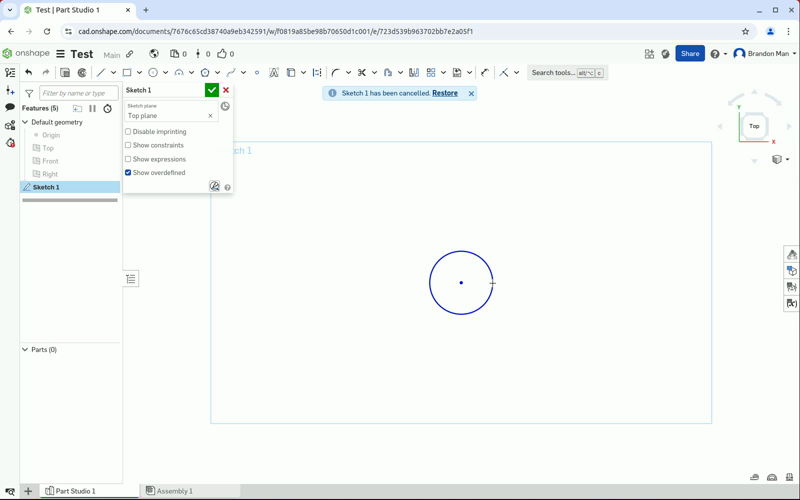
key_down(shift)
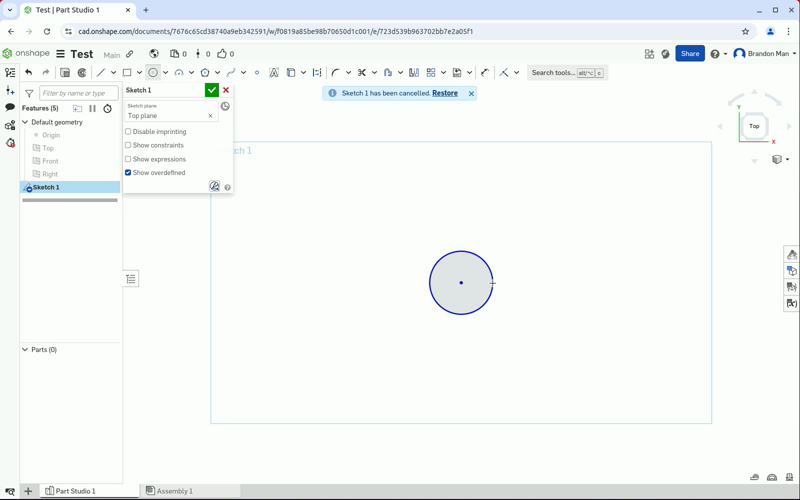
mouse_move(461, 282)
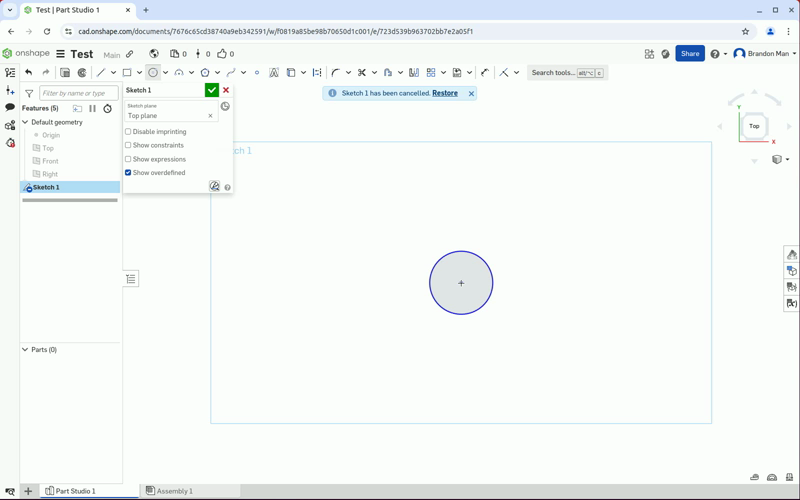
click(461, 282)
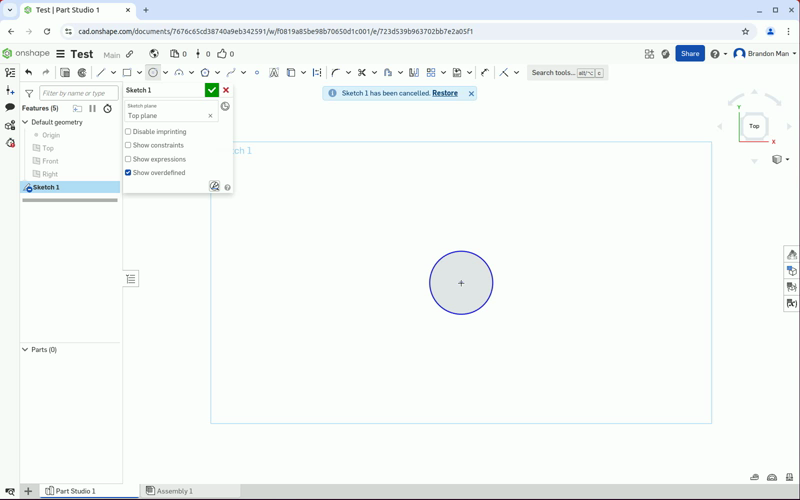
key_up(shift)
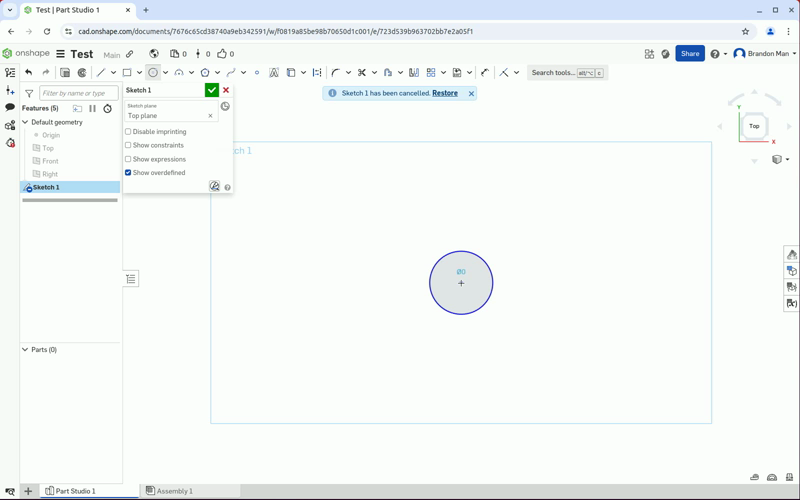
mouse_move(478, 282)
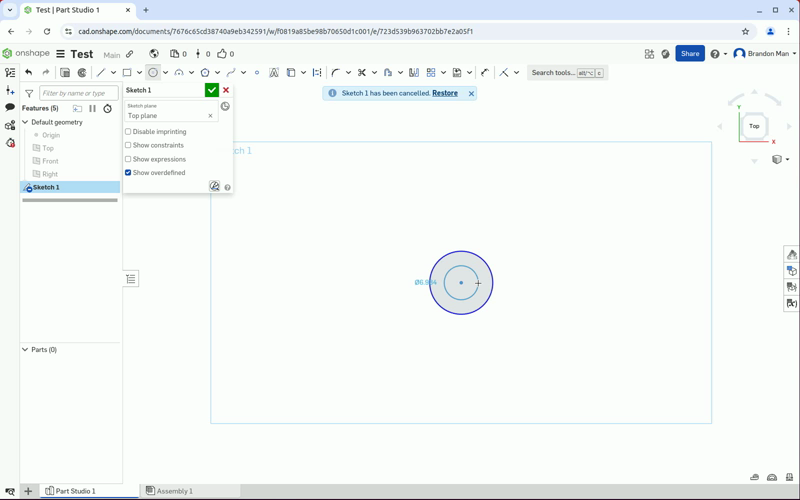
click(478, 282)
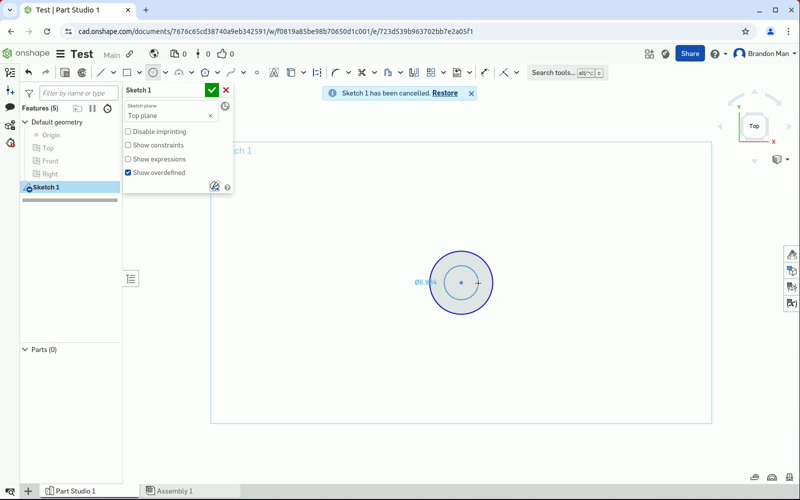
key(esc)
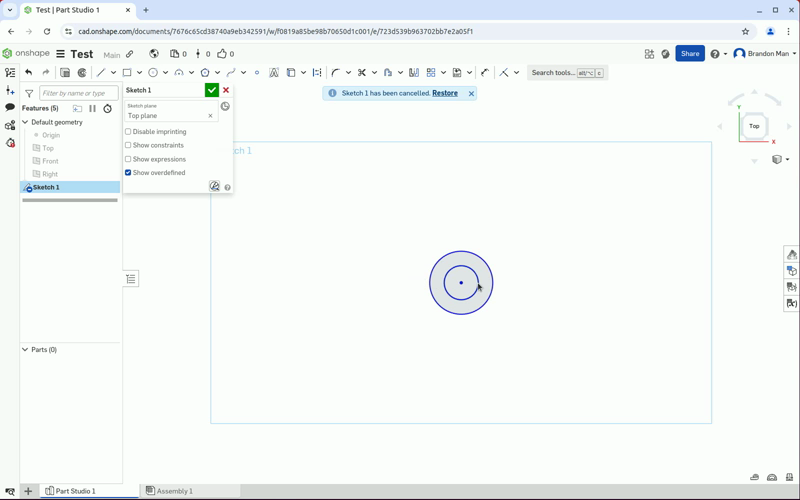
mouse_move(442, 269)
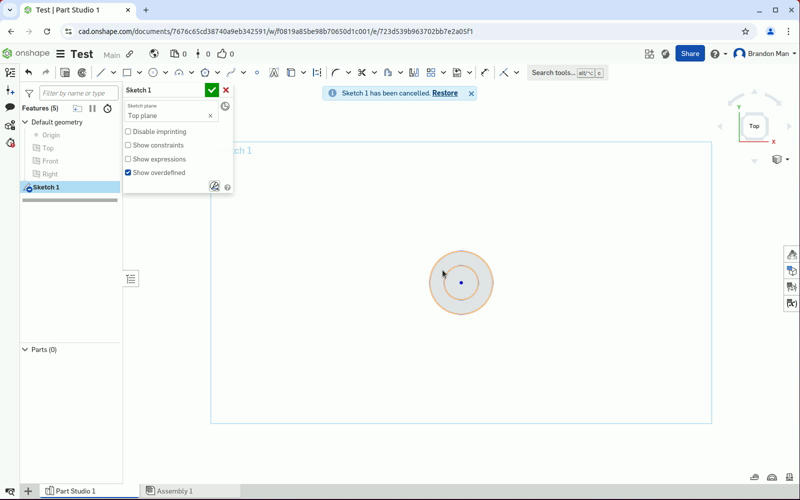
click(442, 269)
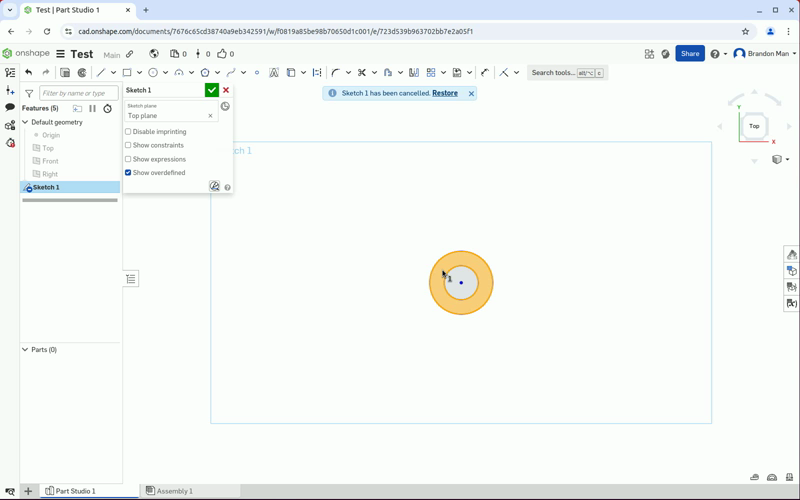
mouse_move(73, 352)
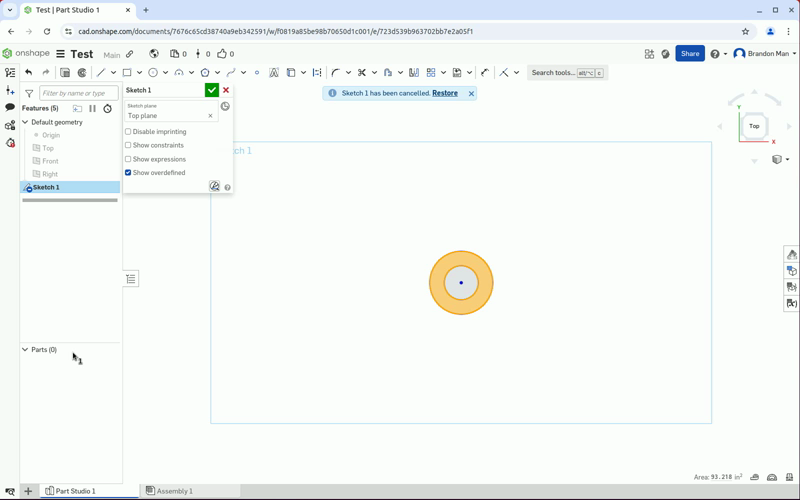
key(shift+y)
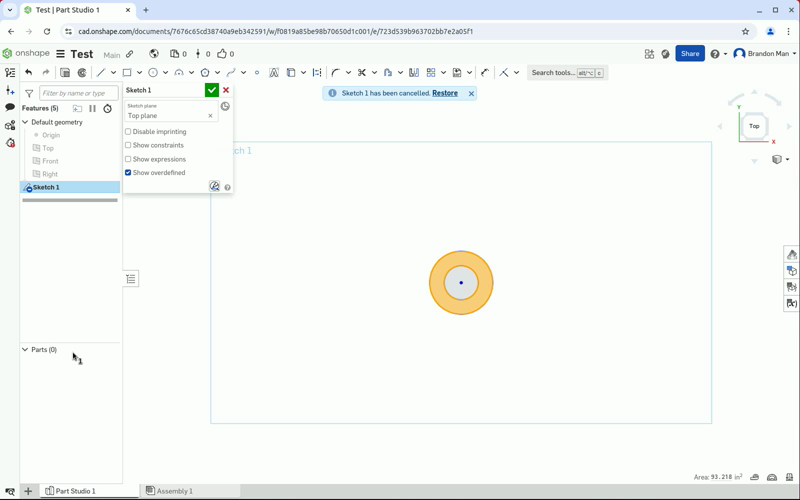
key(shift+e)
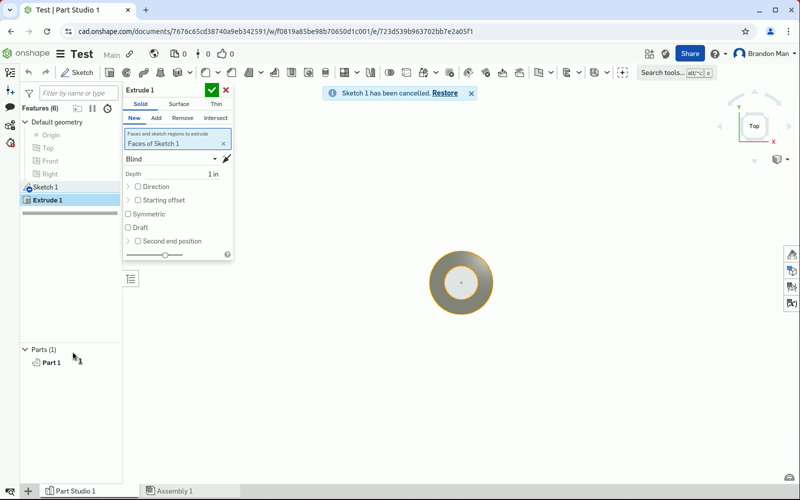
mouse_move(143, 106)
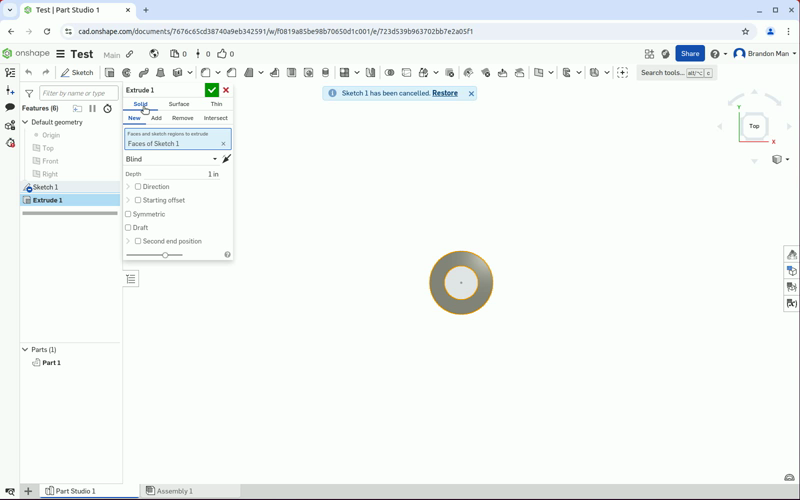
click(143, 106)
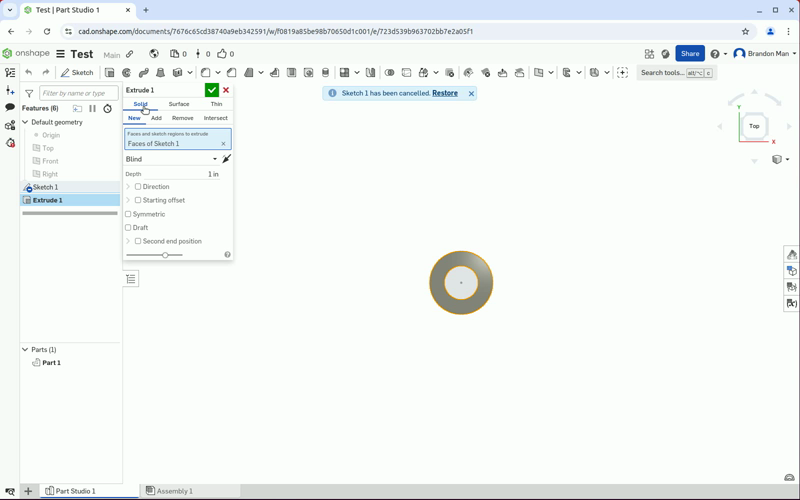
mouse_move(137, 120)
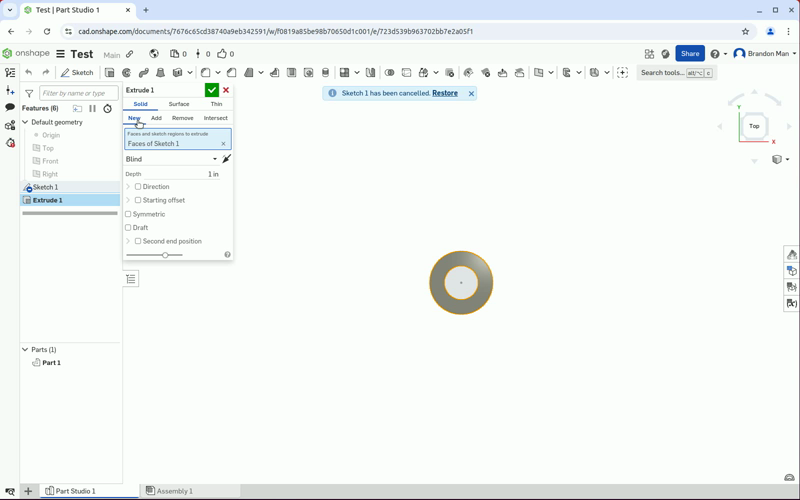
click(137, 120)
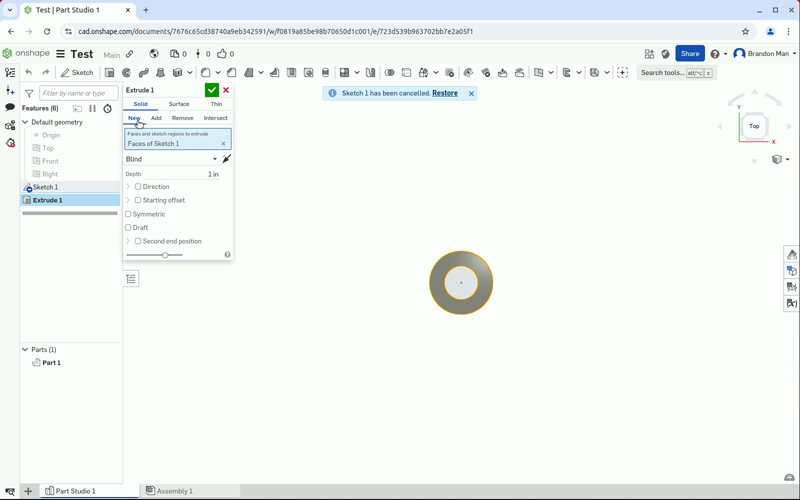
key(tab, 4)
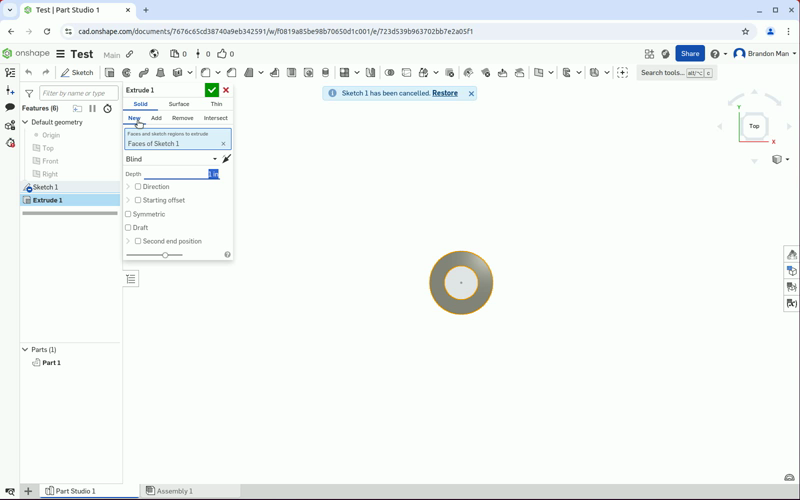
text(12.998)
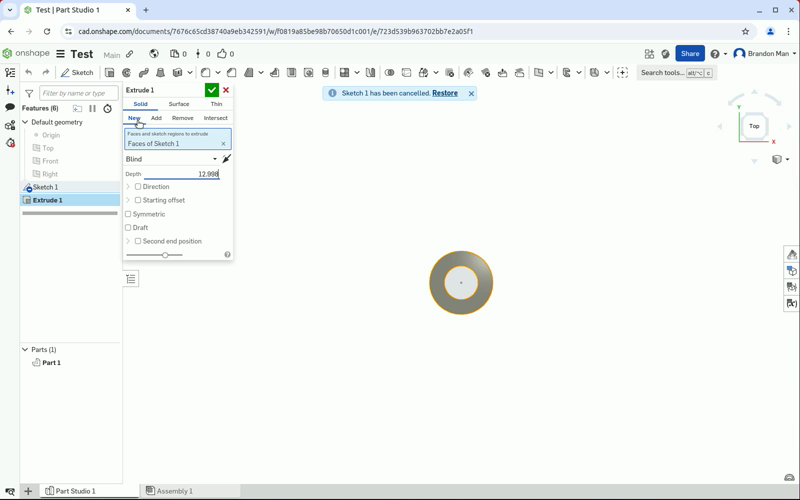
key(tab, 3)
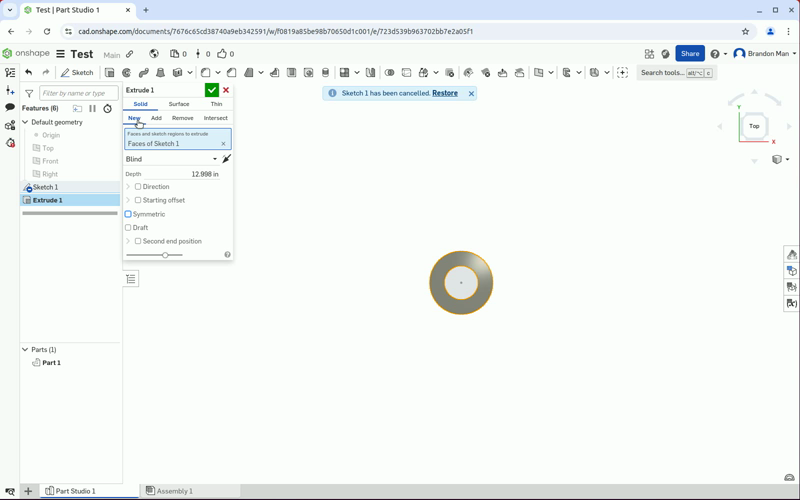
key(space)
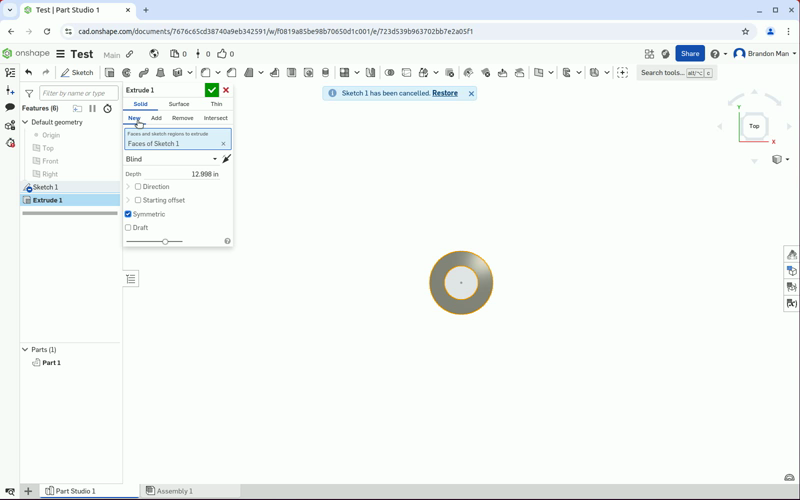
key(enter)
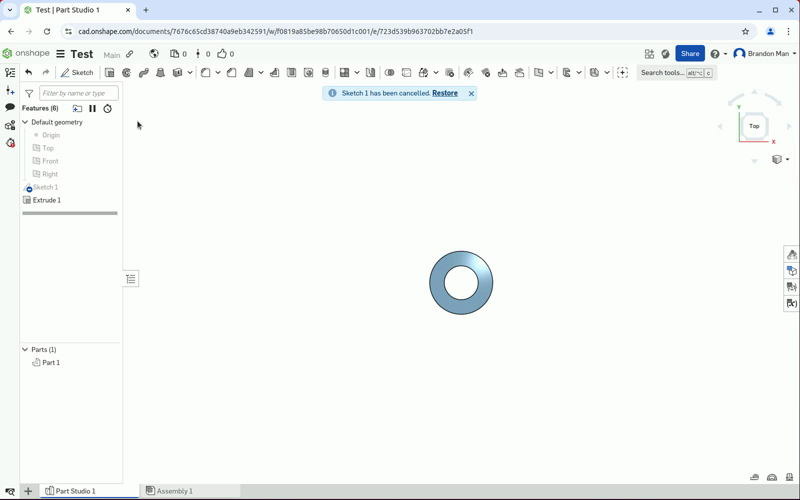
key(shift+h)
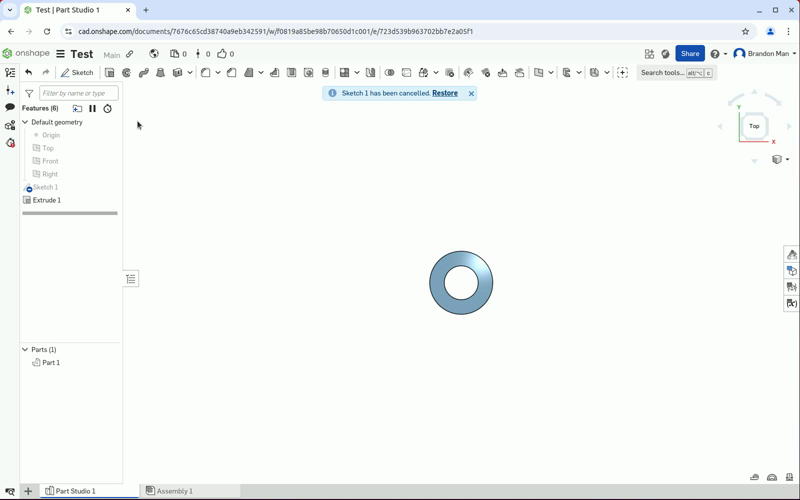
key(shift+h)
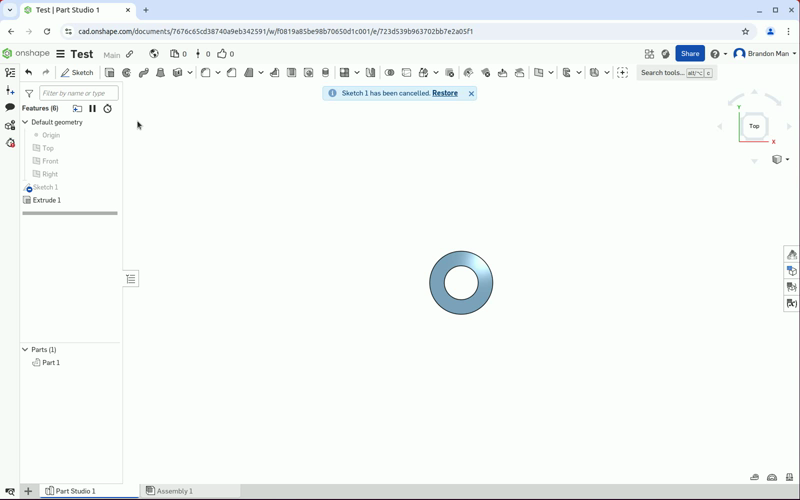
mouse_move(73, 189)
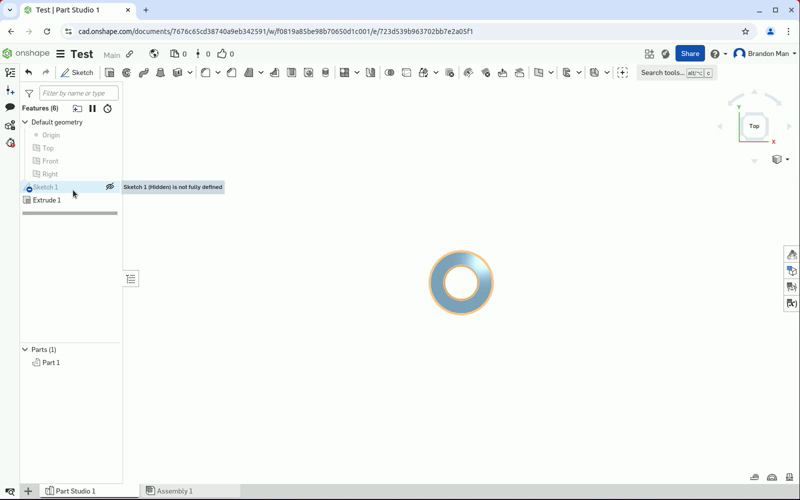
click(73, 189)
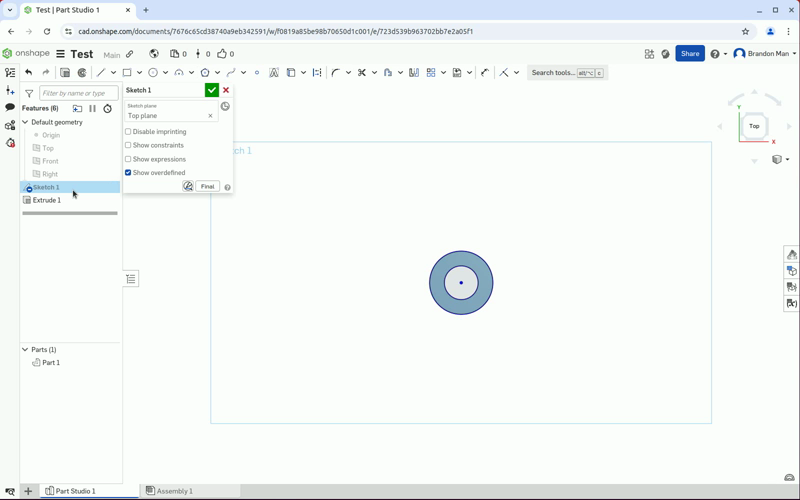
mouse_move(229, 92)
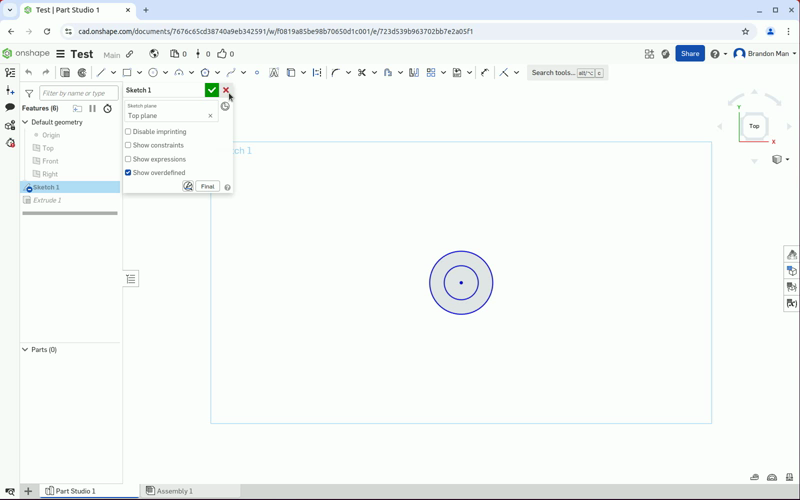
click(229, 92)
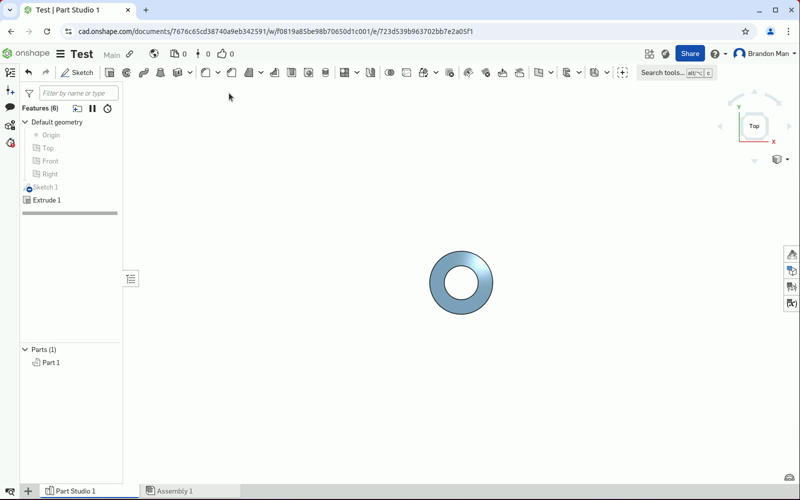
mouse_move(73, 352)
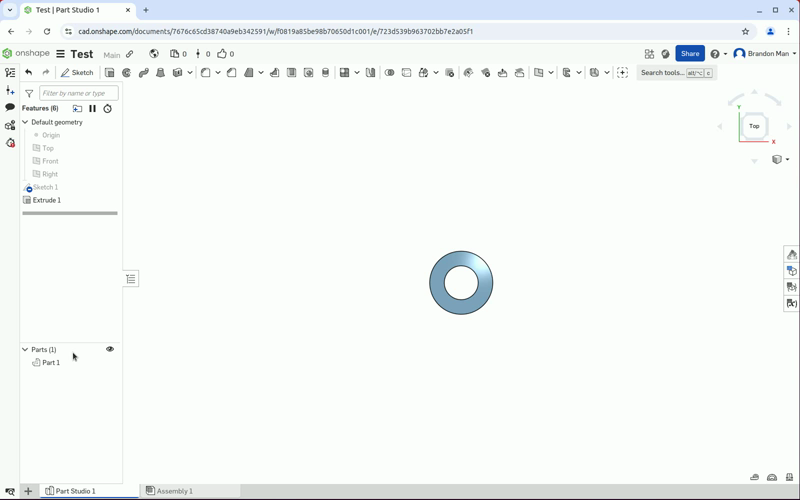
key(y)
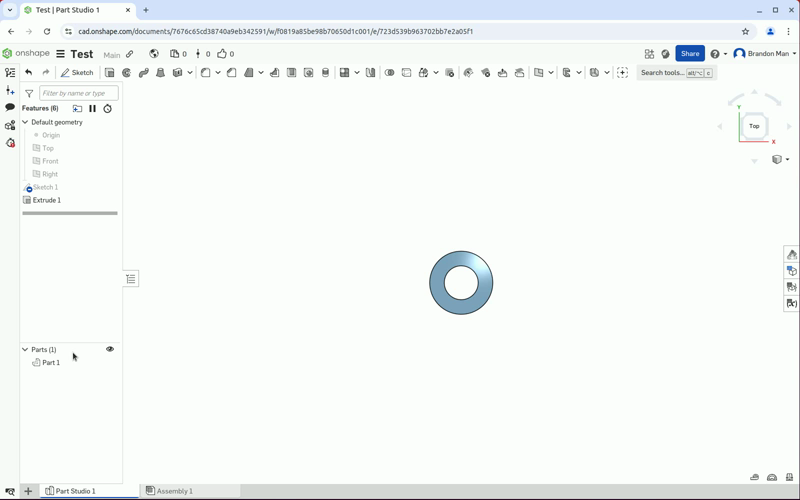
key(shift+p)
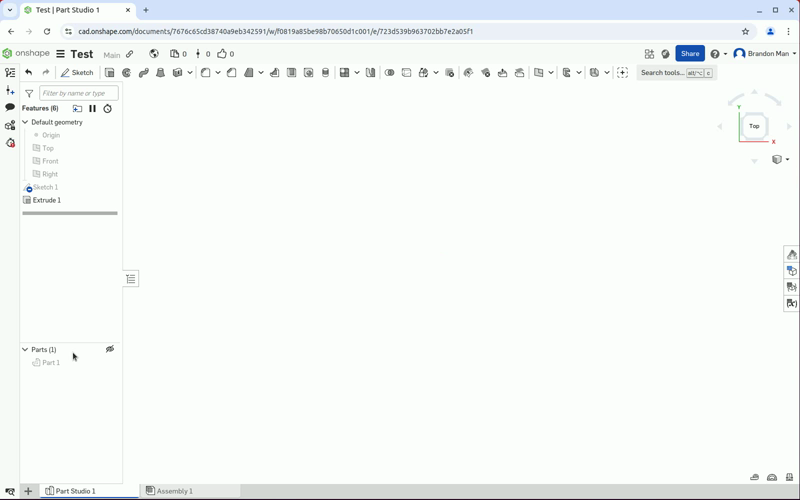
key(space)
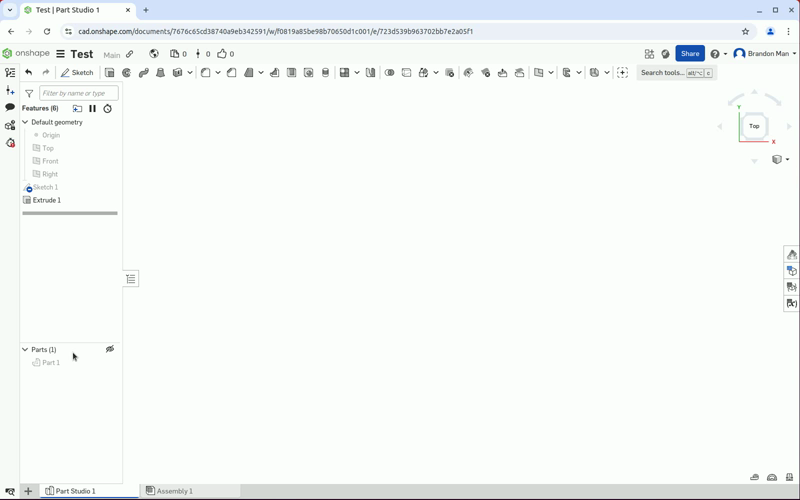
key_down(shift)
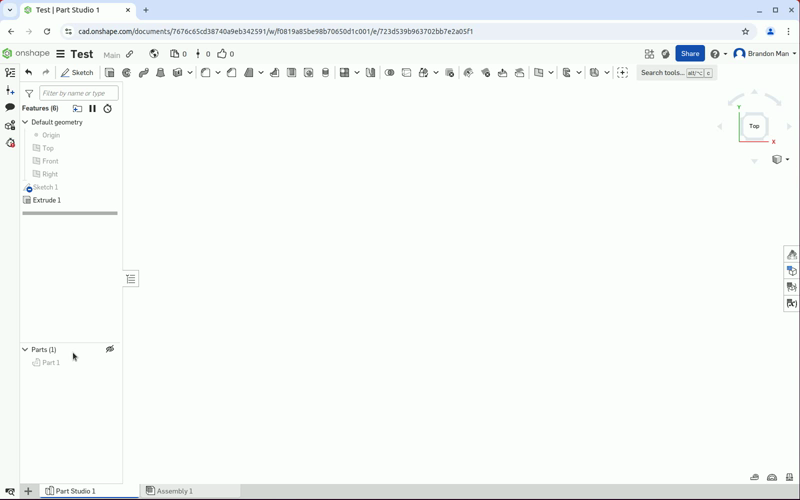
key(up)
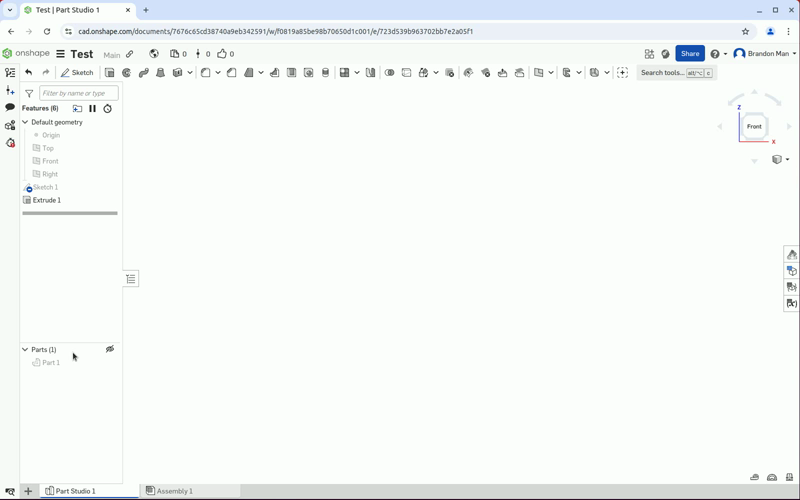
key_up(shift)
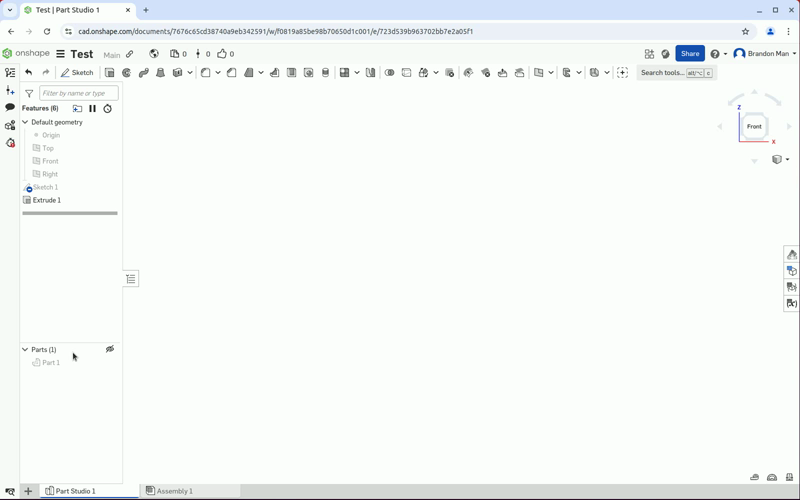
mouse_move(73, 352)
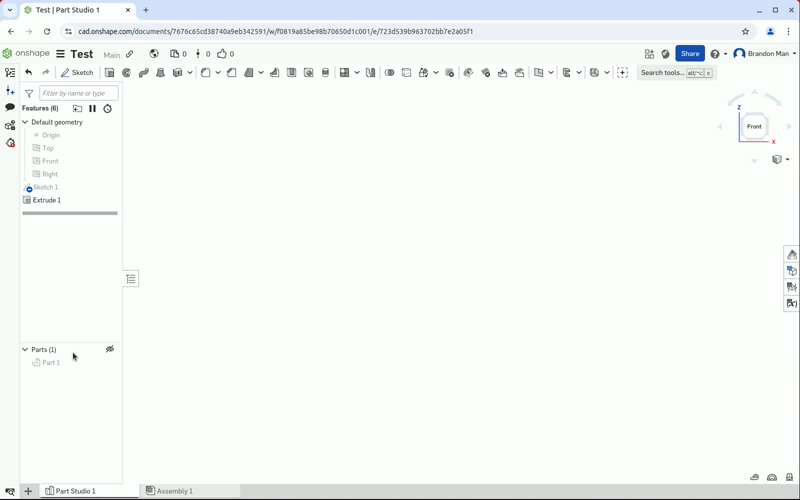
key(shift+y)
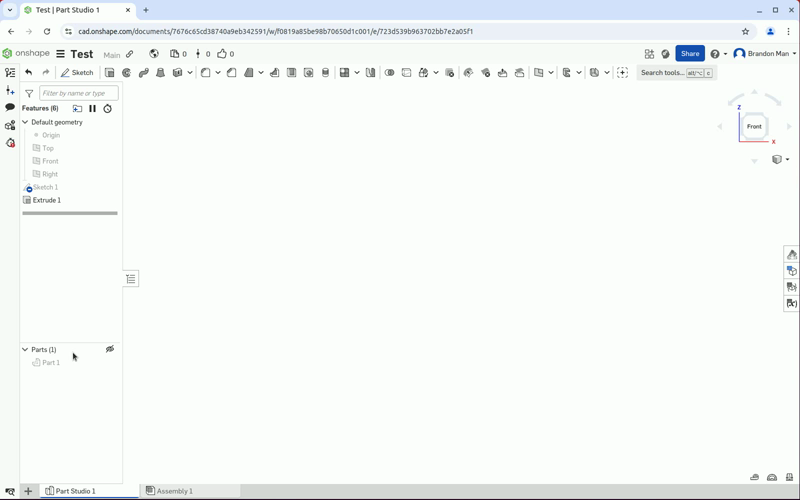
key(shift+s)
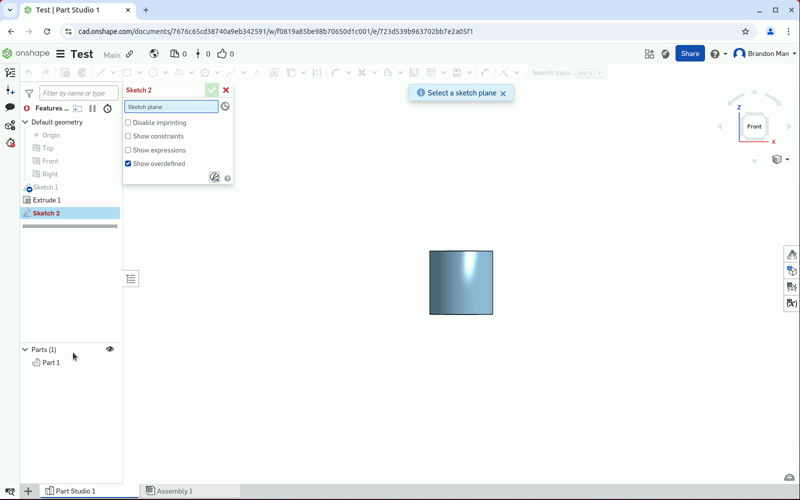
mouse_move(73, 163)
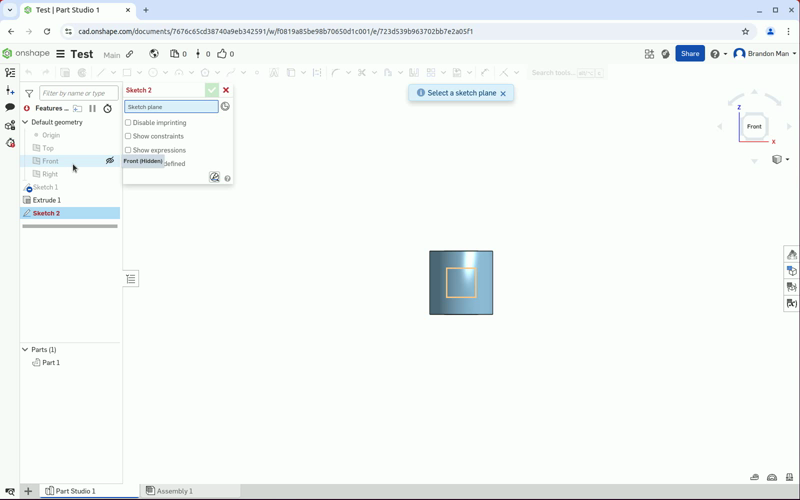
click(73, 163)
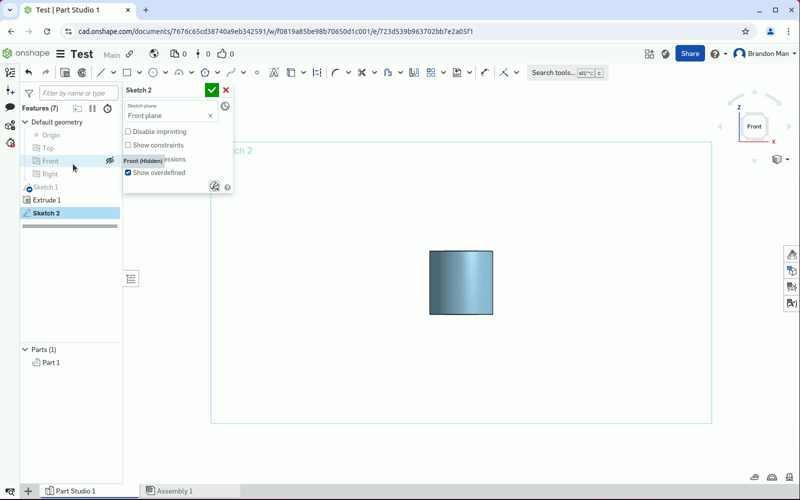
mouse_move(73, 352)
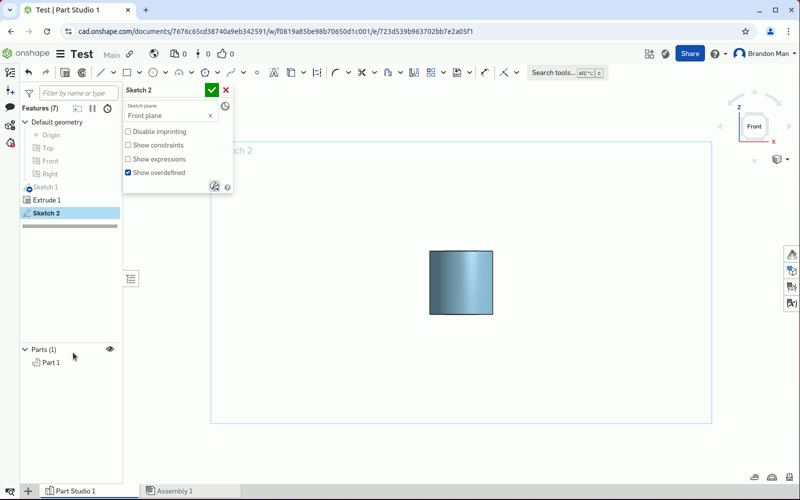
key(y)
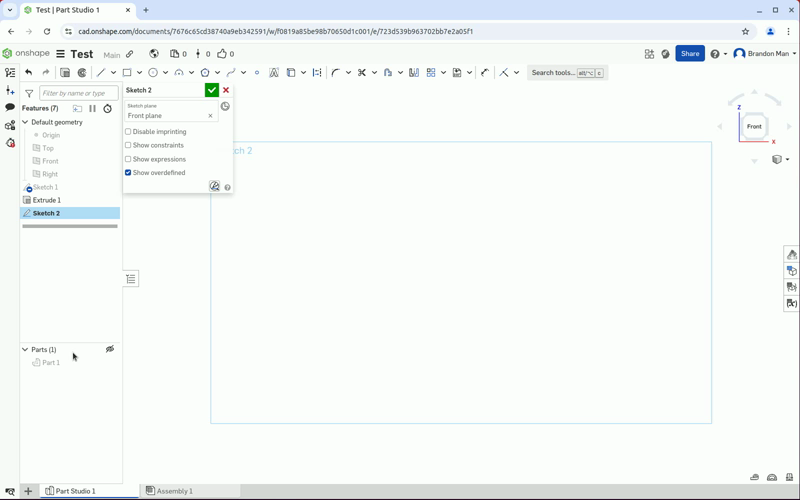
key(c)
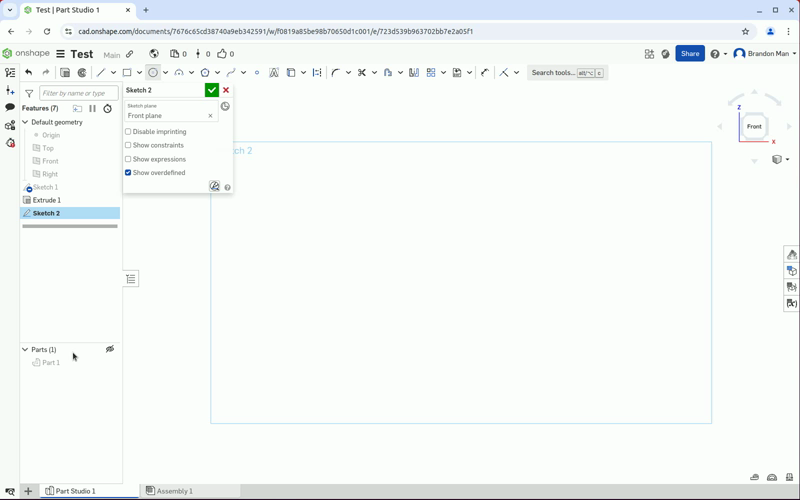
key_down(shift)
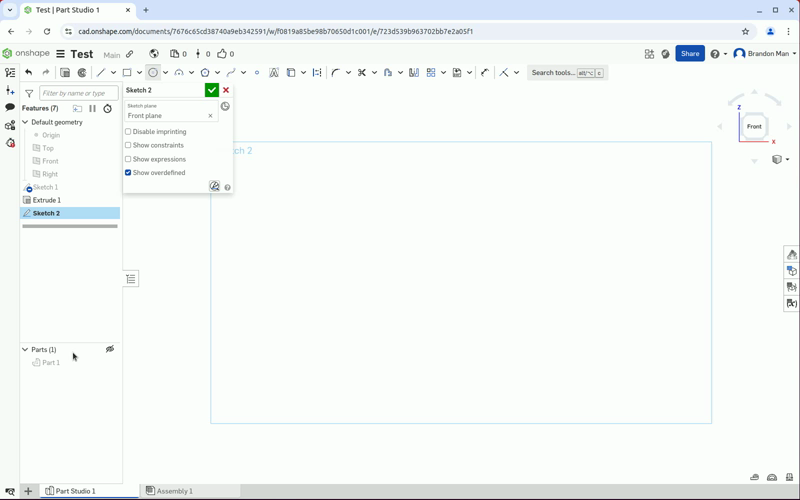
mouse_move(379, 282)
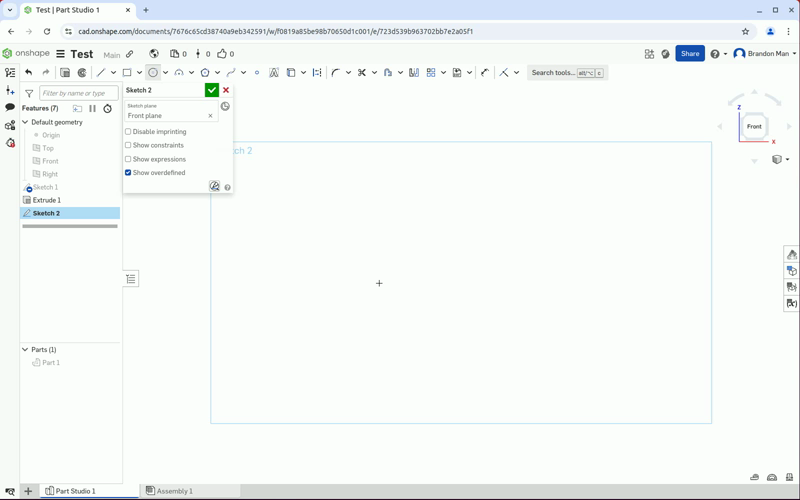
click(379, 282)
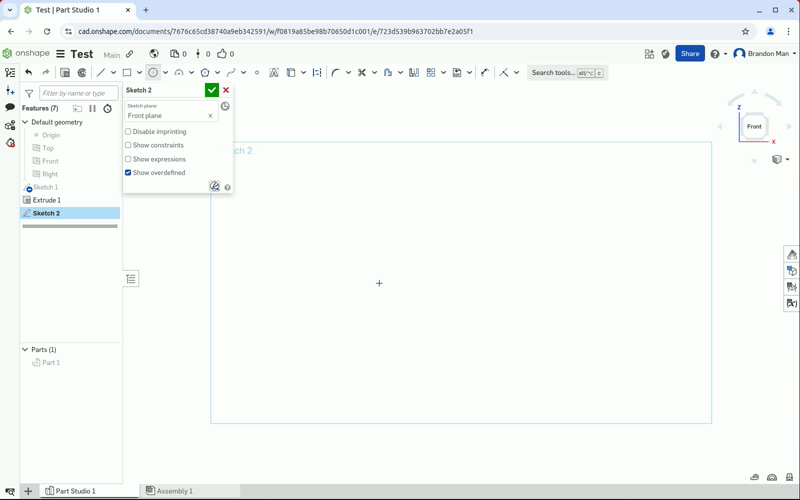
key_up(shift)
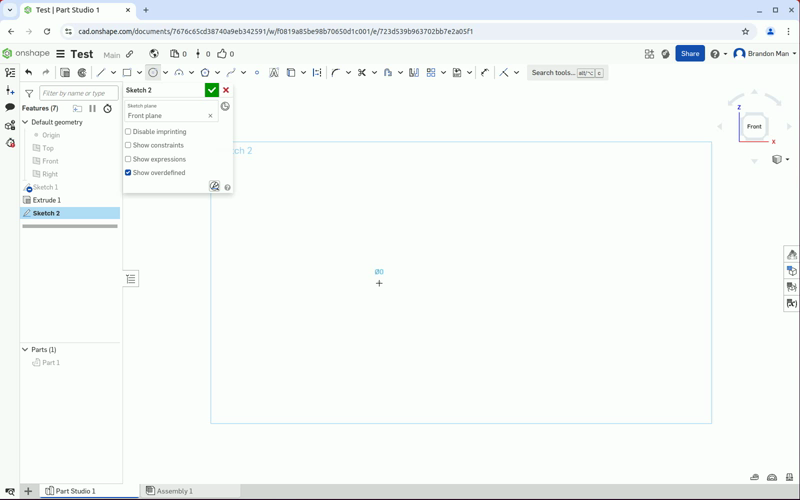
mouse_move(410, 282)
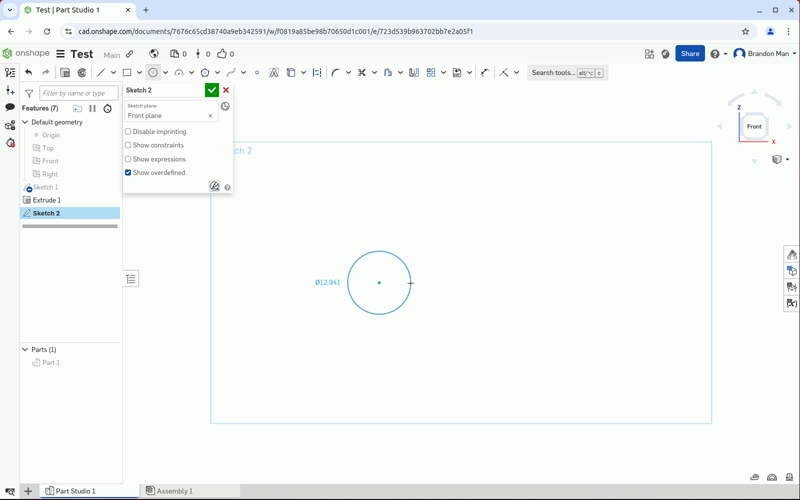
click(410, 282)
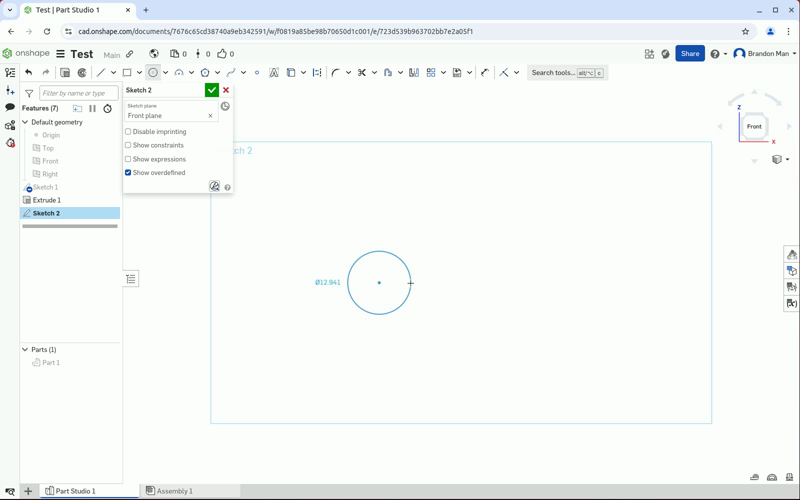
key(esc)
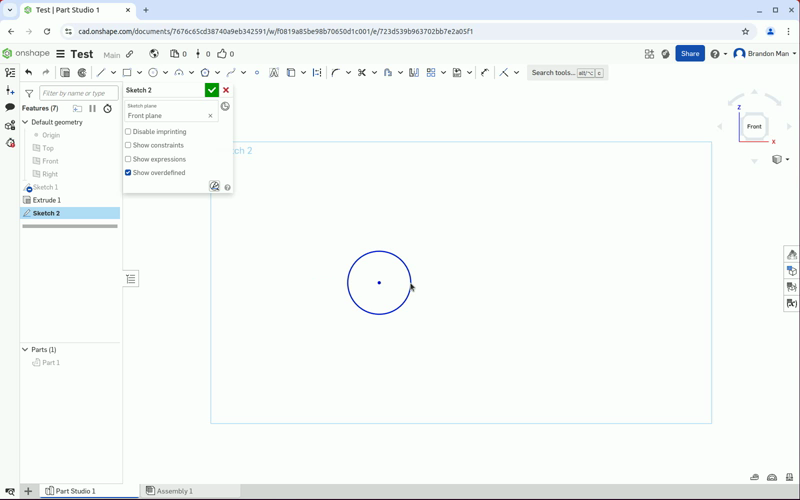
key(c)
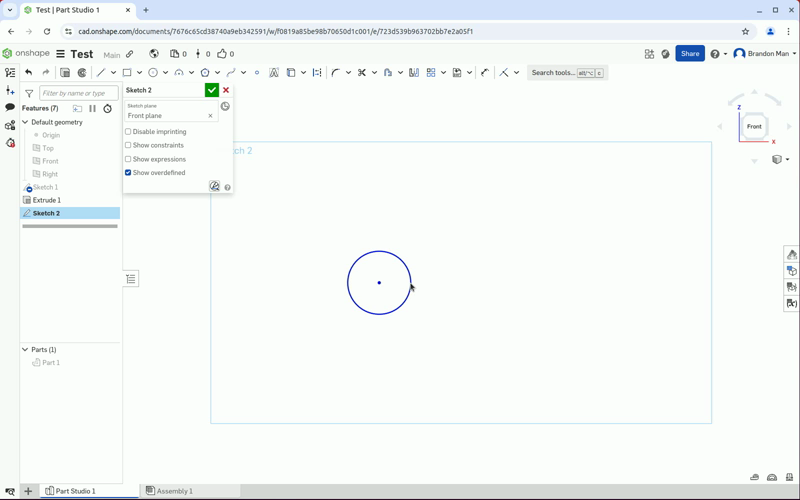
key_down(shift)
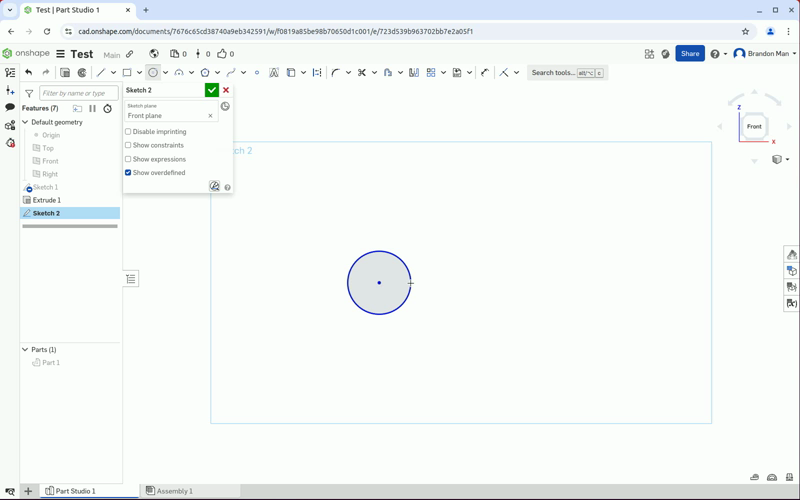
mouse_move(379, 282)
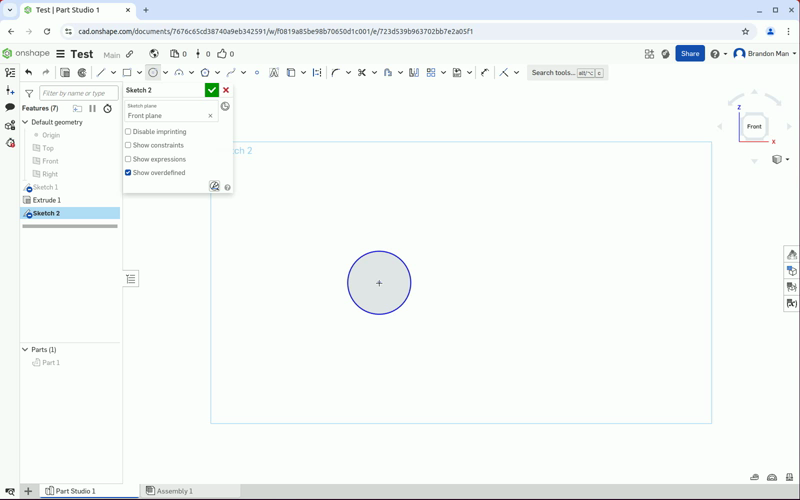
click(379, 282)
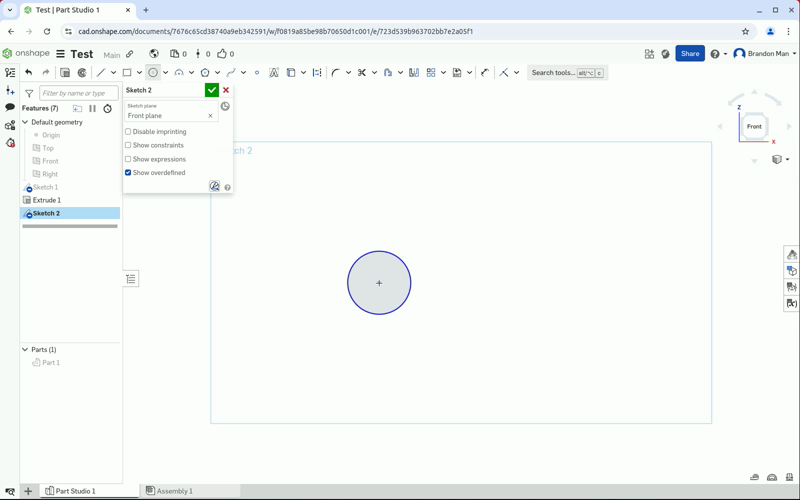
key_up(shift)
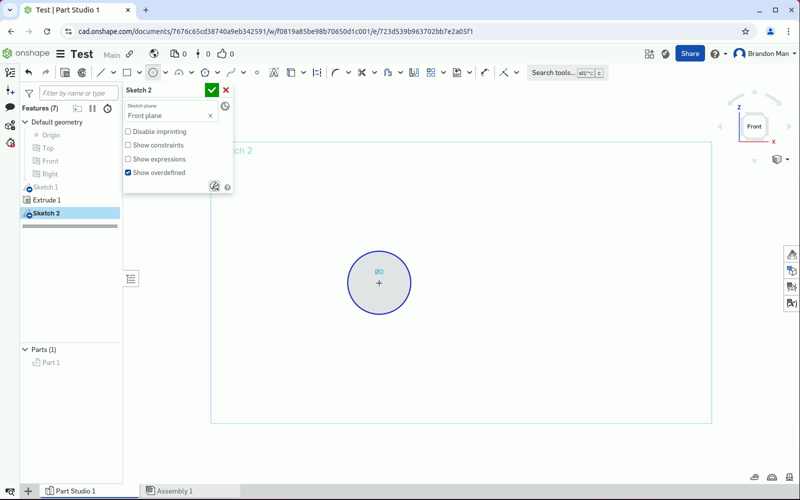
mouse_move(396, 282)
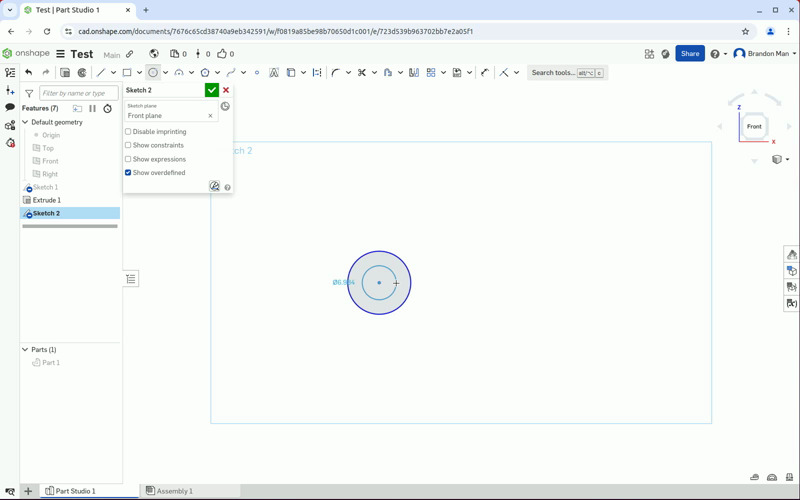
click(396, 282)
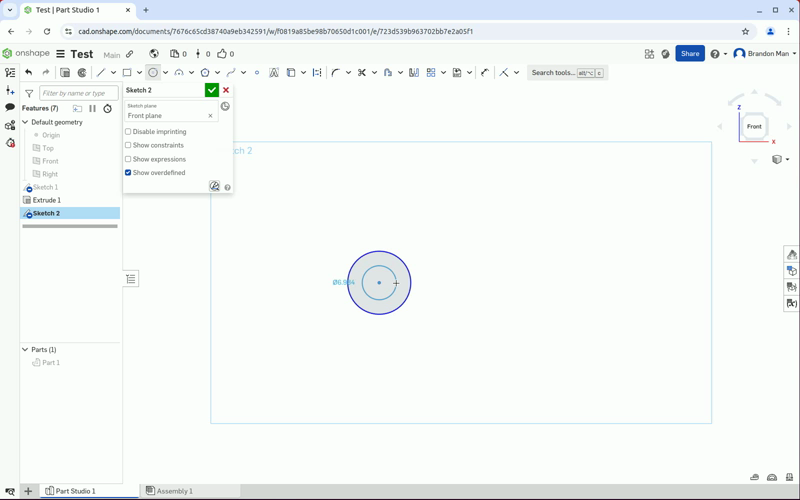
key(esc)
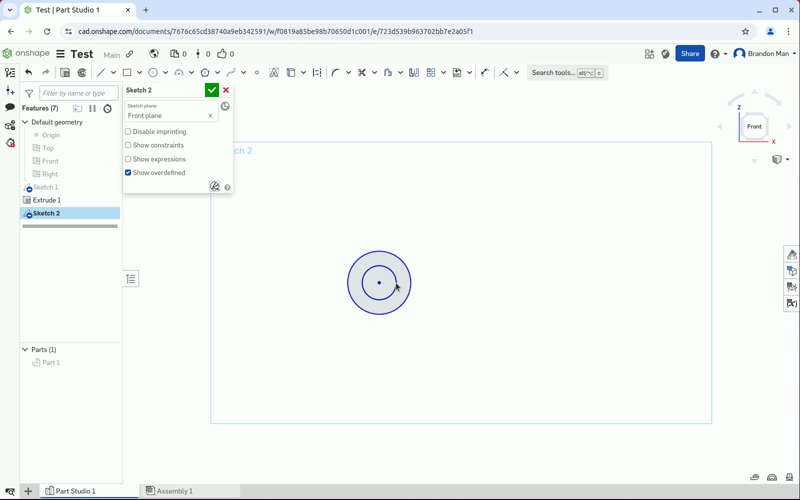
mouse_move(397, 300)
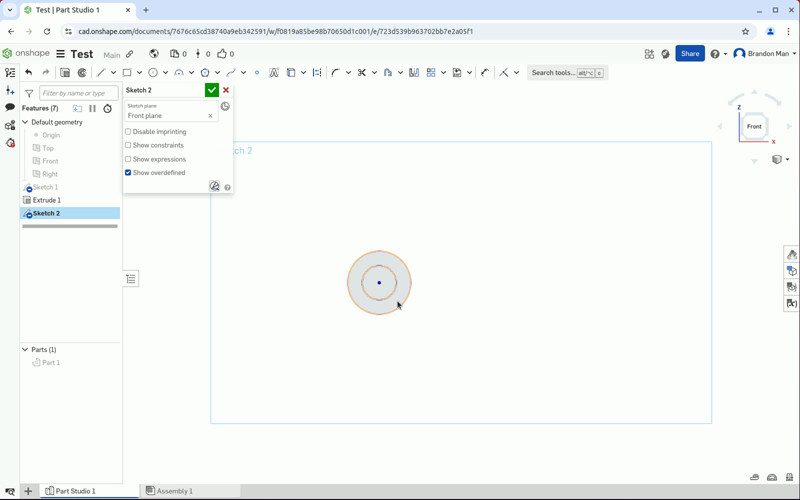
click(397, 300)
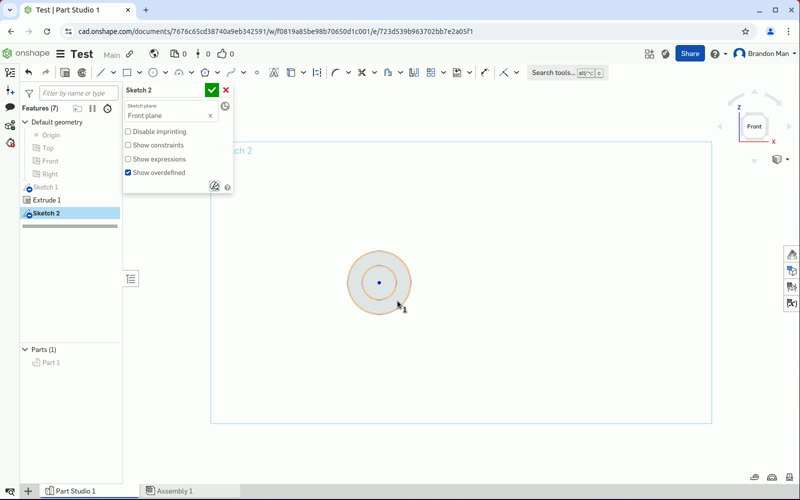
mouse_move(73, 352)
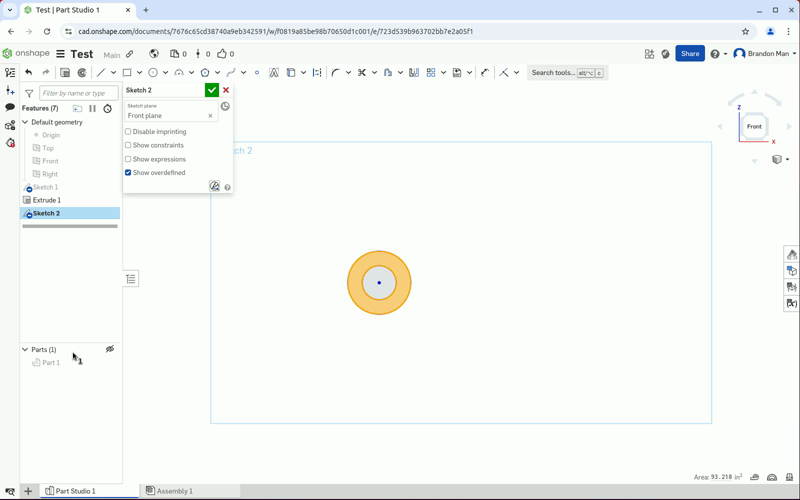
key(shift+y)
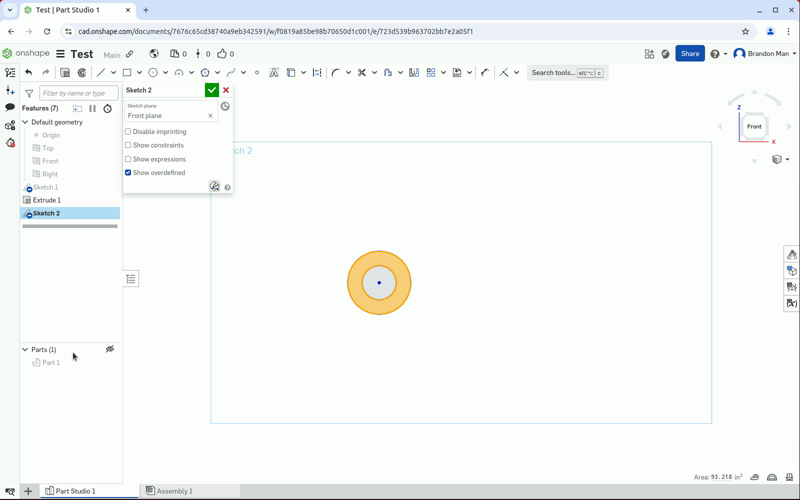
key(shift+e)
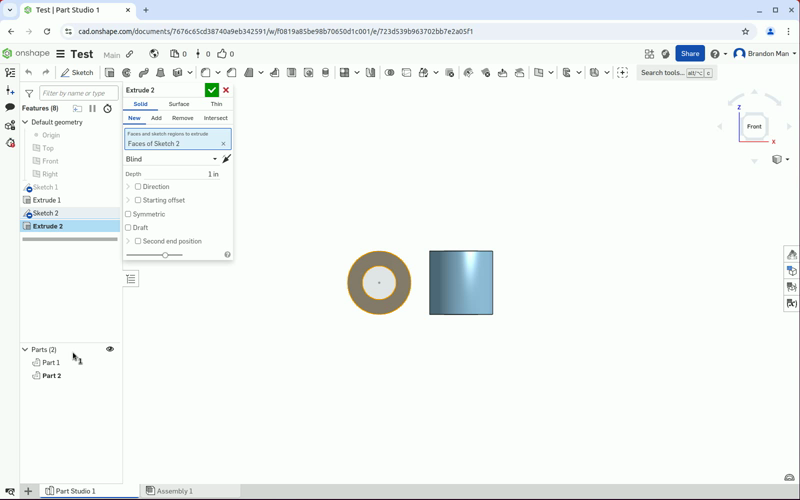
mouse_move(143, 106)
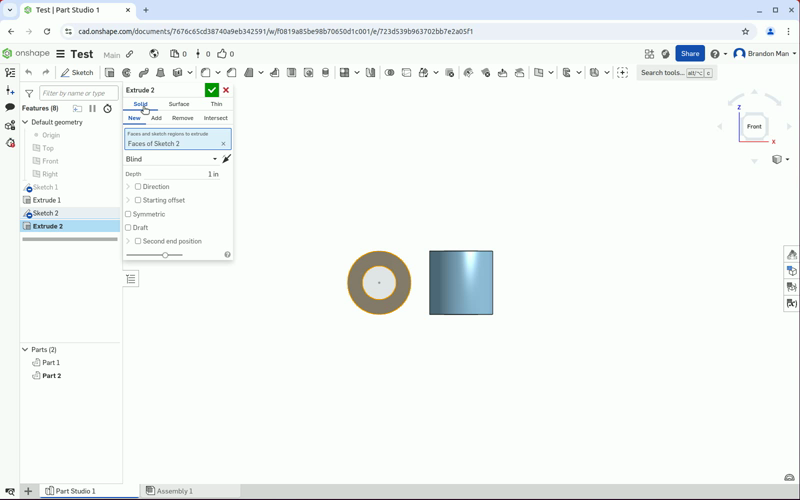
click(143, 106)
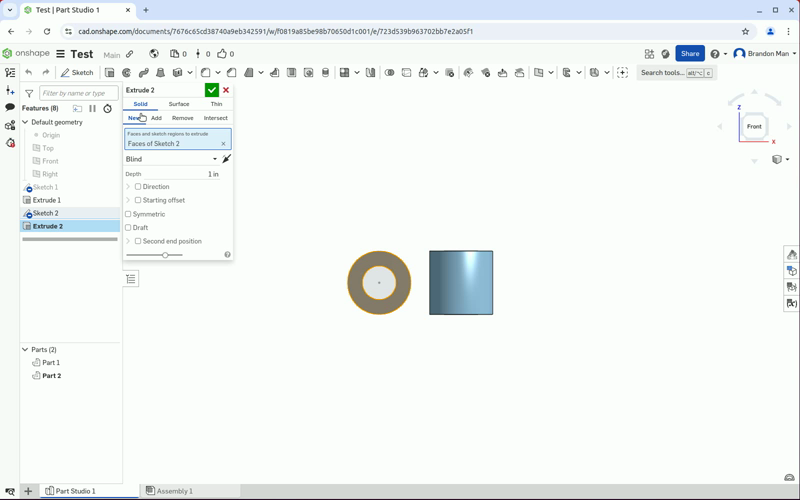
mouse_move(137, 120)
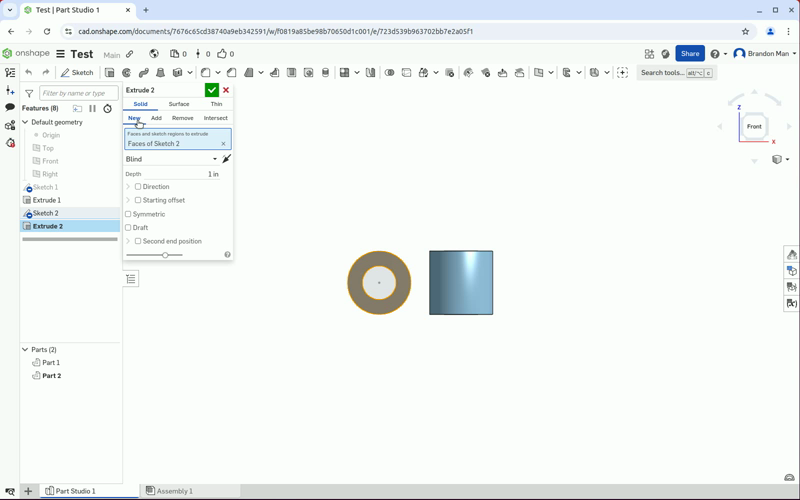
click(137, 120)
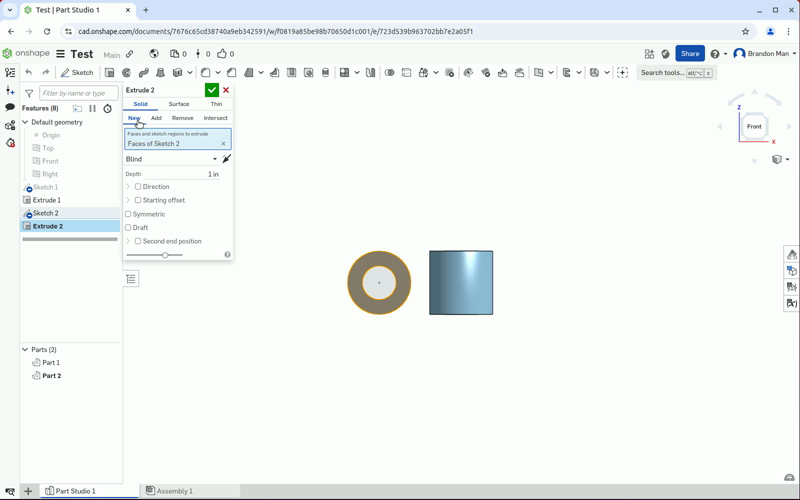
key(tab, 4)
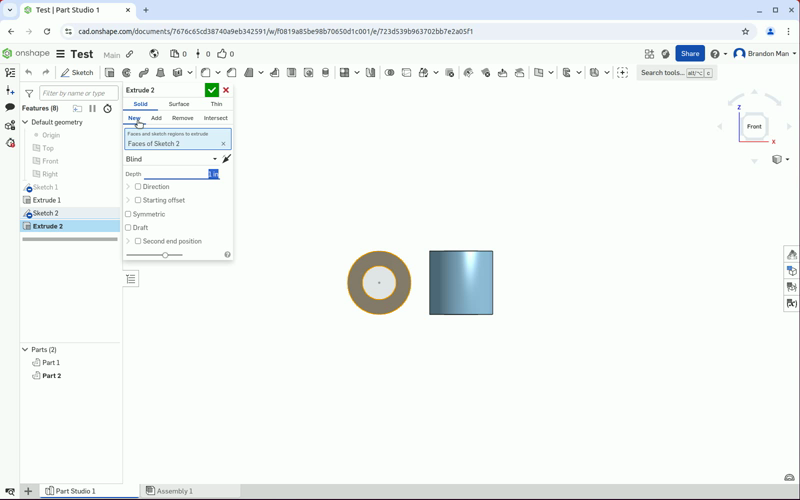
text(15.886)
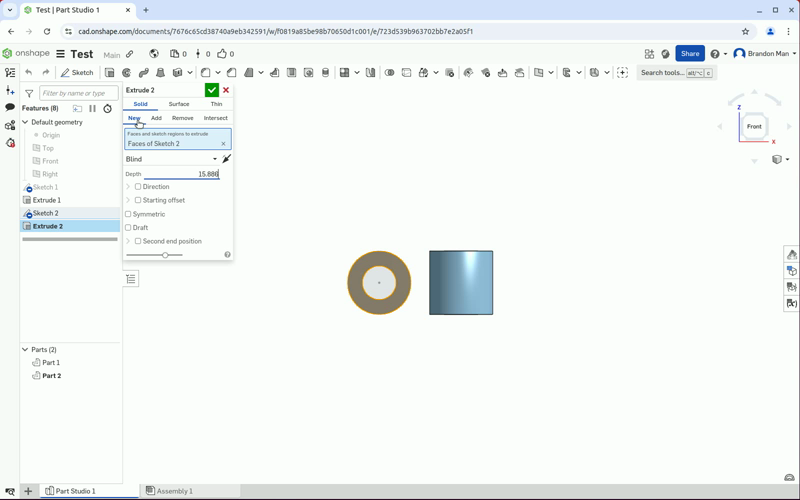
key(tab, 3)
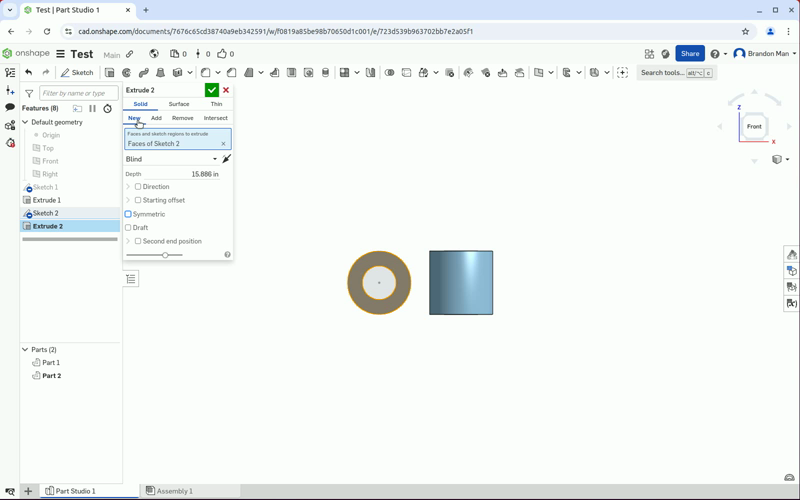
key(space)
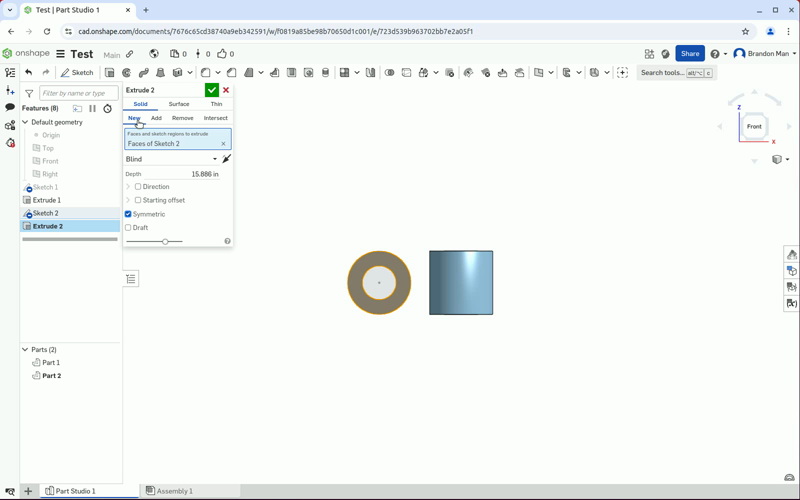
key(enter)
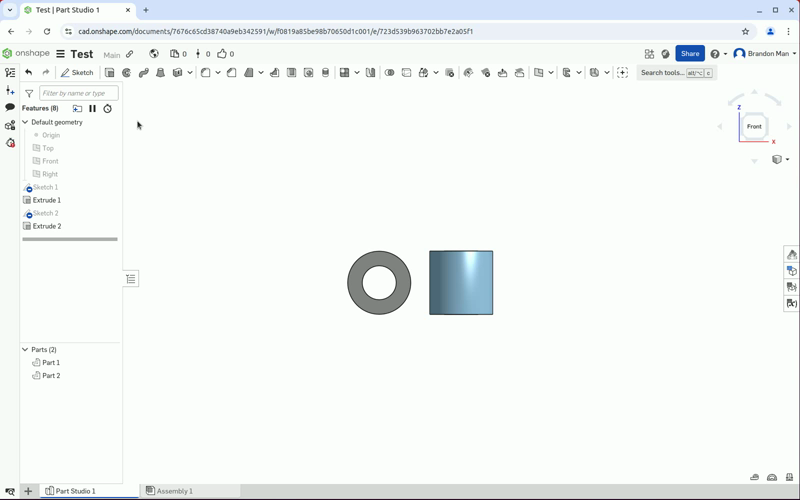
key(shift+h)
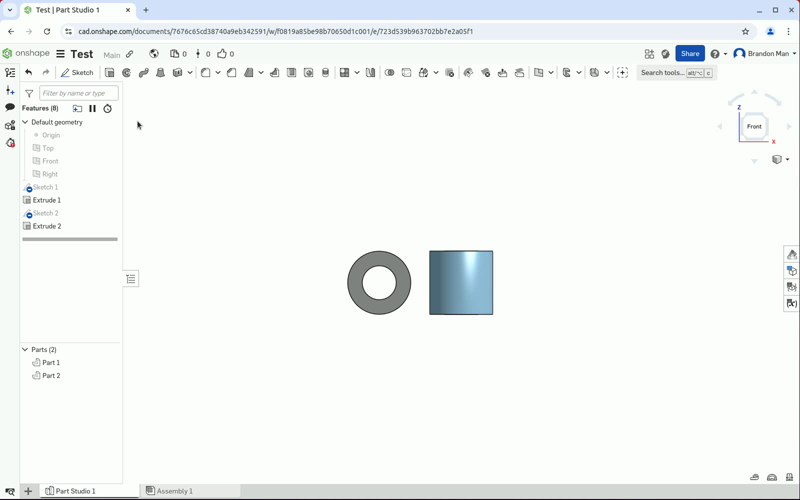
key(shift+h)
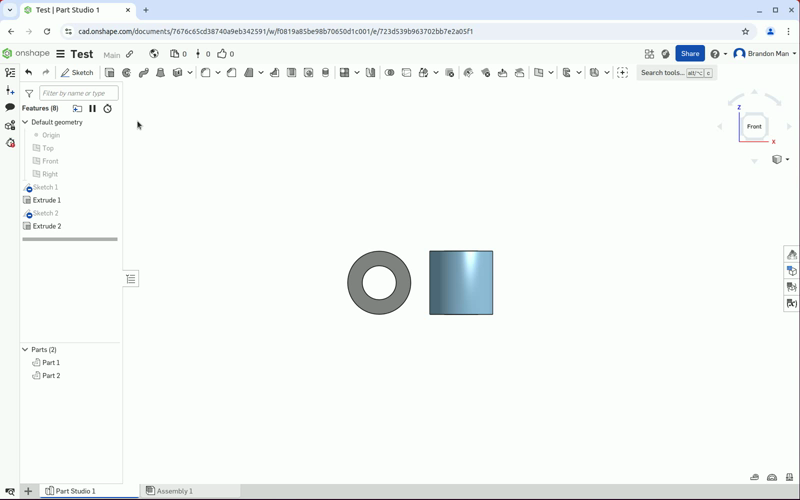
mouse_move(73, 189)
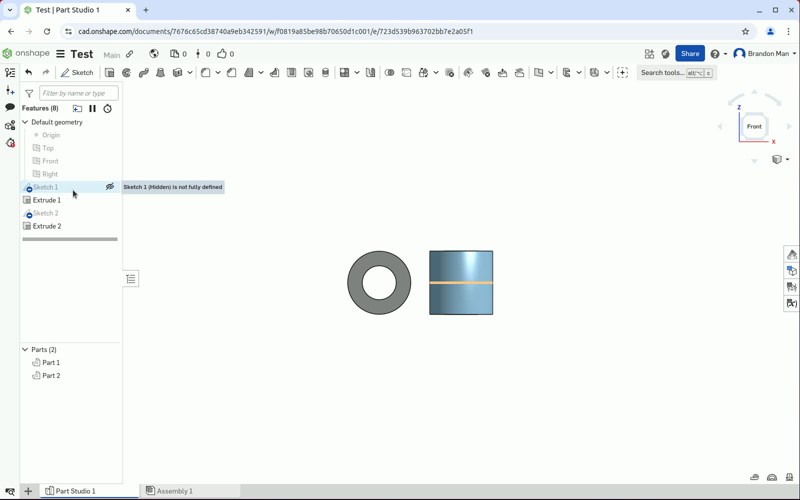
click(73, 189)
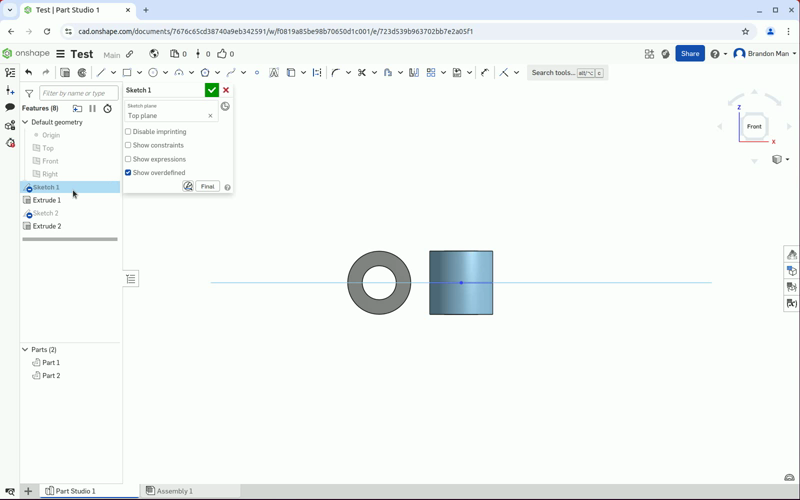
mouse_move(229, 92)
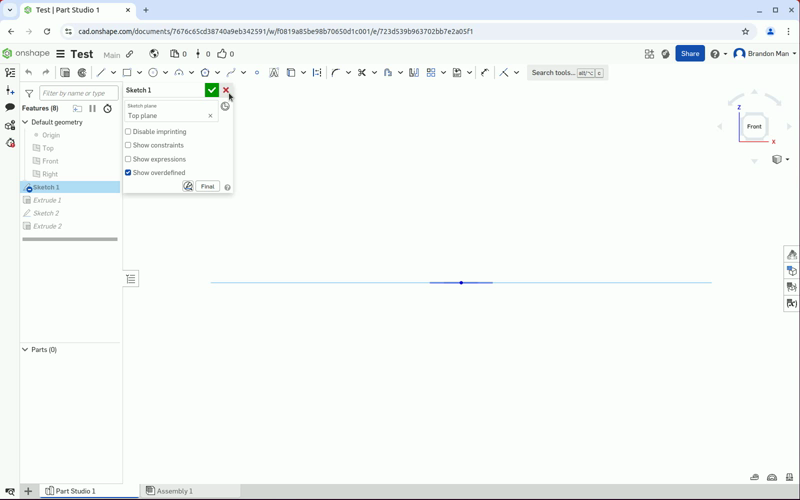
click(229, 92)
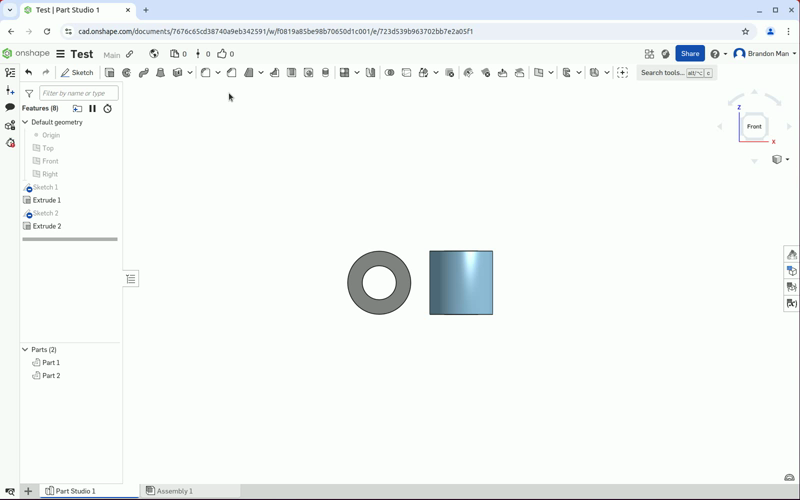
mouse_move(73, 352)
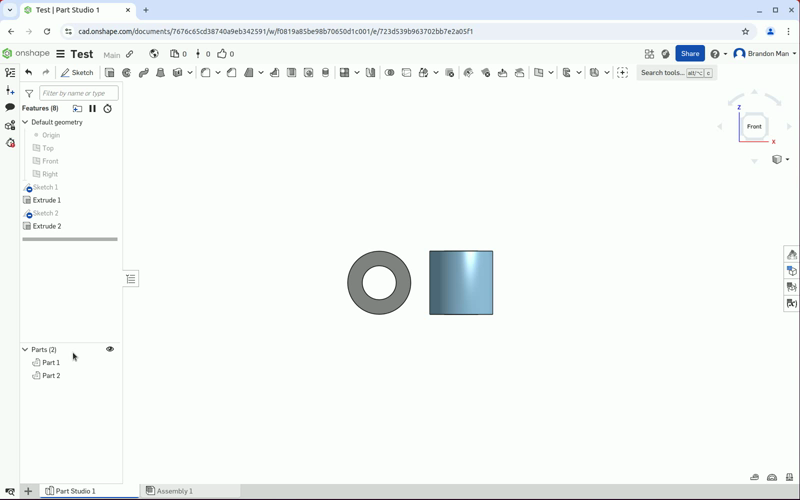
key(y)
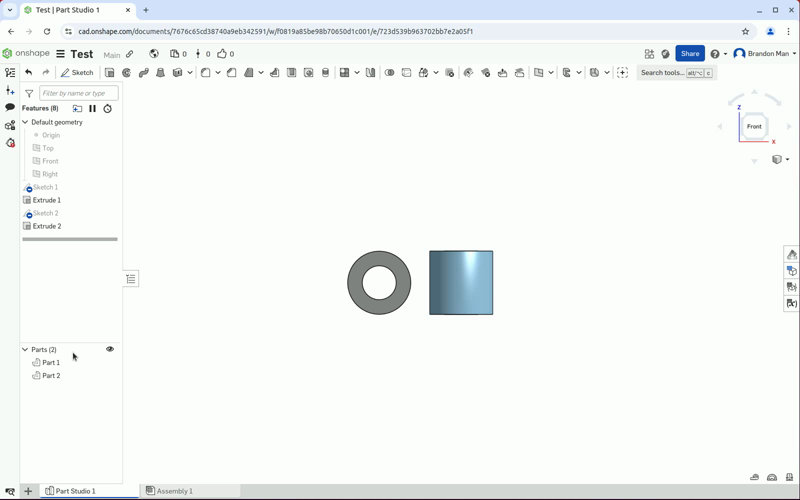
key(shift+p)
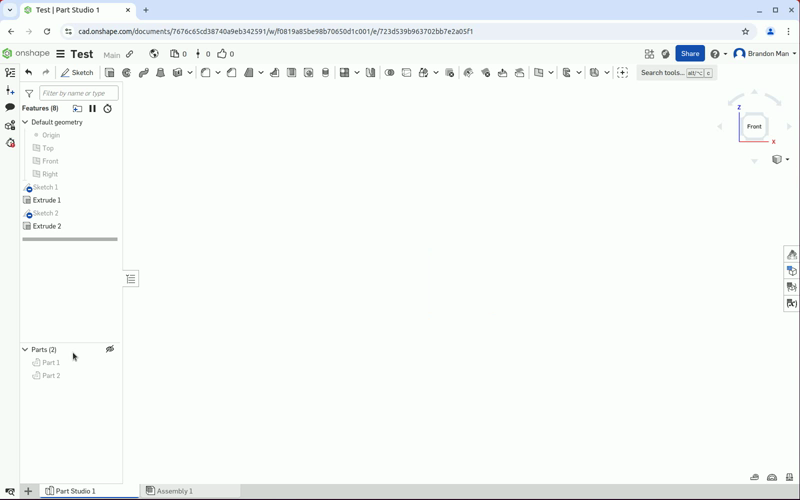
key(space)
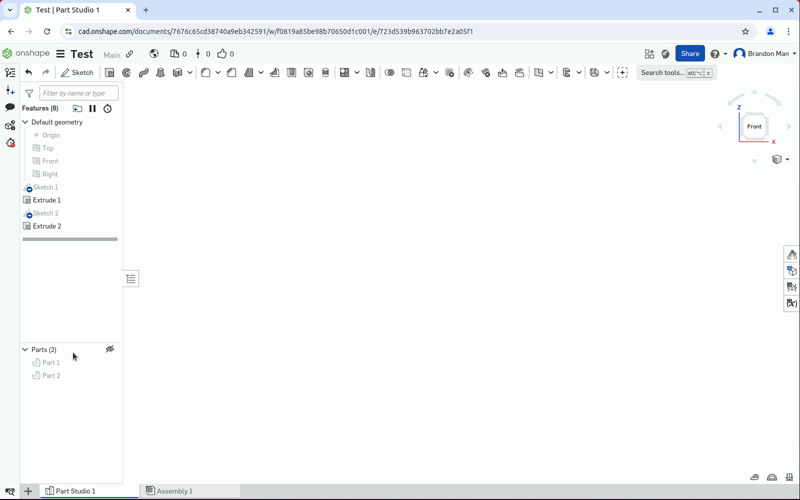
key_down(shift)
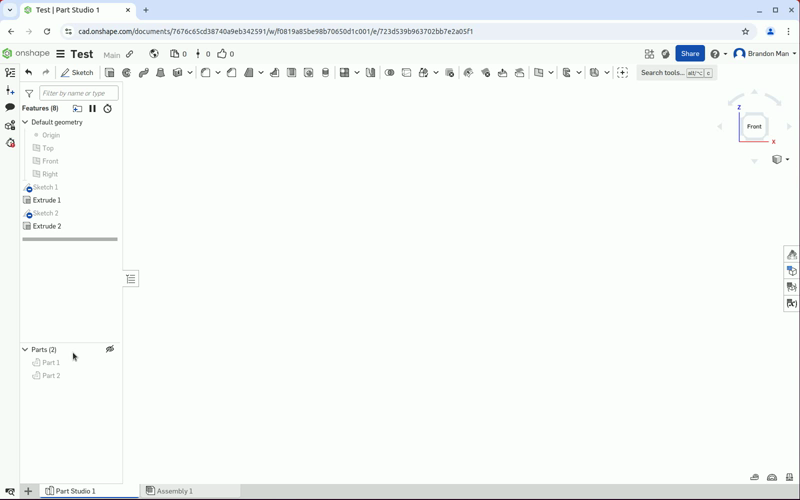
key(down)
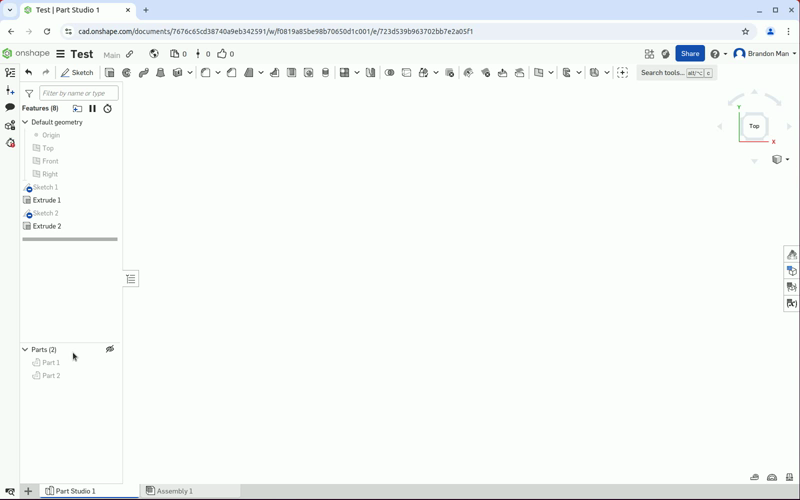
key_up(shift)
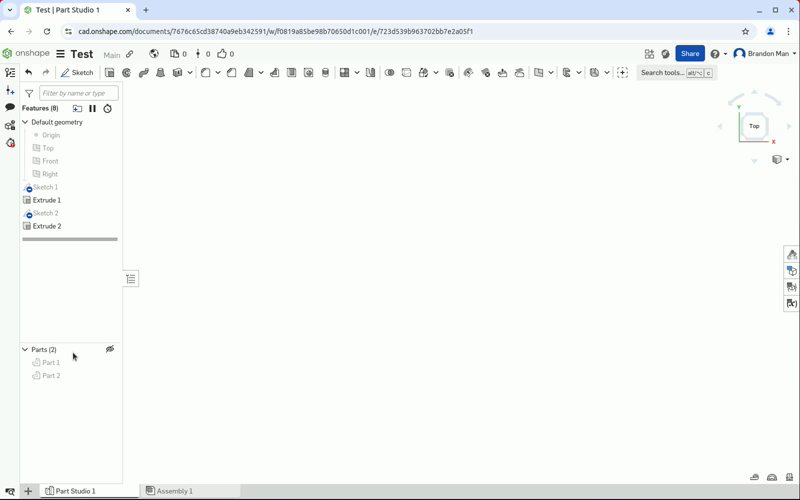
mouse_move(73, 352)
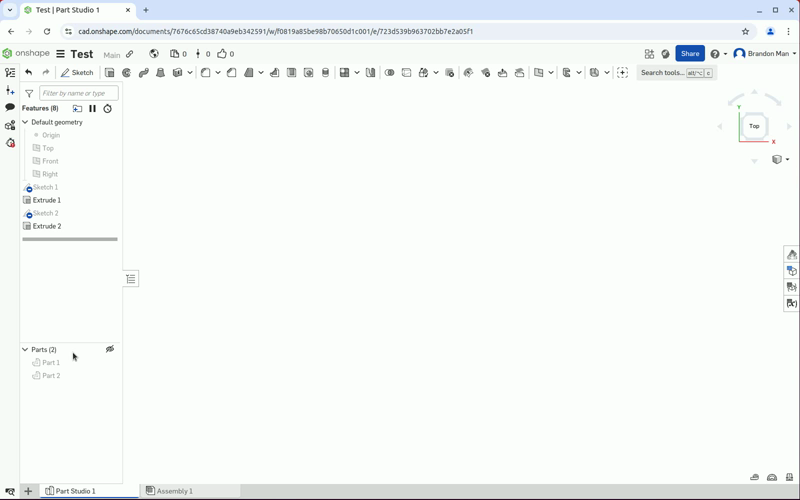
key(shift+y)
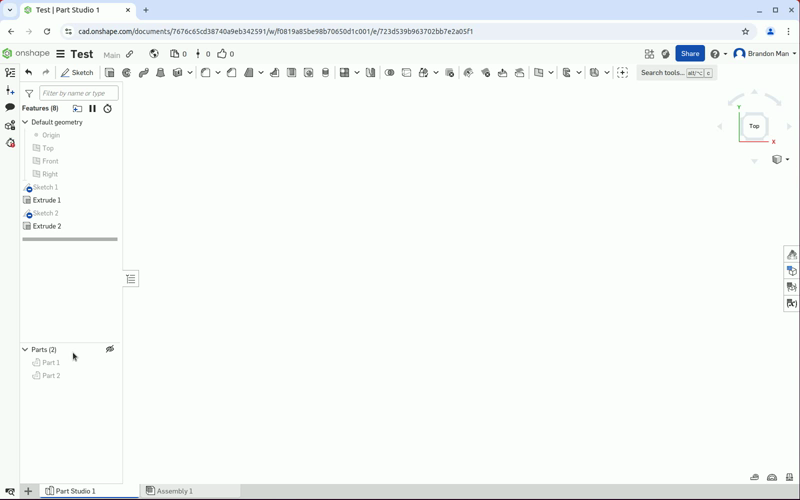
key(shift+s)
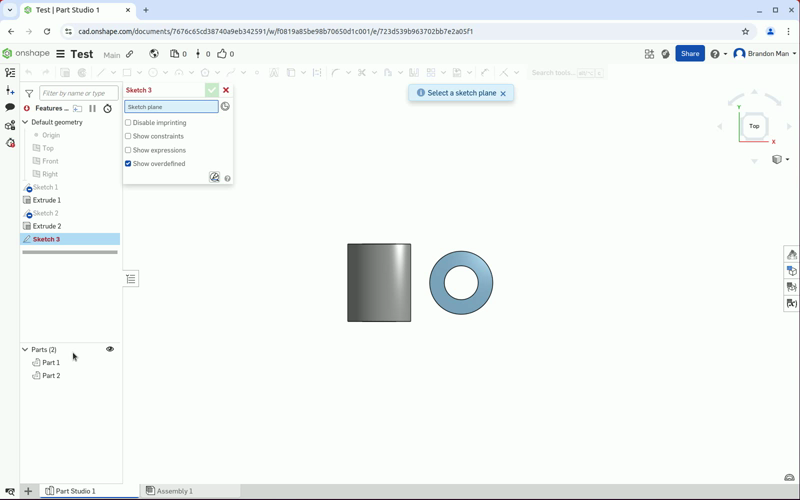
mouse_move(73, 150)
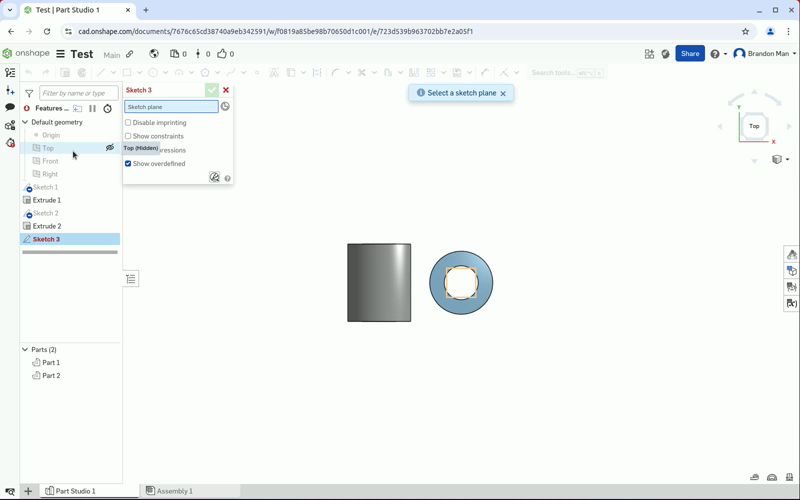
click(73, 150)
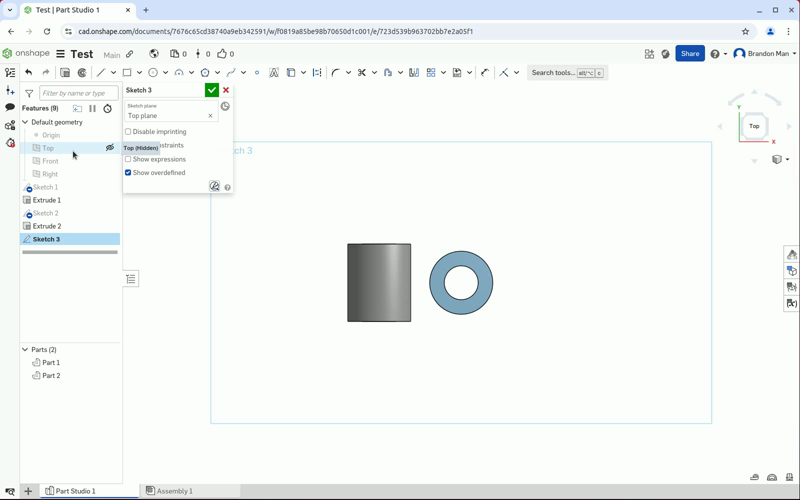
mouse_move(73, 352)
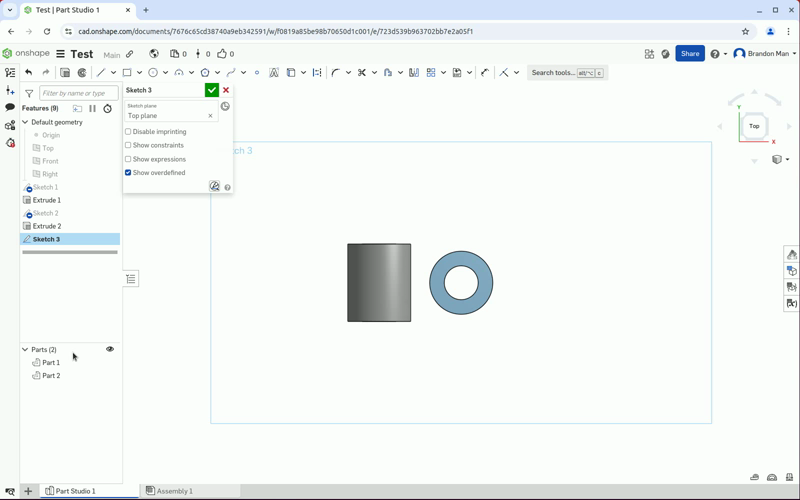
key(y)
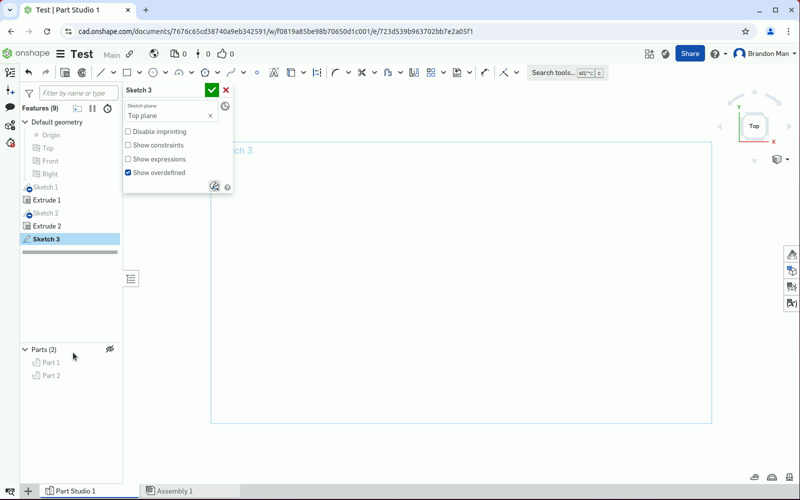
key(l)
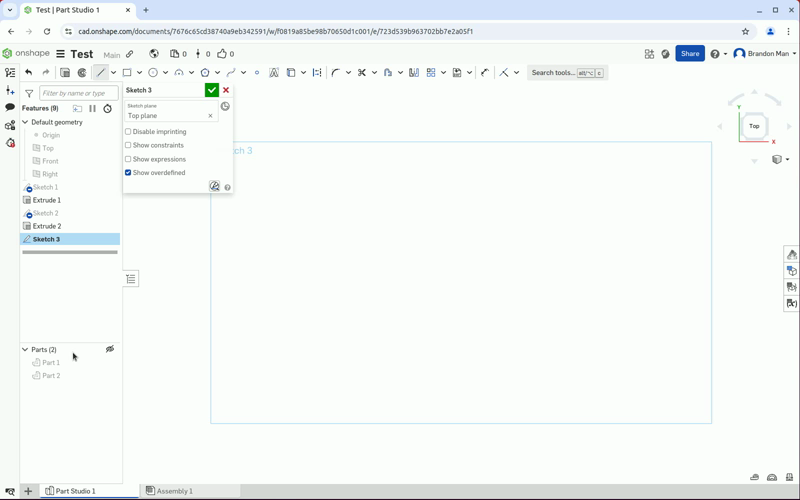
key_down(shift)
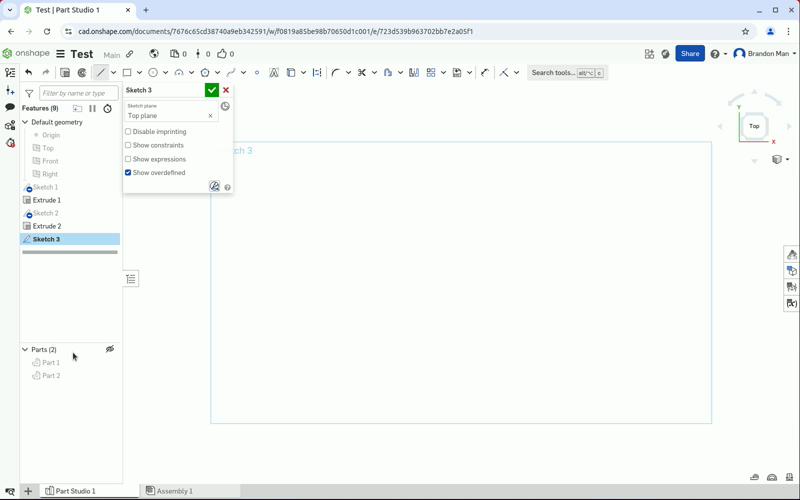
mouse_move(378, 319)
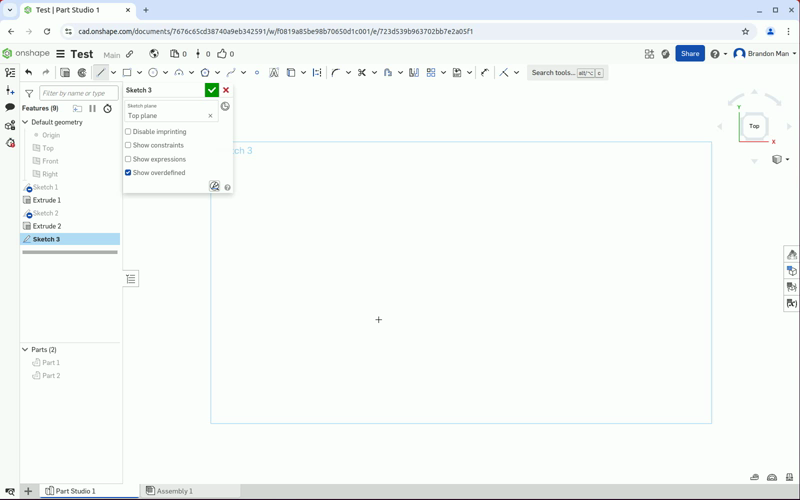
click(378, 319)
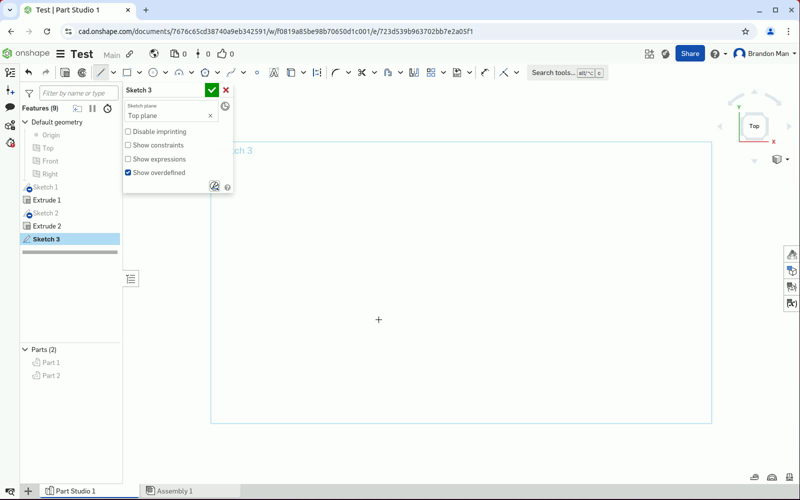
key_up(shift)
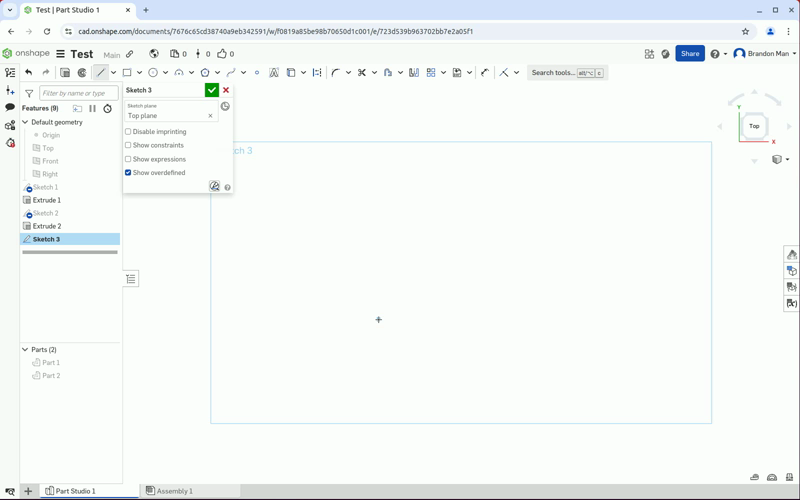
key_down(shift)
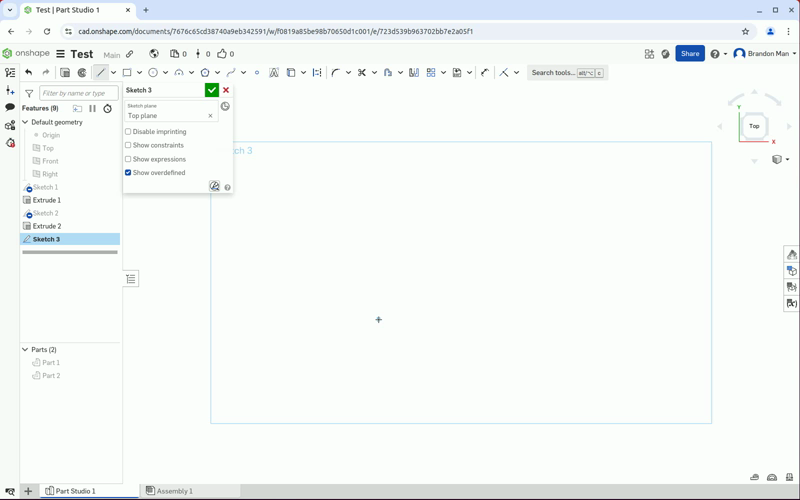
mouse_move(463, 312)
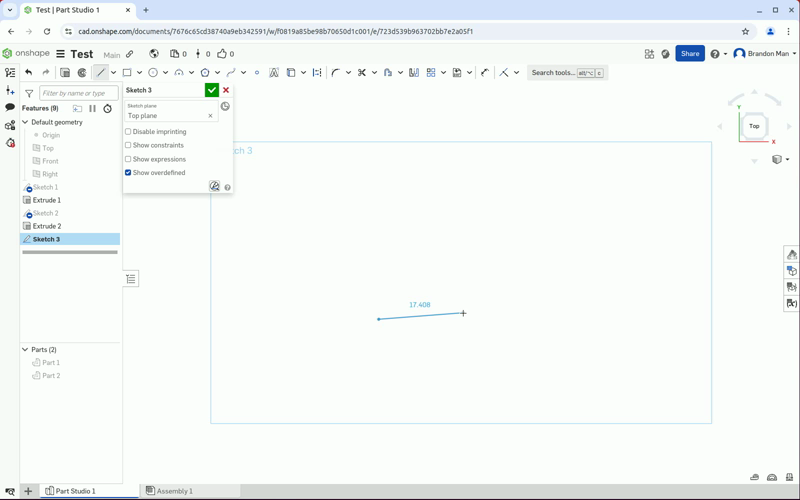
click(463, 312)
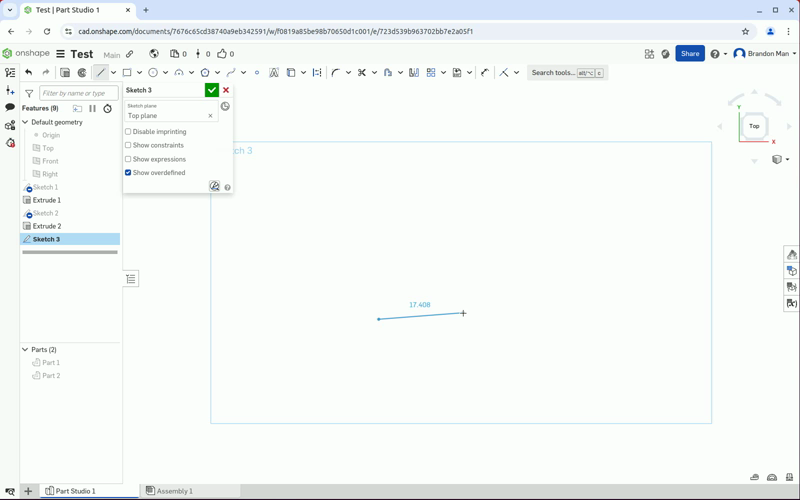
key_up(shift)
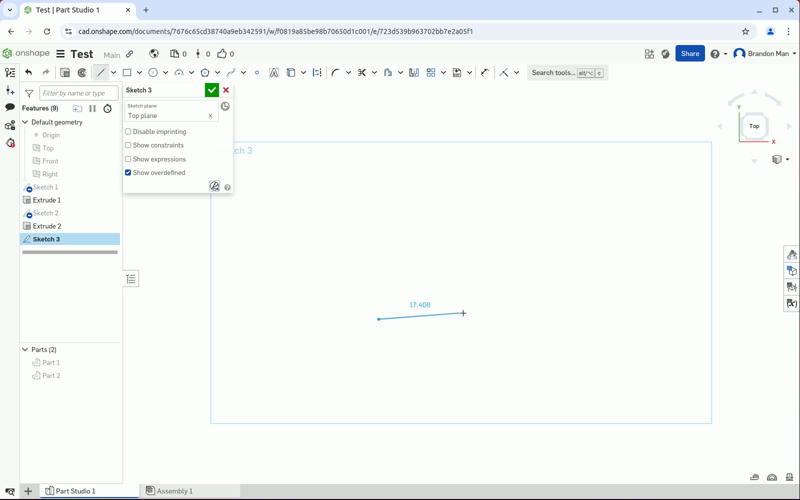
key(esc)
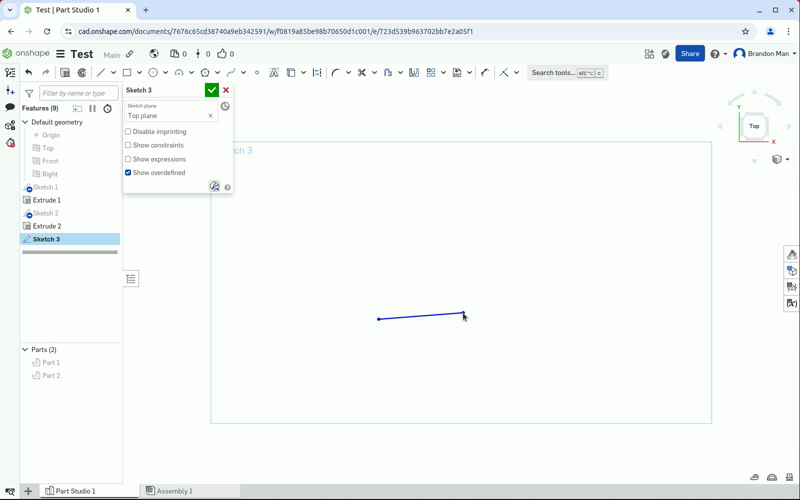
key(a)
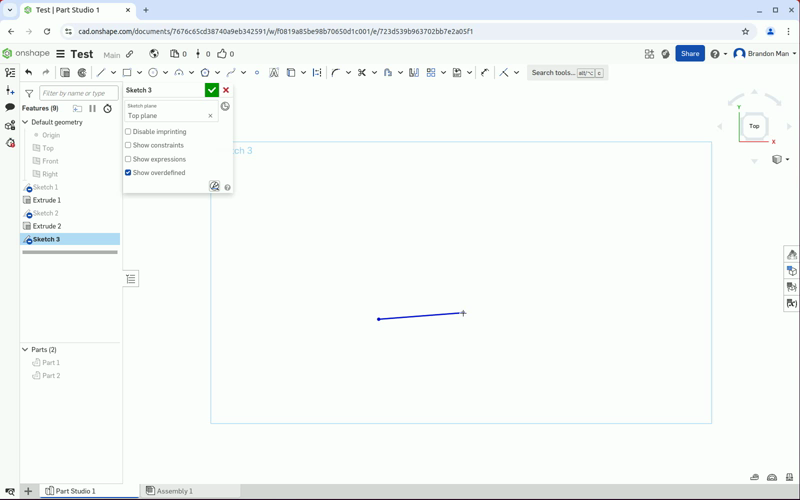
mouse_move(463, 312)
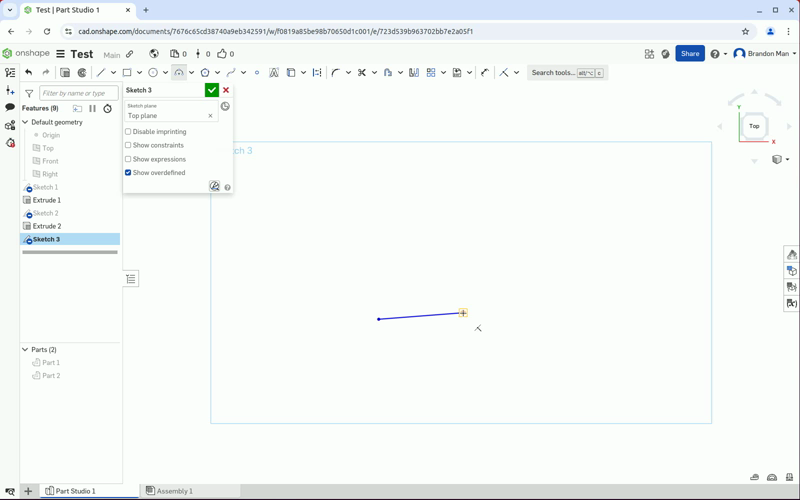
click(463, 312)
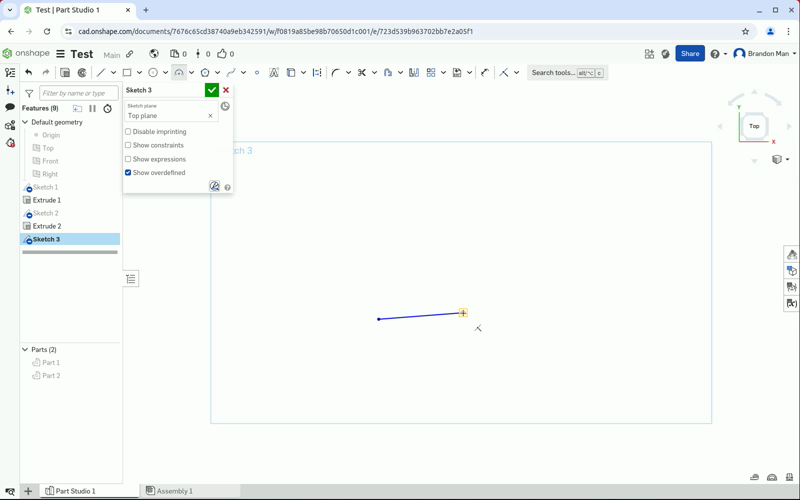
key_down(shift)
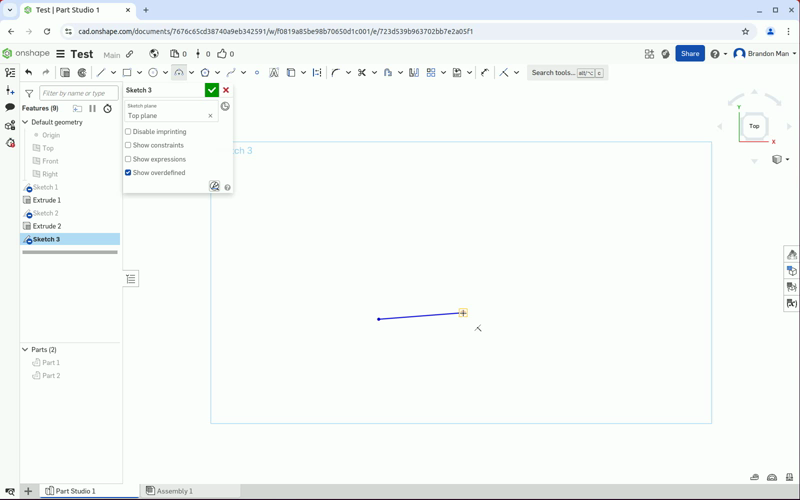
mouse_move(463, 251)
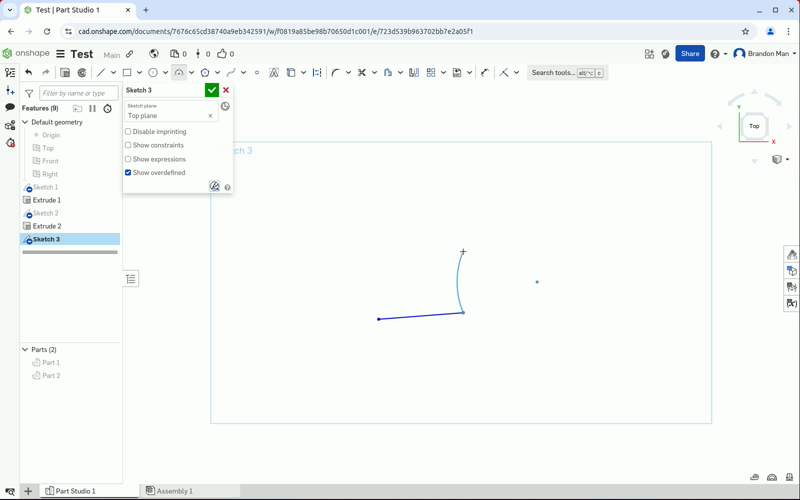
click(463, 251)
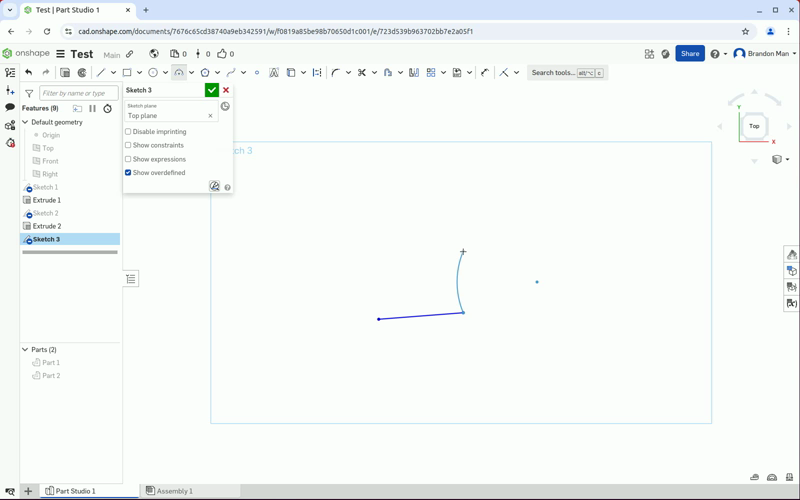
mouse_move(430, 282)
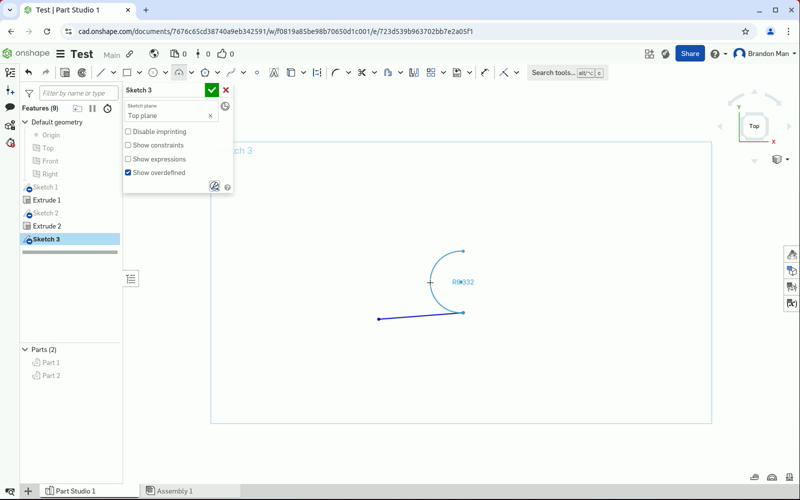
click(430, 282)
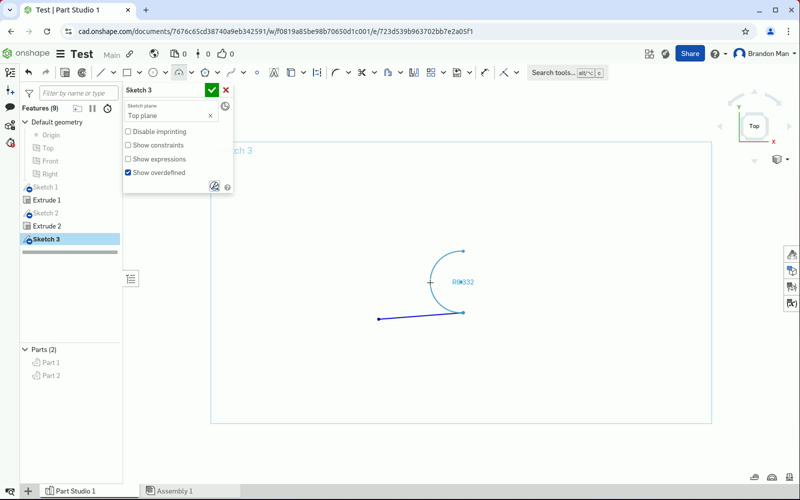
key_up(shift)
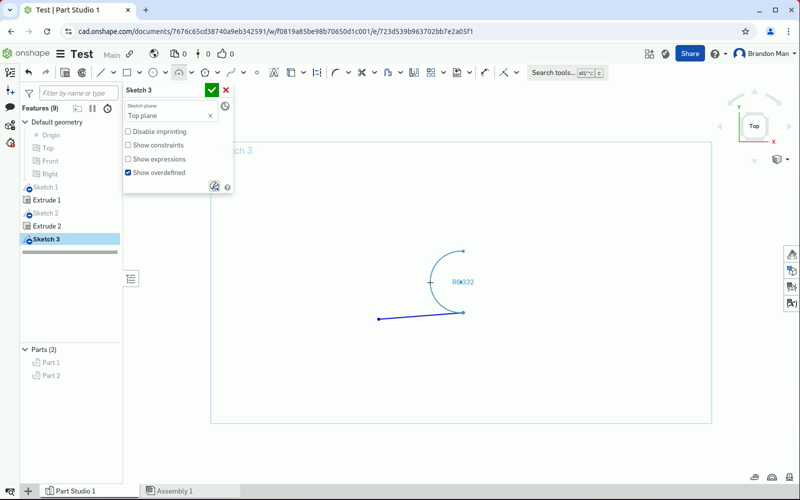
key(esc)
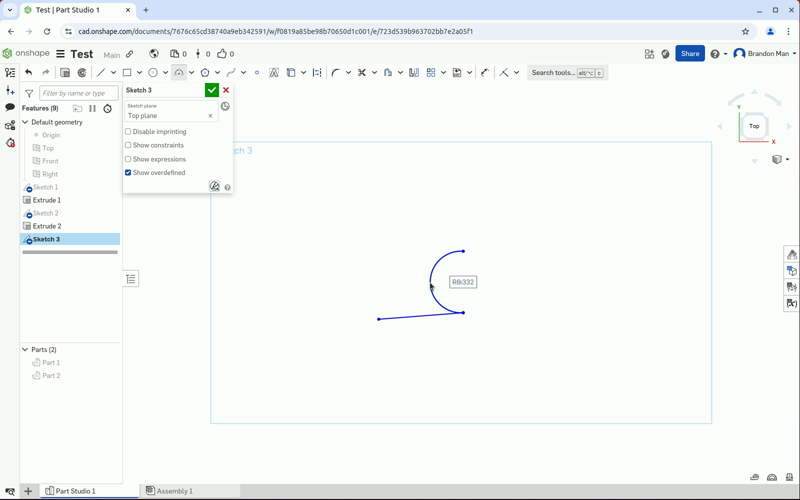
key(l)
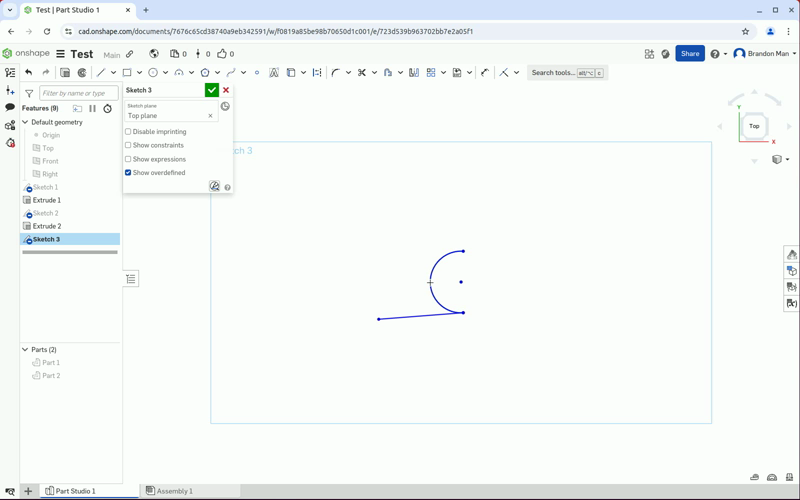
mouse_move(463, 251)
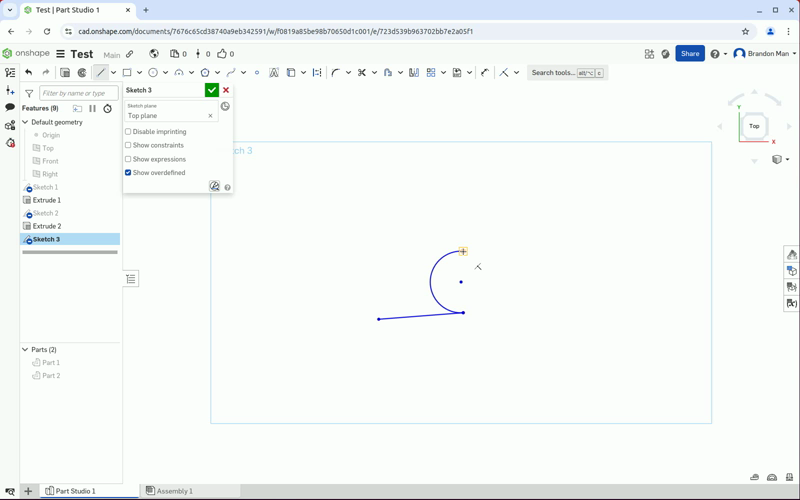
click(463, 251)
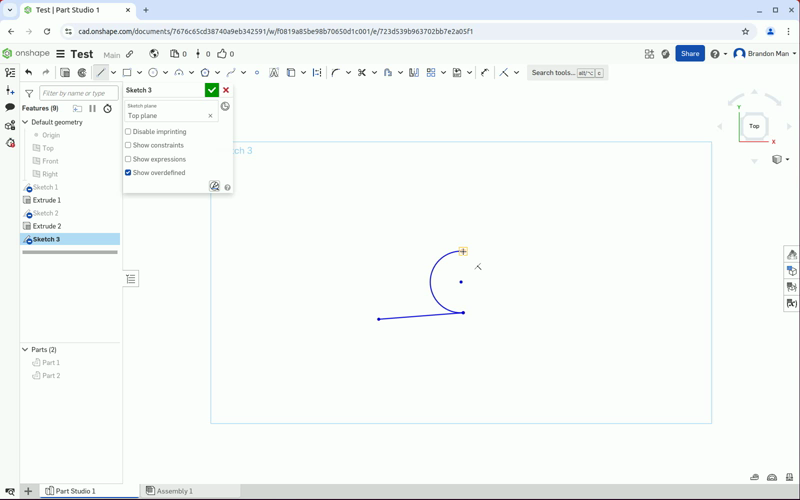
key_down(shift)
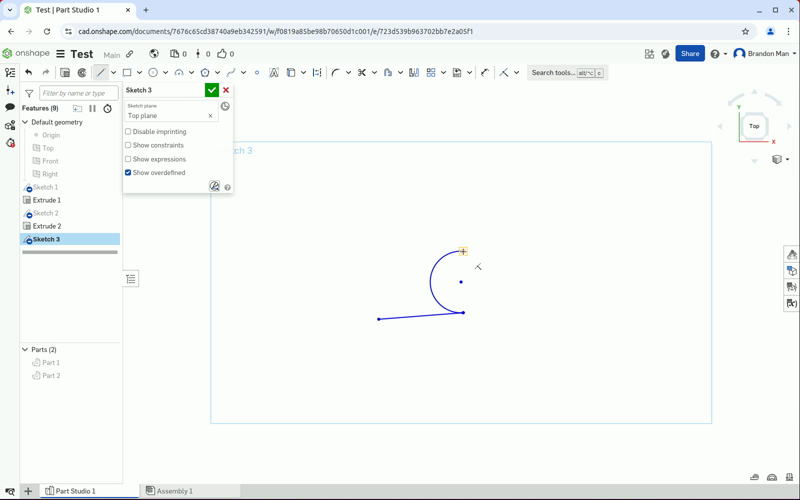
mouse_move(378, 245)
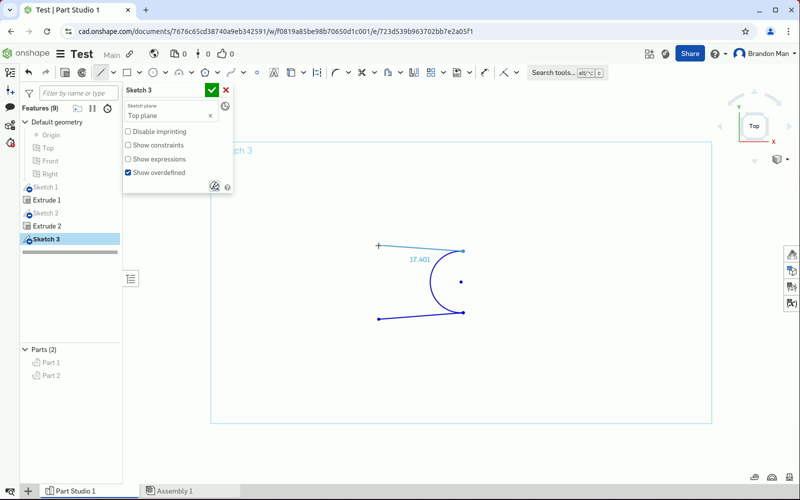
click(378, 245)
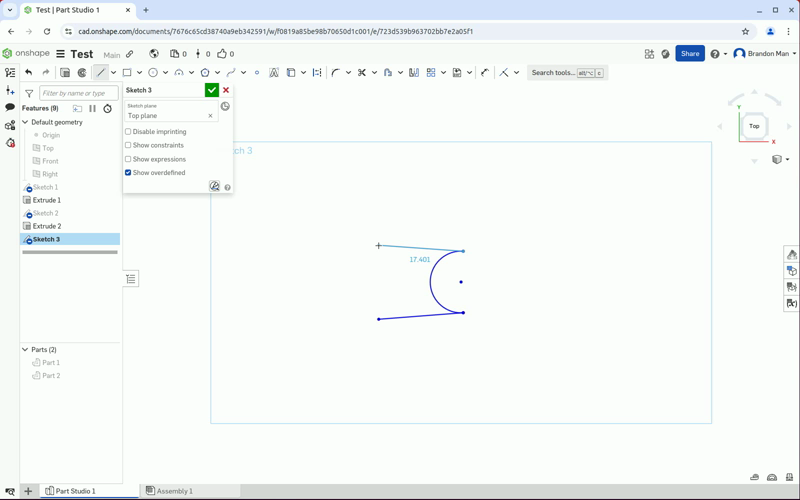
key_up(shift)
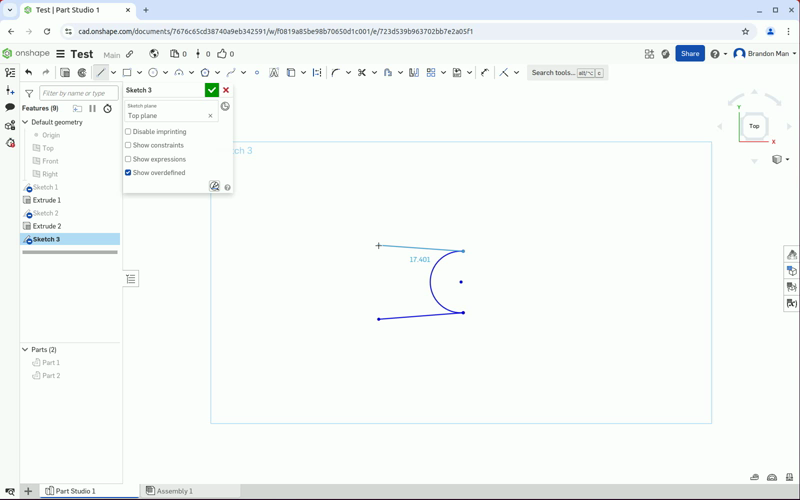
key_down(shift)
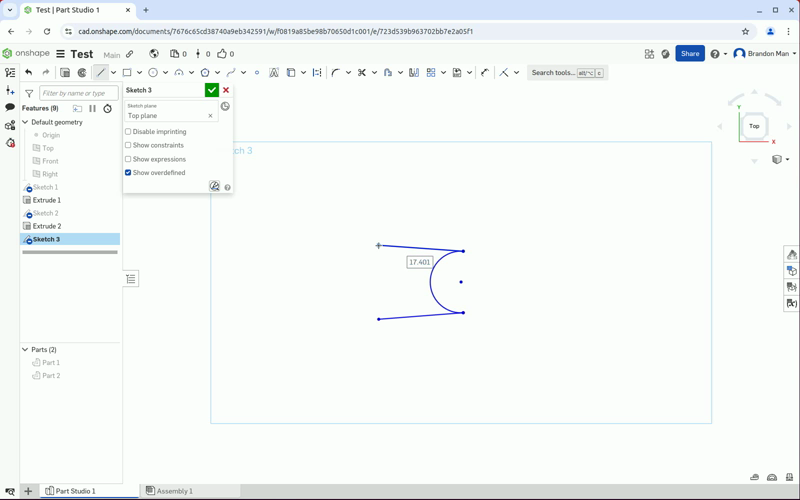
mouse_move(408, 245)
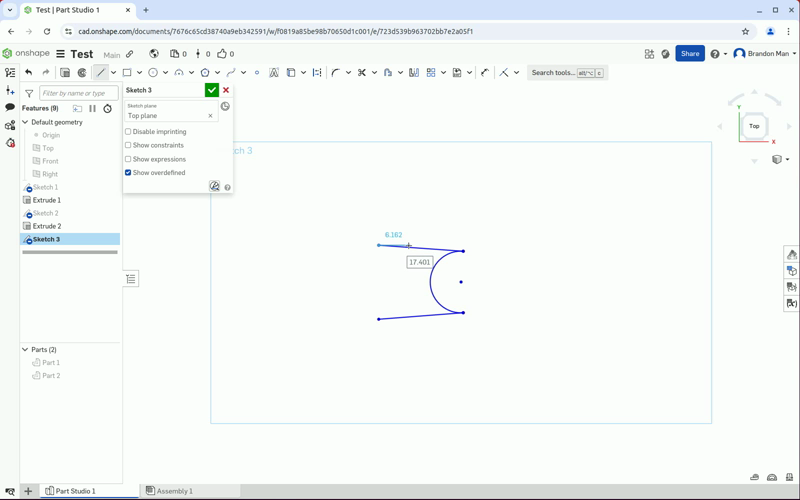
mouse_move(378, 258)
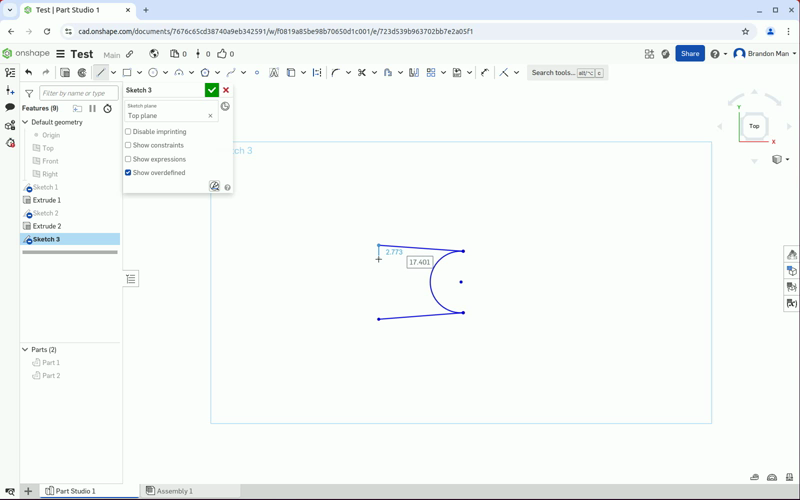
click(378, 258)
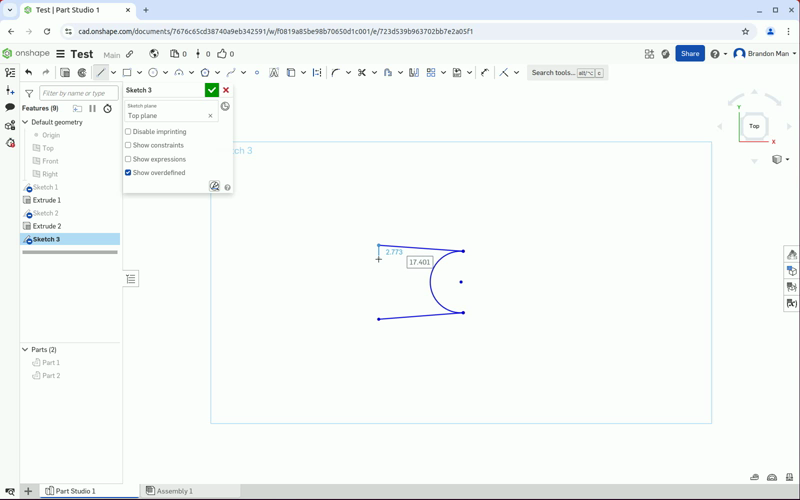
key_up(shift)
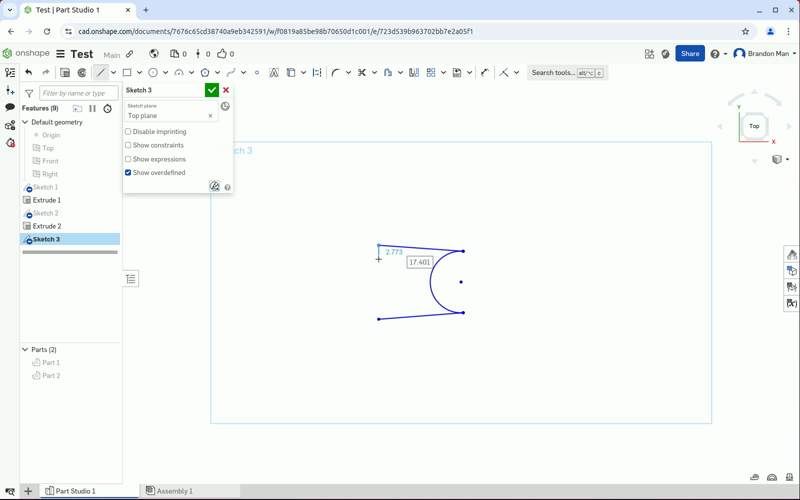
key_down(shift)
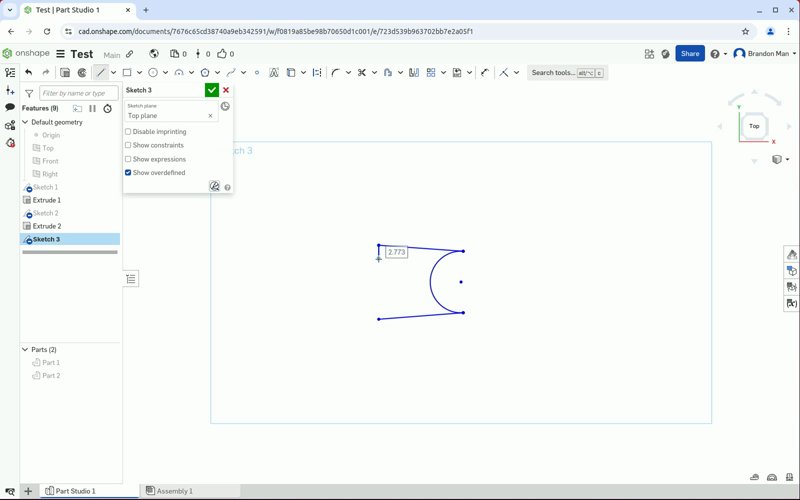
mouse_move(408, 258)
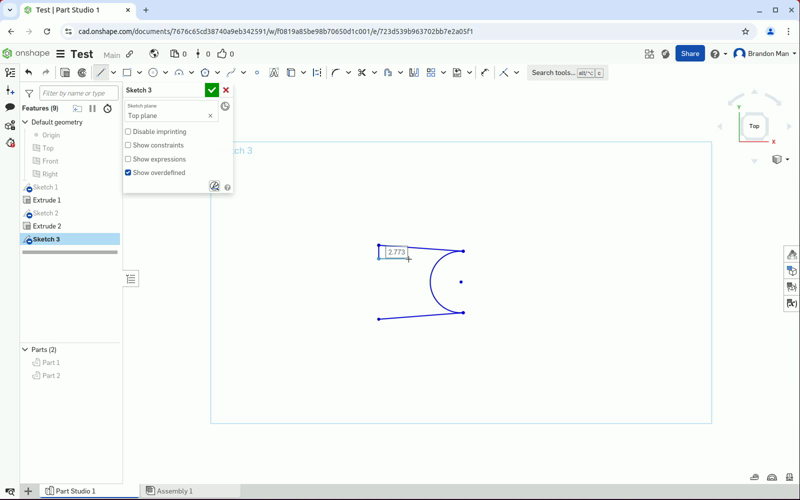
mouse_move(425, 262)
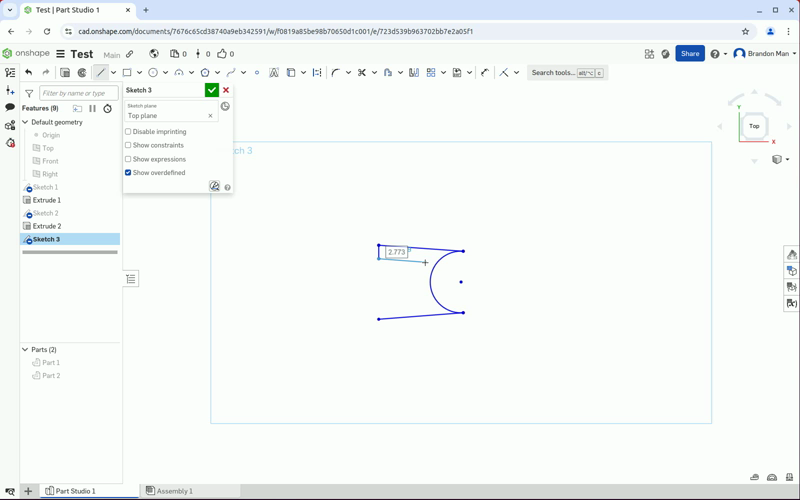
click(425, 262)
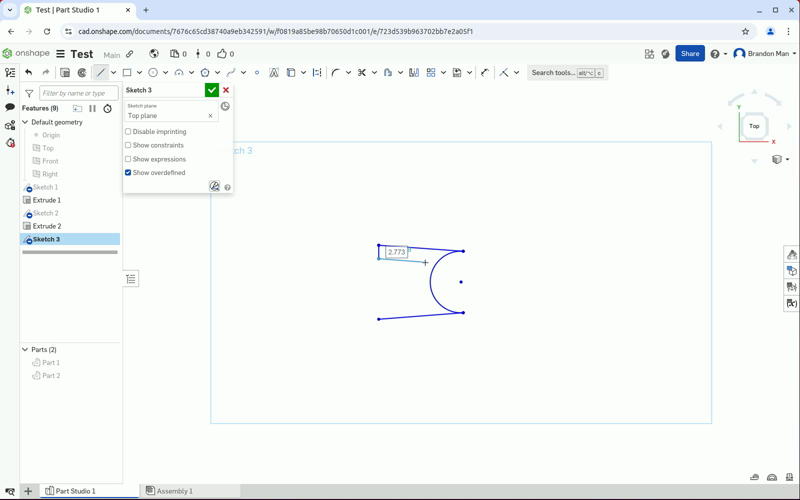
key_up(shift)
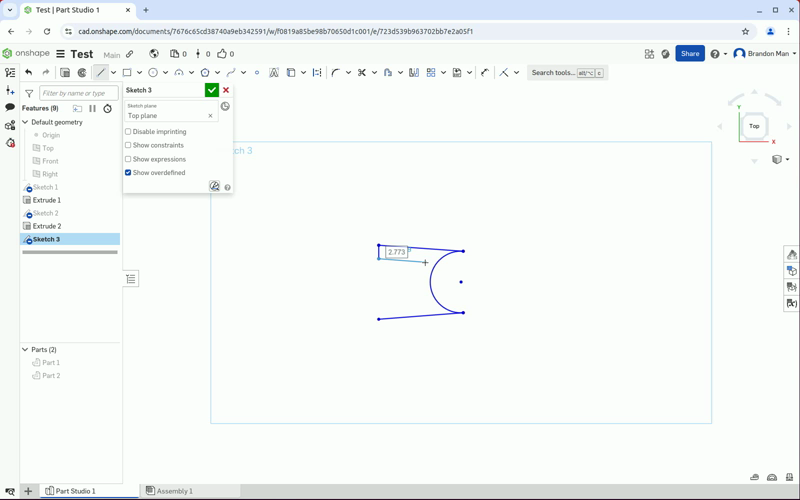
key_down(shift)
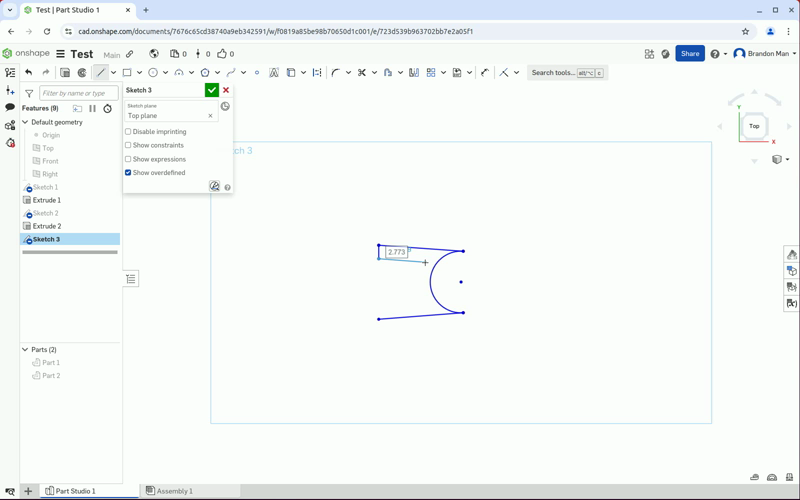
mouse_move(455, 262)
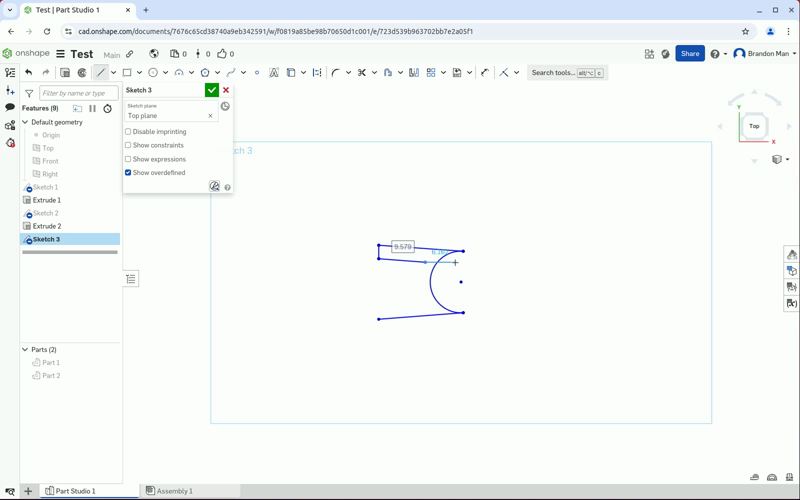
mouse_move(425, 282)
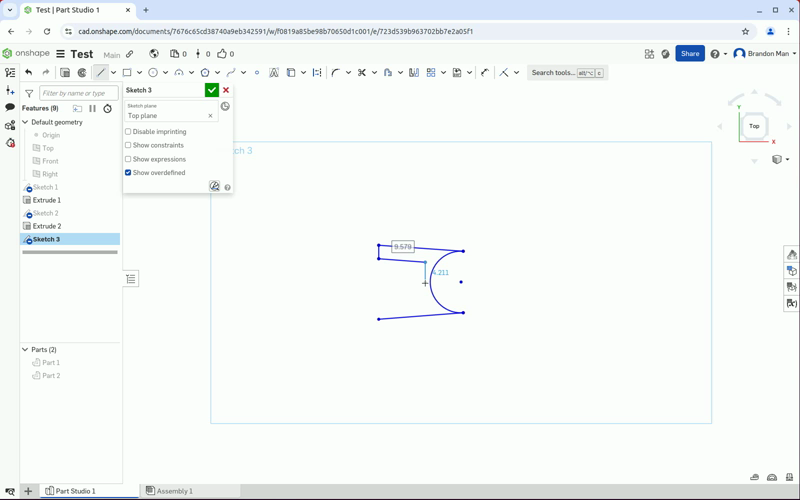
click(425, 282)
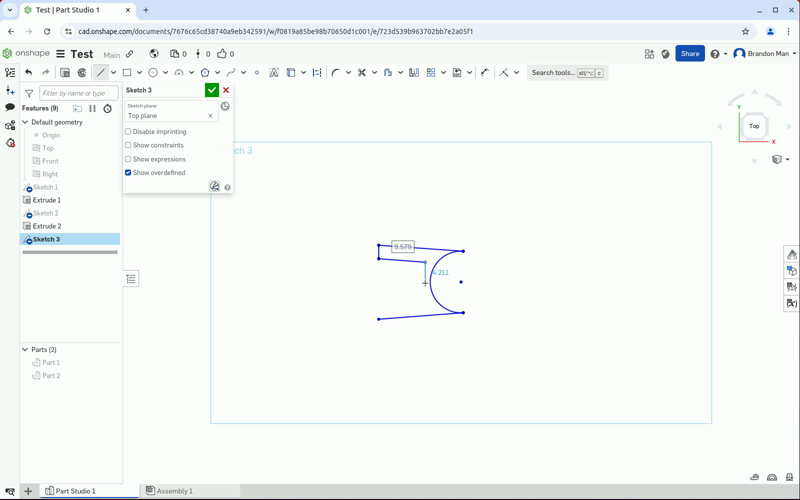
key_up(shift)
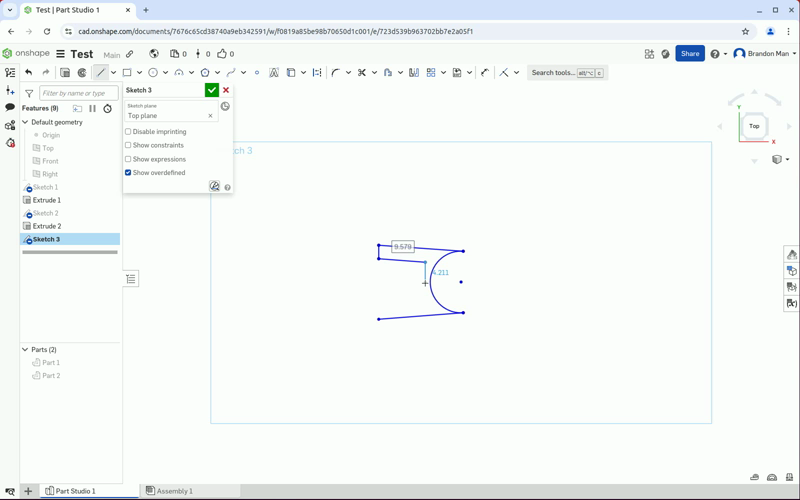
key_down(shift)
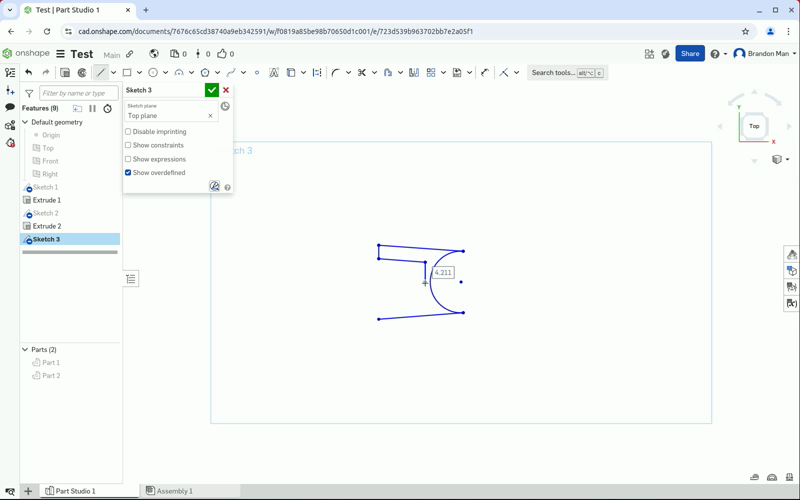
mouse_move(455, 282)
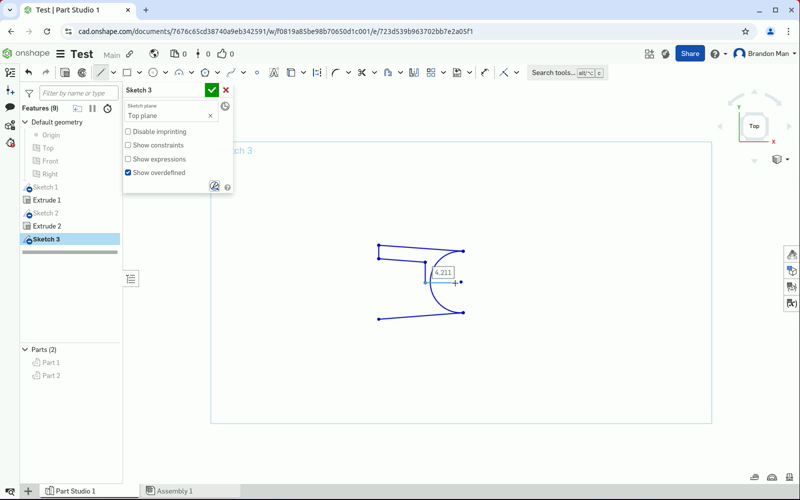
mouse_move(425, 303)
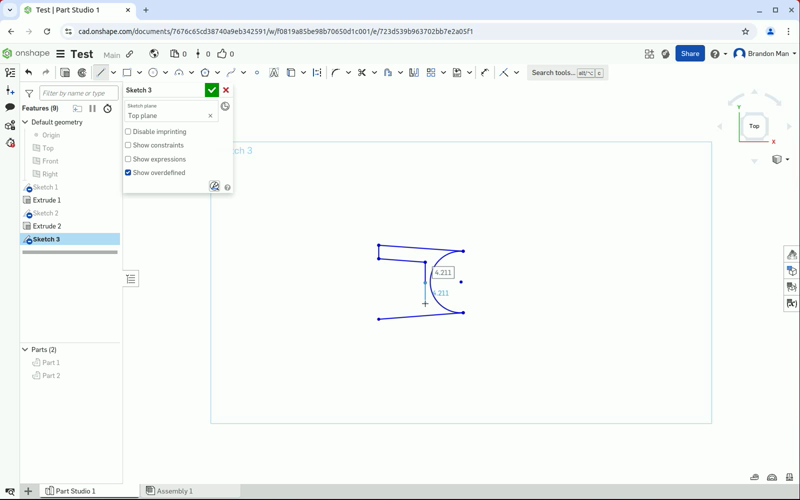
click(425, 303)
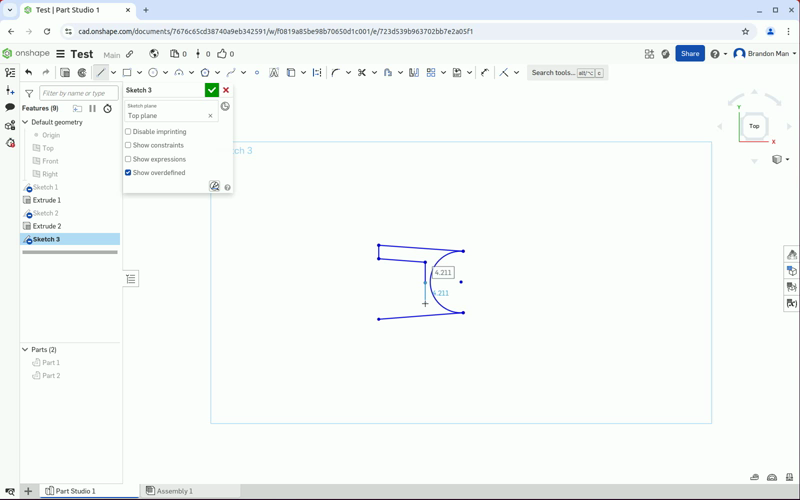
key_up(shift)
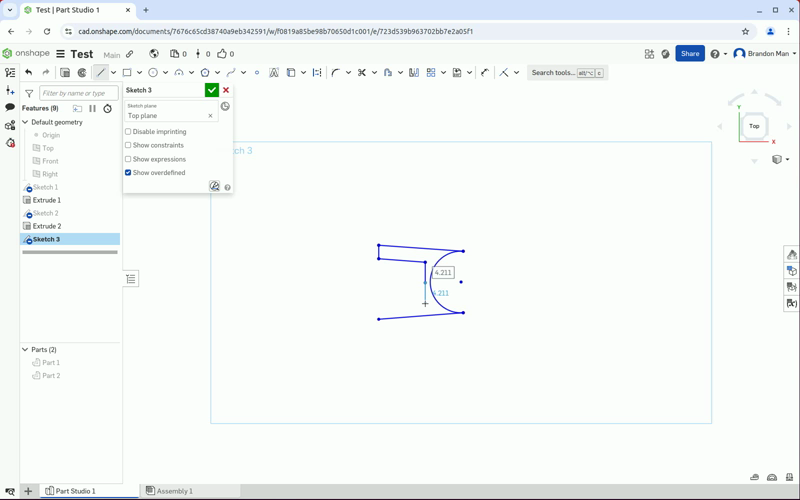
key_down(shift)
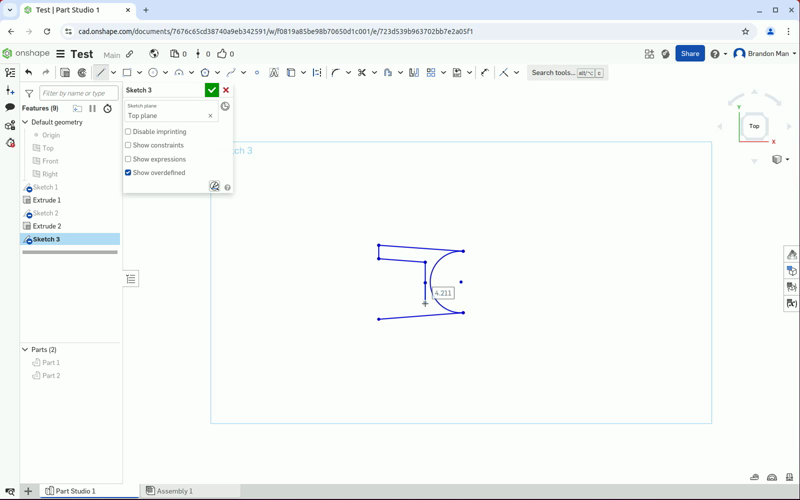
mouse_move(455, 303)
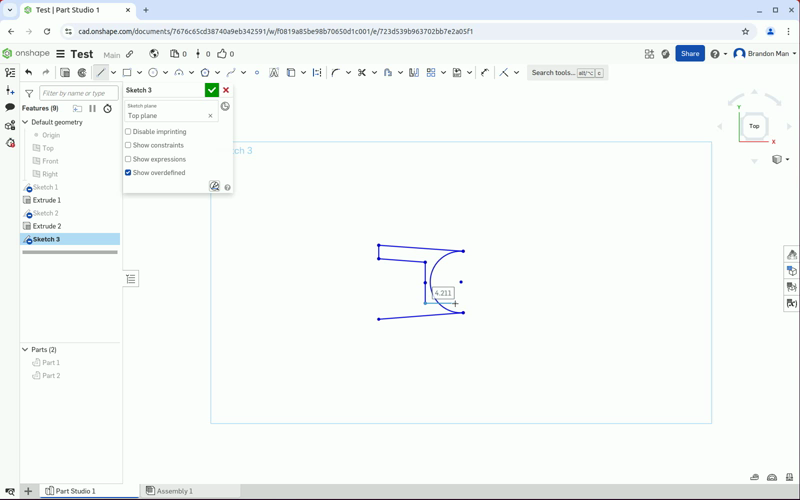
mouse_move(378, 305)
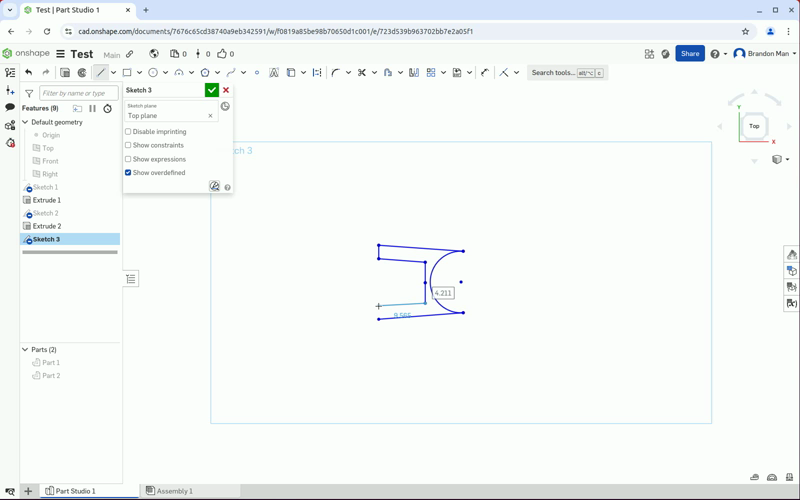
click(378, 305)
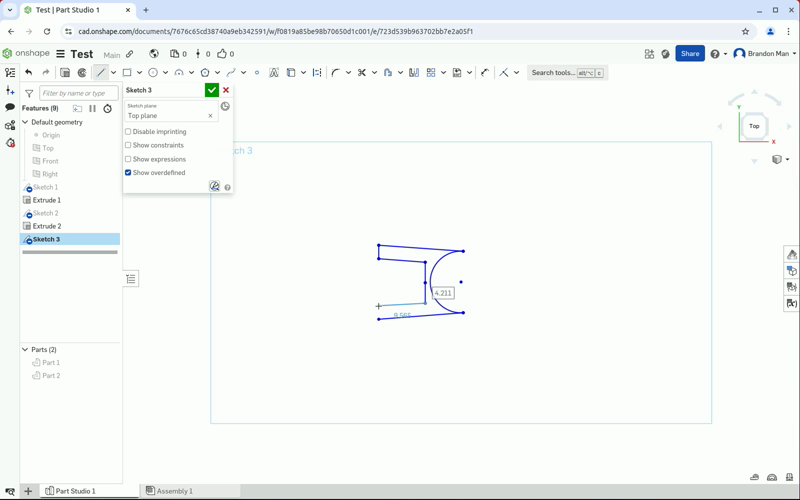
key_up(shift)
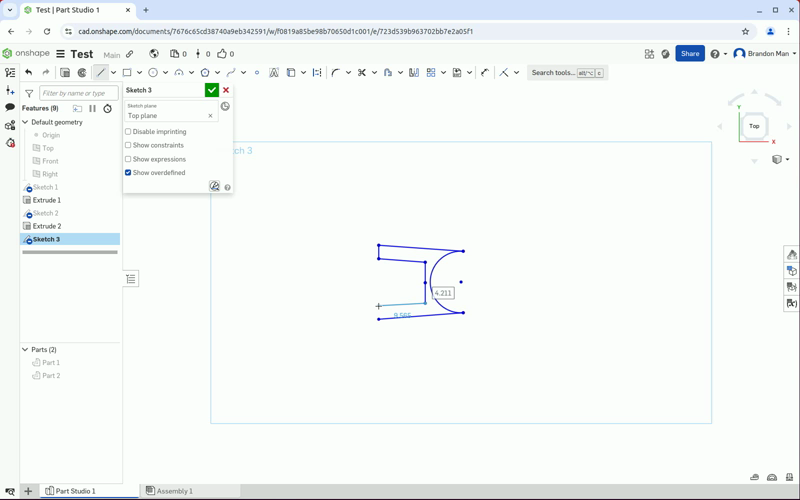
mouse_move(408, 305)
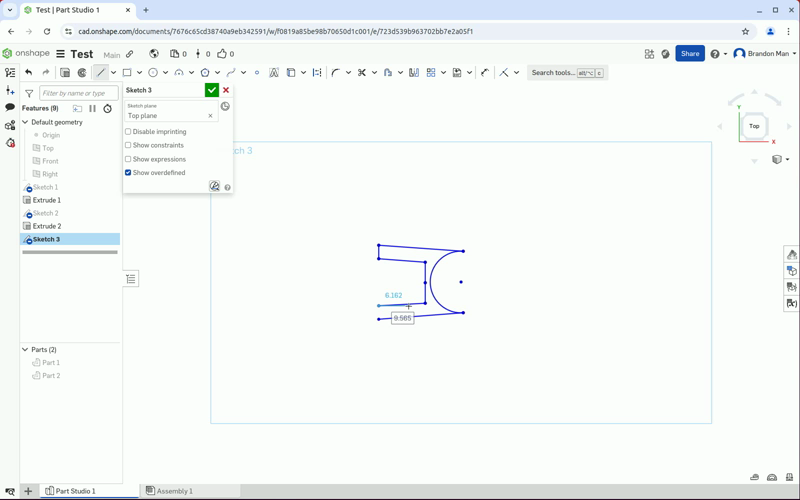
key_down(shift)
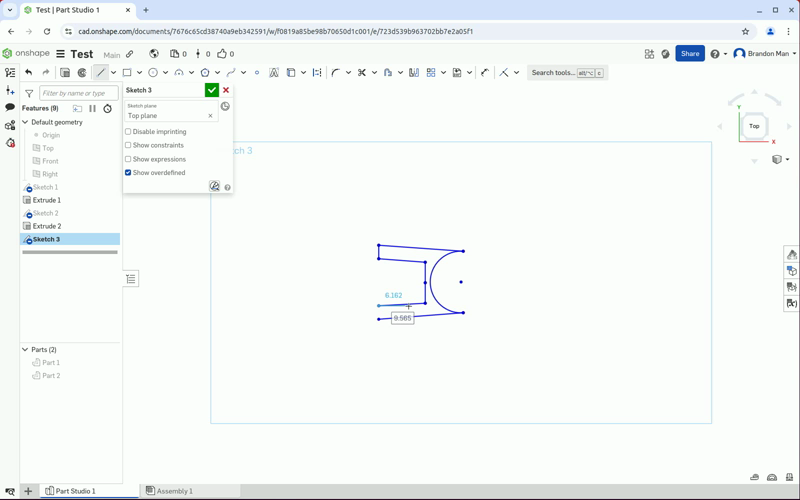
mouse_move(378, 319)
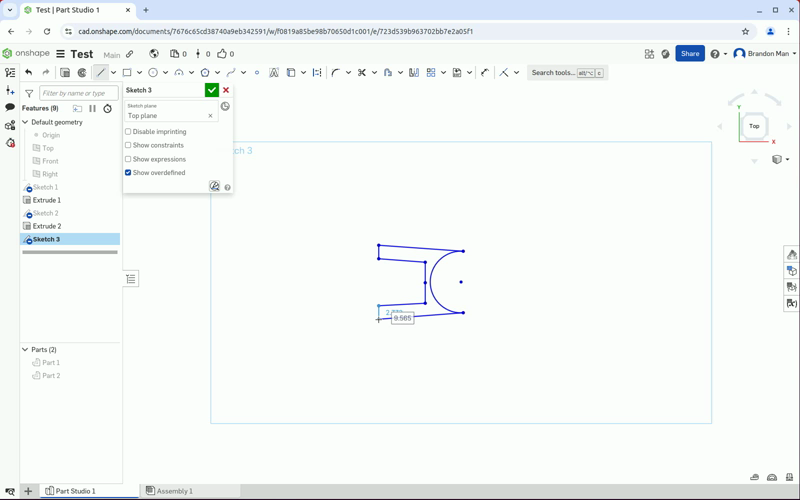
key_up(shift)
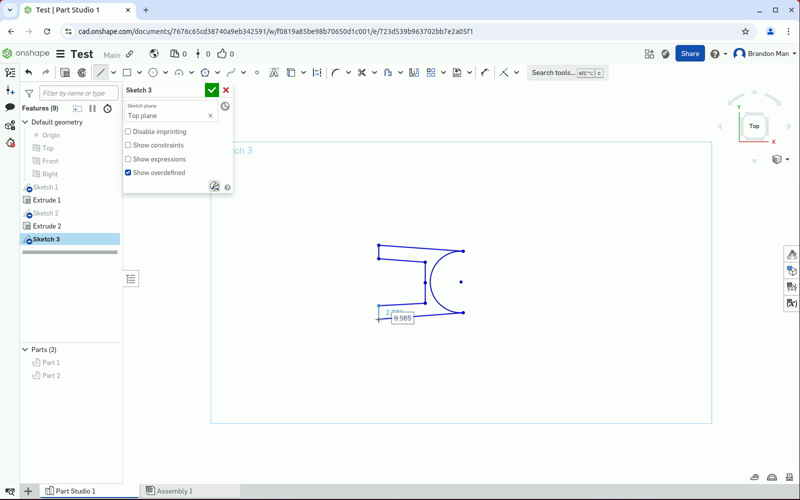
click(378, 319)
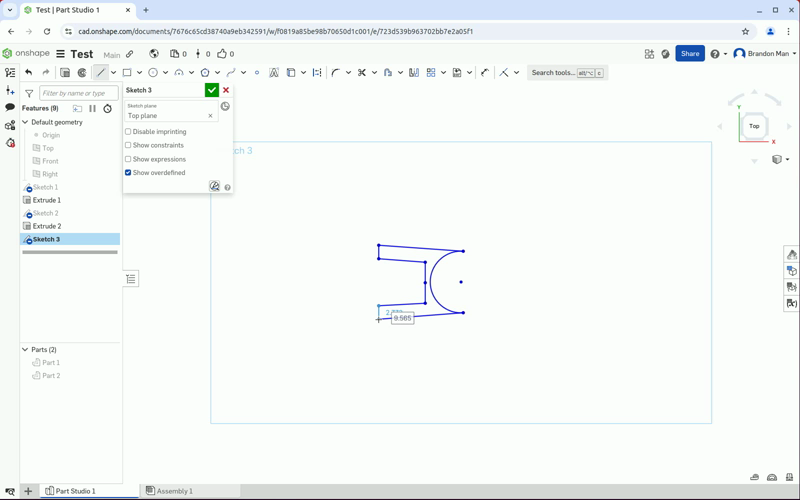
key(esc)
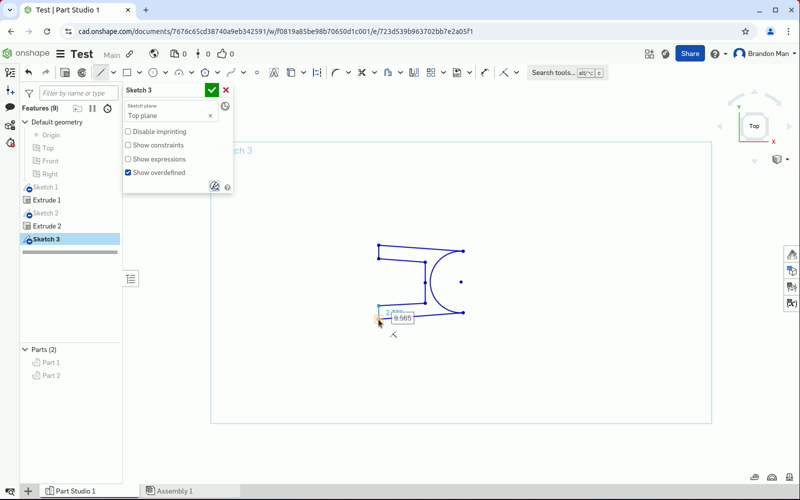
mouse_move(421, 313)
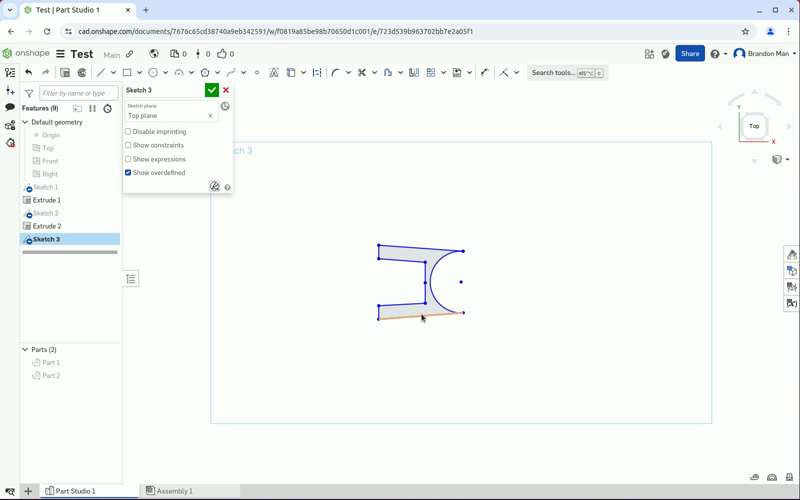
click(421, 313)
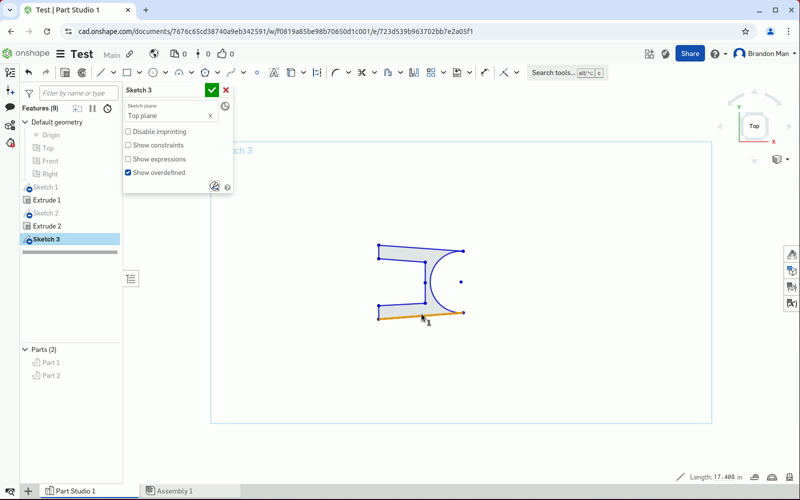
mouse_move(73, 352)
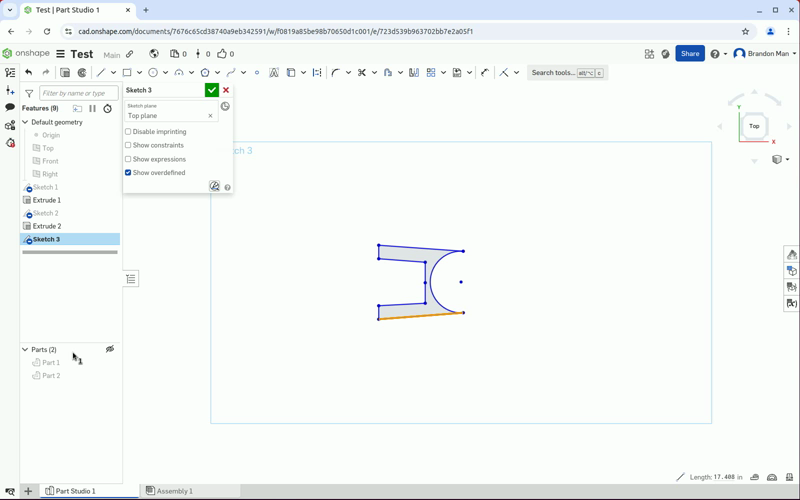
key(shift+y)
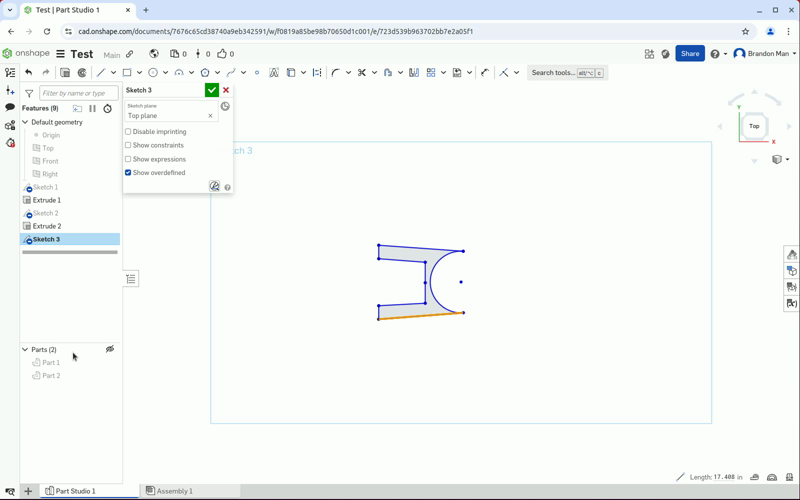
key(shift+e)
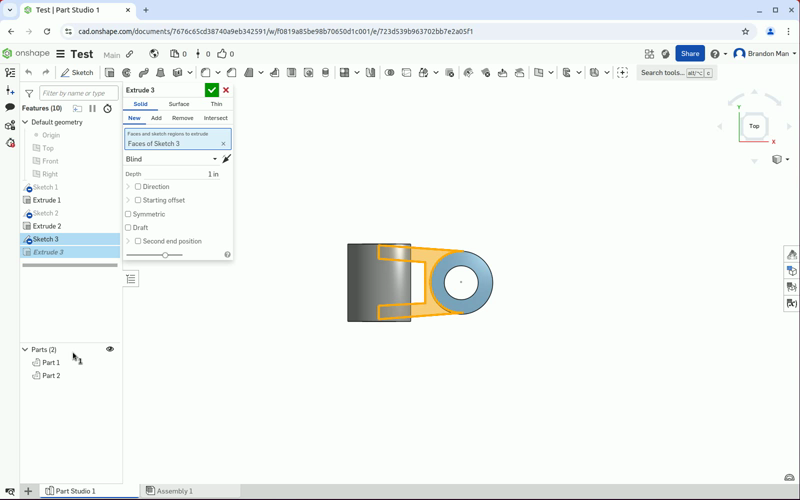
mouse_move(143, 106)
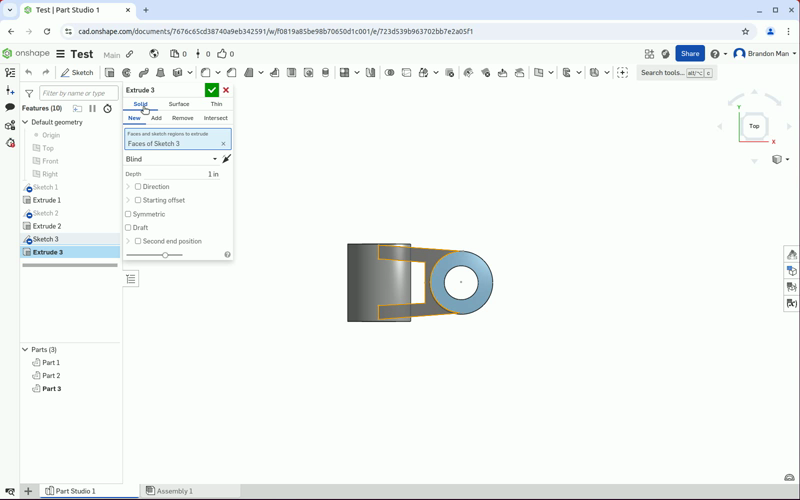
click(143, 106)
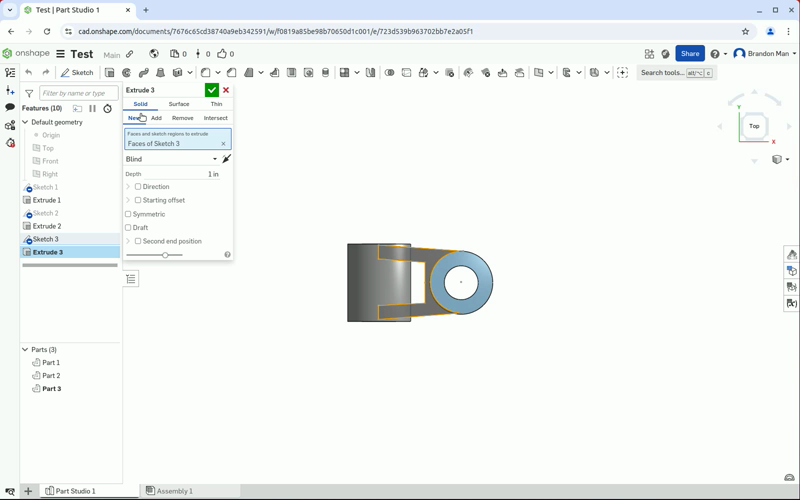
mouse_move(137, 120)
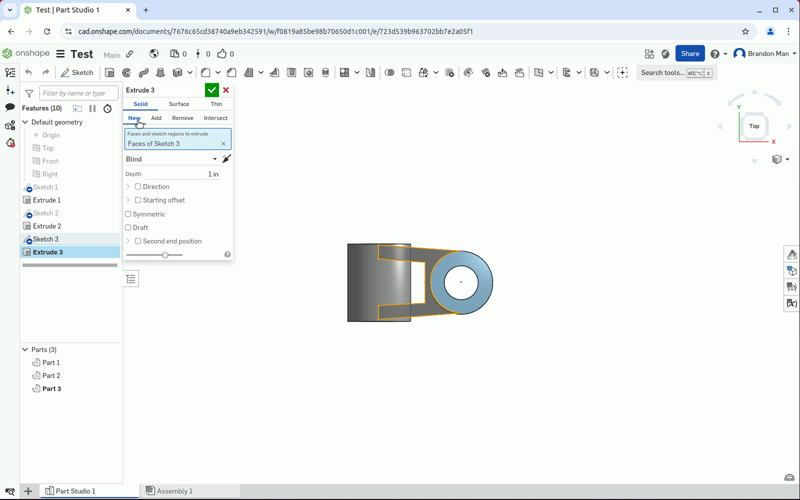
click(137, 120)
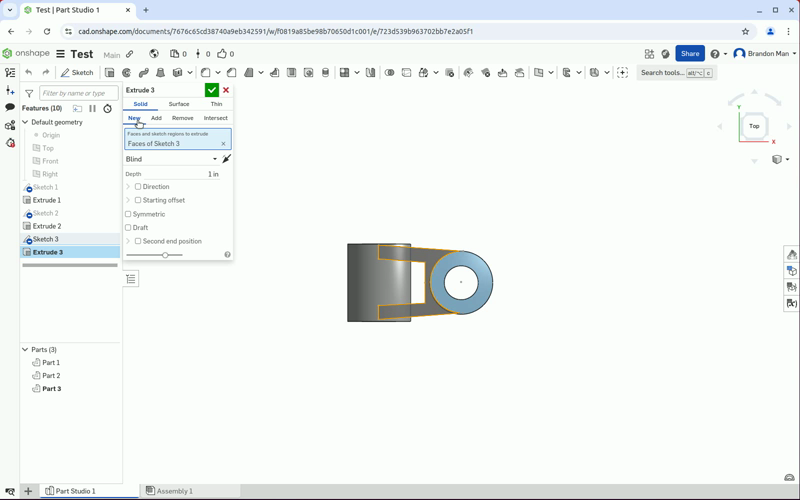
key(tab, 4)
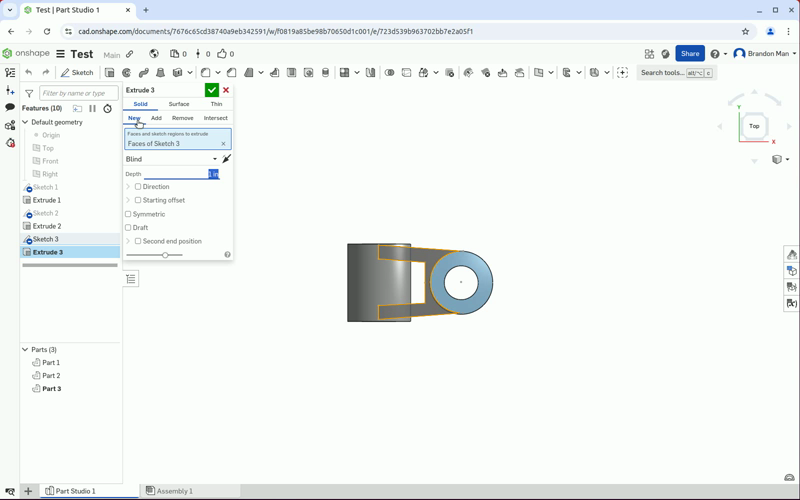
text(12.516)
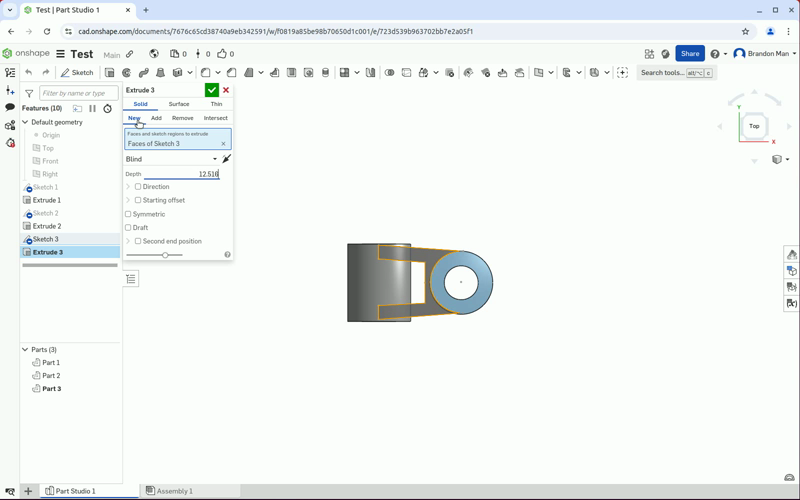
key(tab, 3)
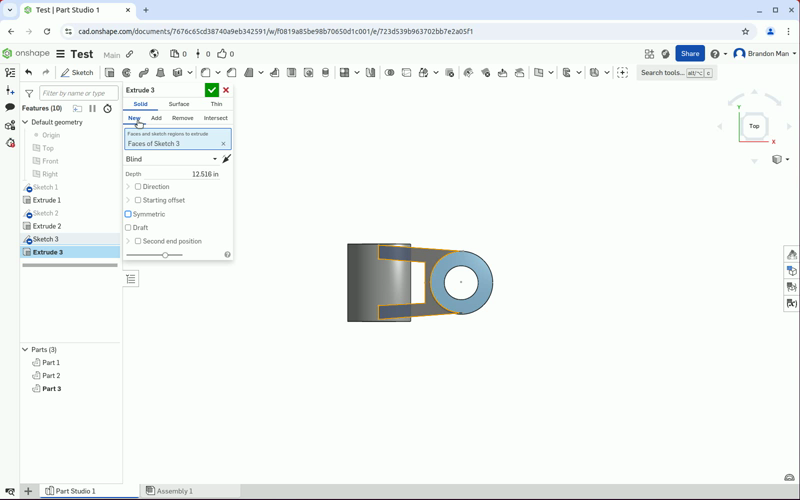
key(space)
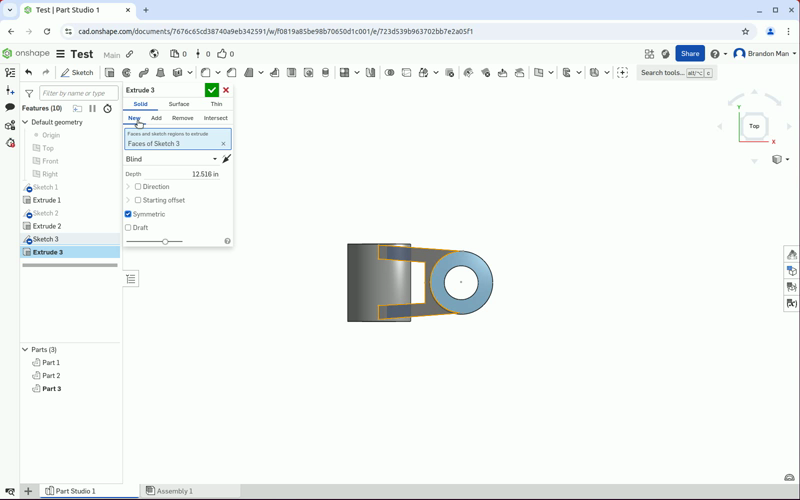
key(enter)
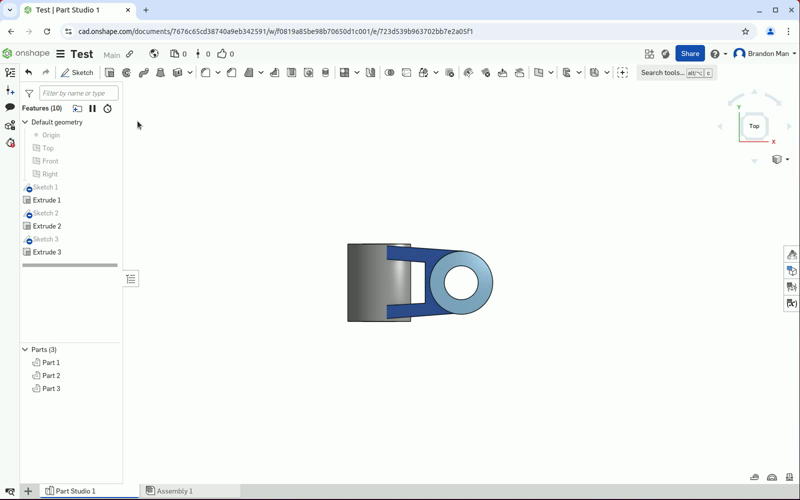
key(shift+h)
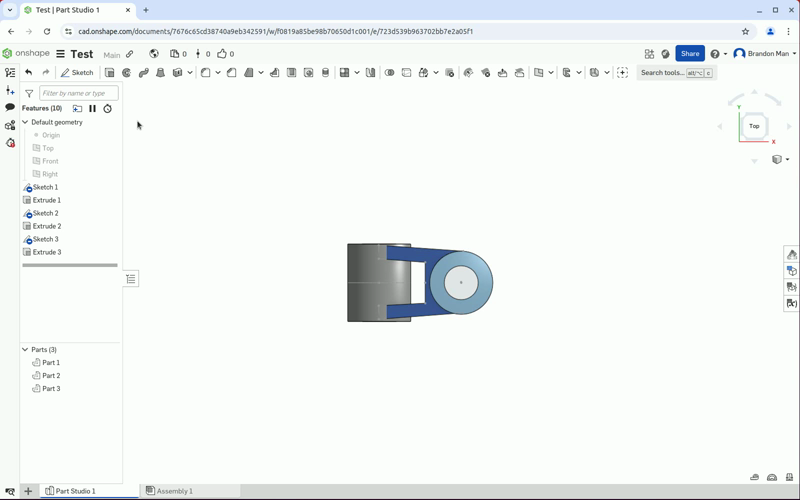
key(shift+h)
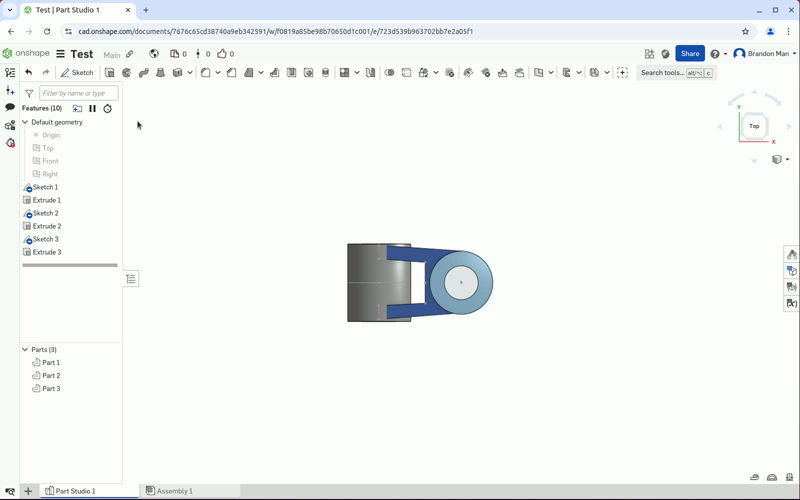
key(shift+7)
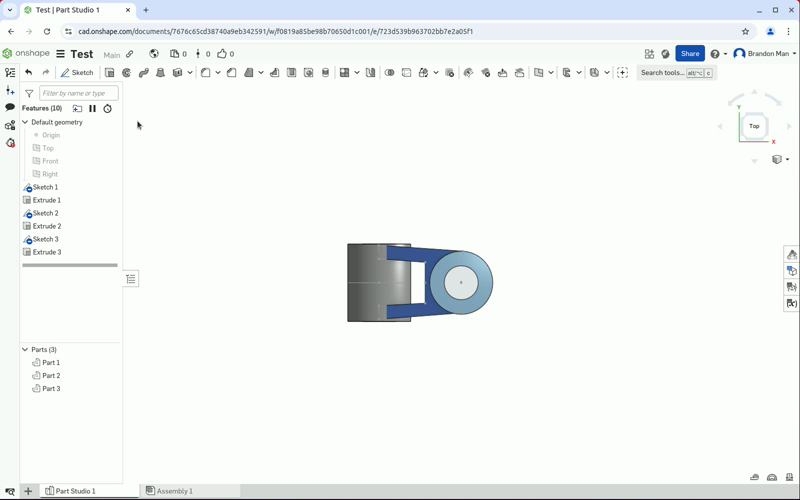
key(up, 3)
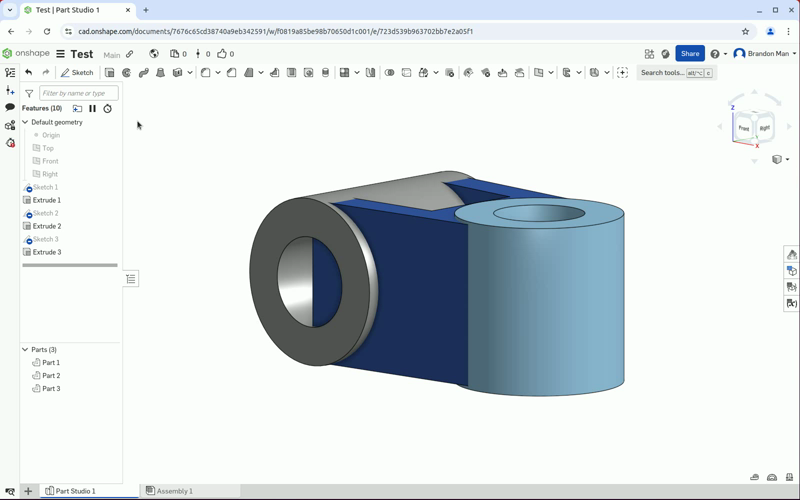
key(left, 3)
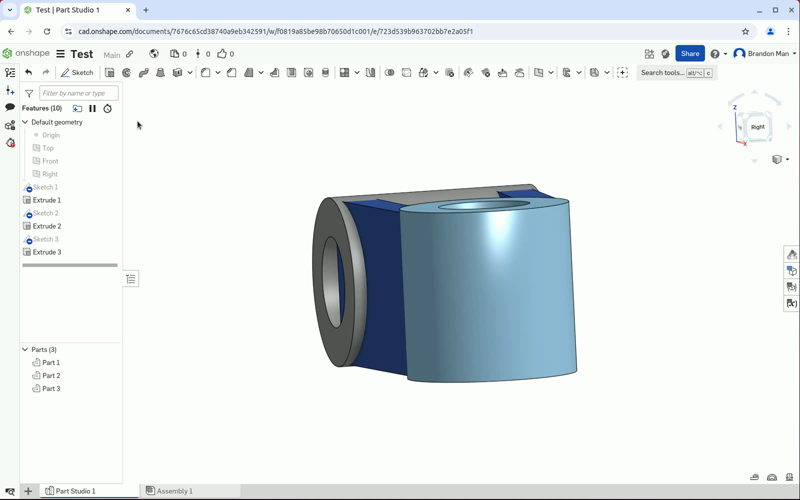
key(right, 3)
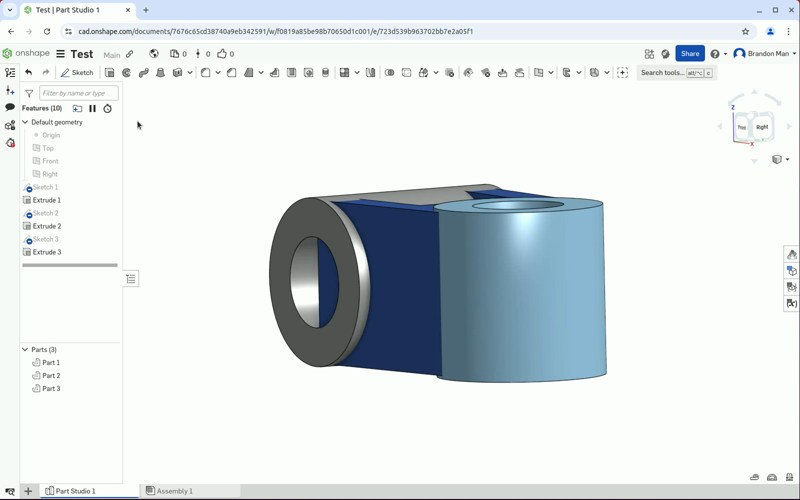
key(down, 3)
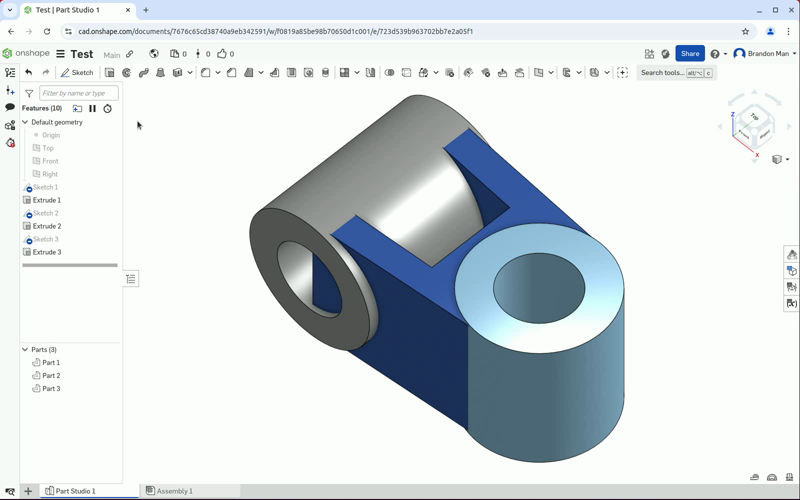
mouse_move(73, 189)
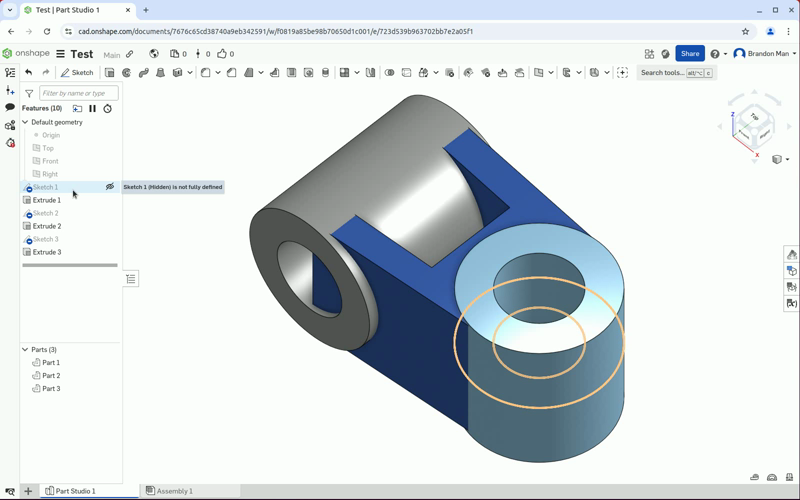
click(73, 189)